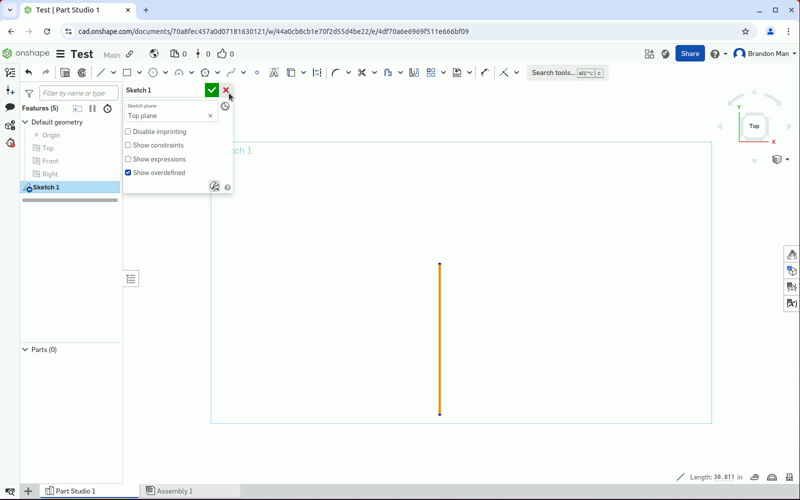
key(shift+h)
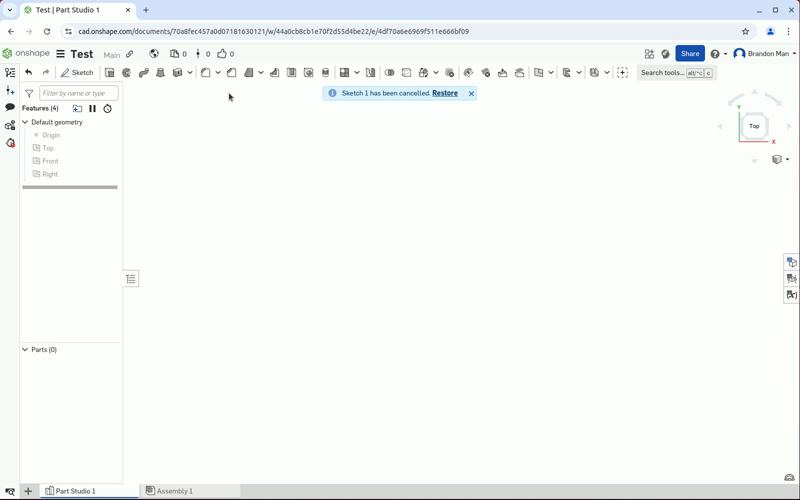
mouse_move(73, 352)
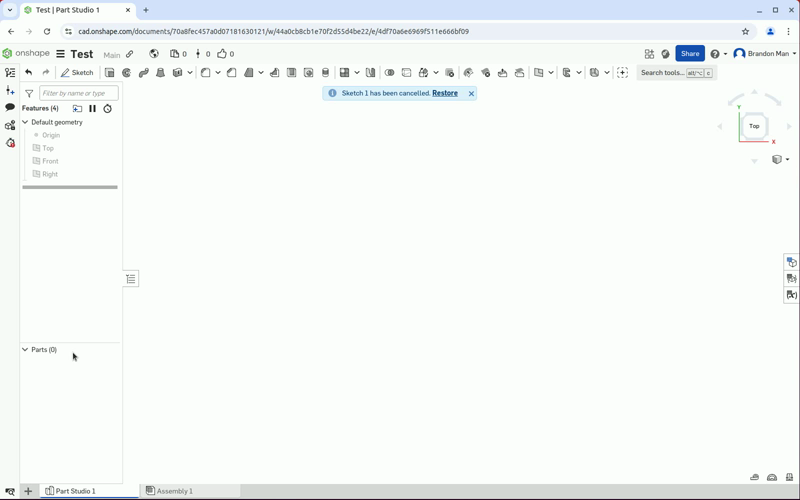
key(y)
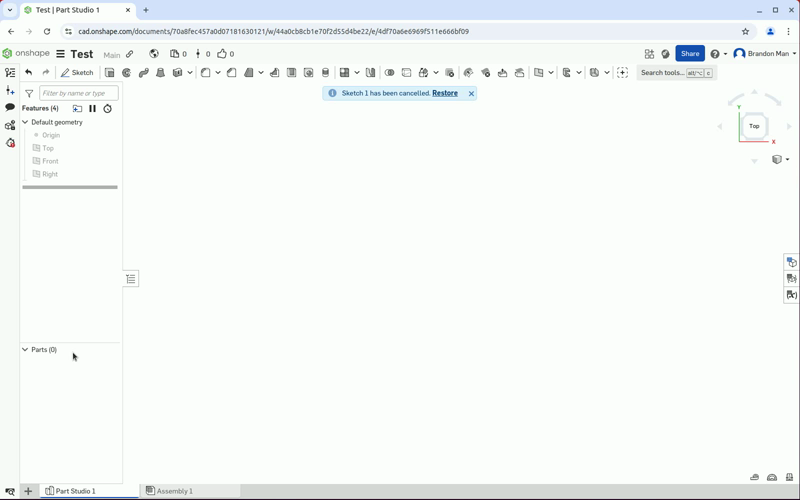
key(shift+p)
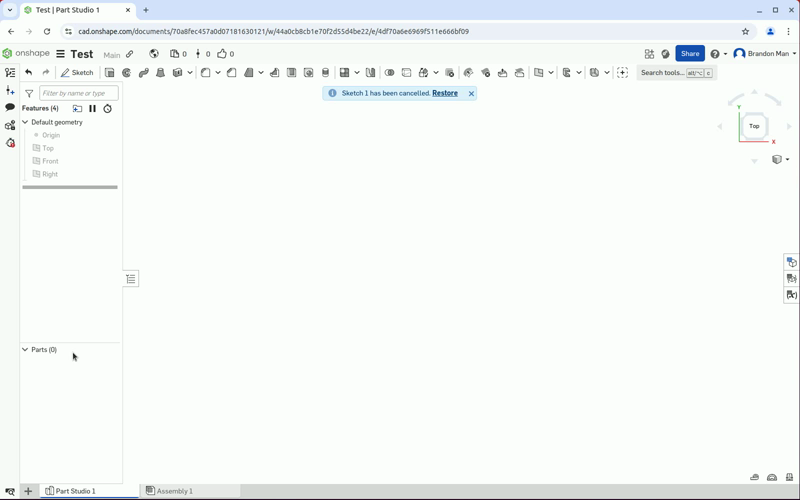
key(space)
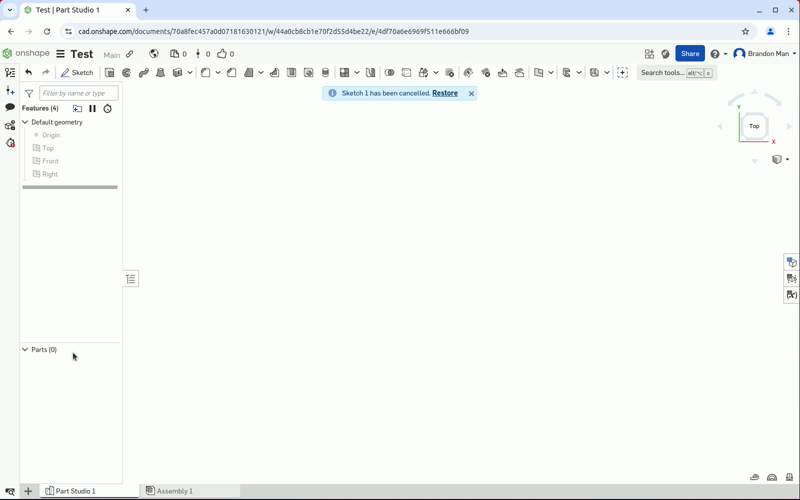
key_down(shift)
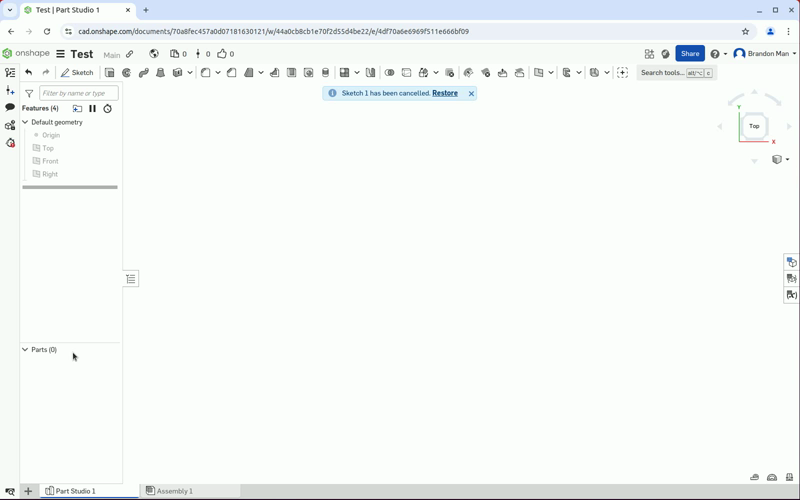
key(up)
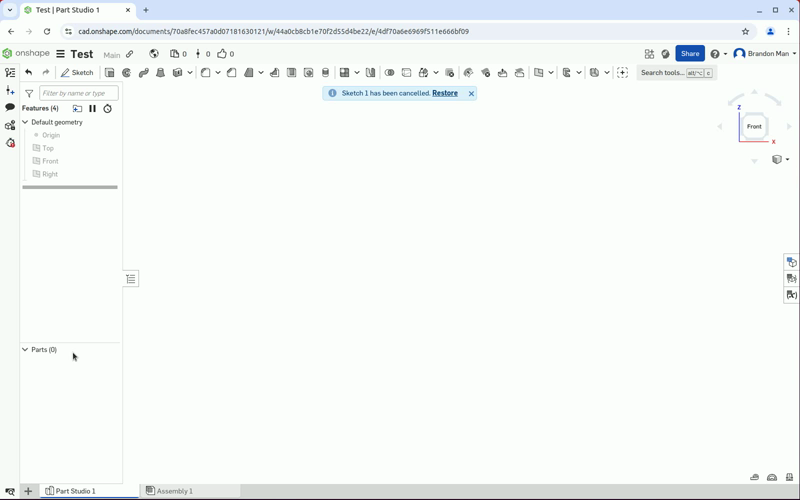
key_up(shift)
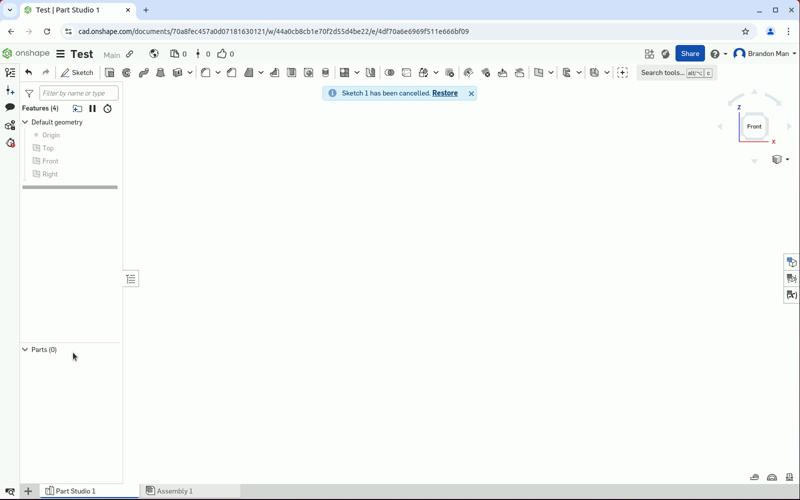
mouse_move(73, 352)
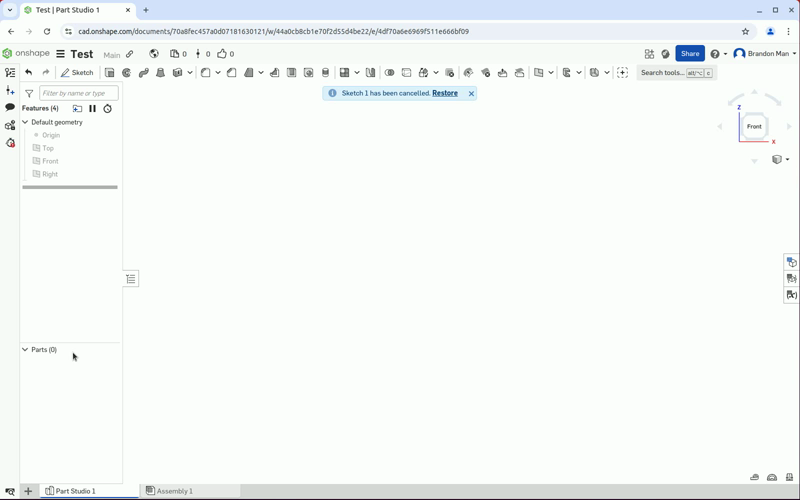
key(shift+y)
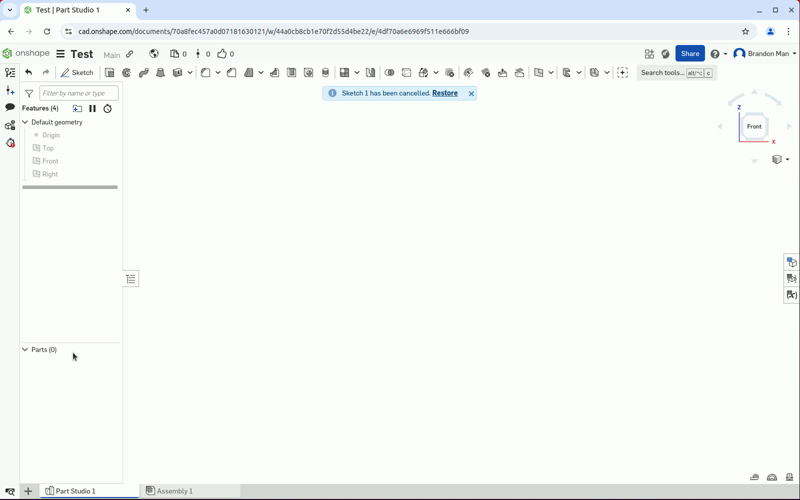
key(shift+s)
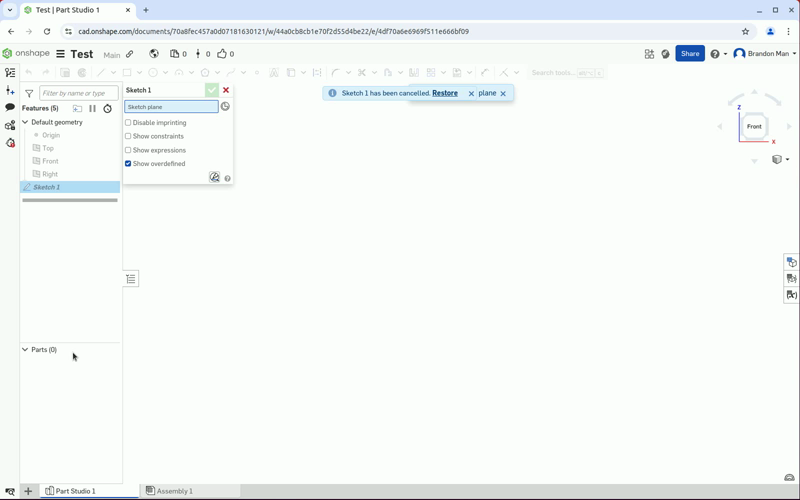
mouse_move(73, 163)
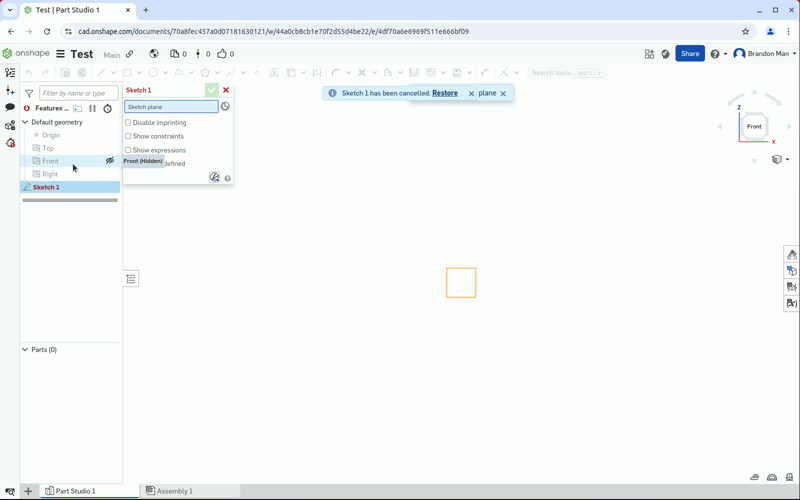
click(73, 163)
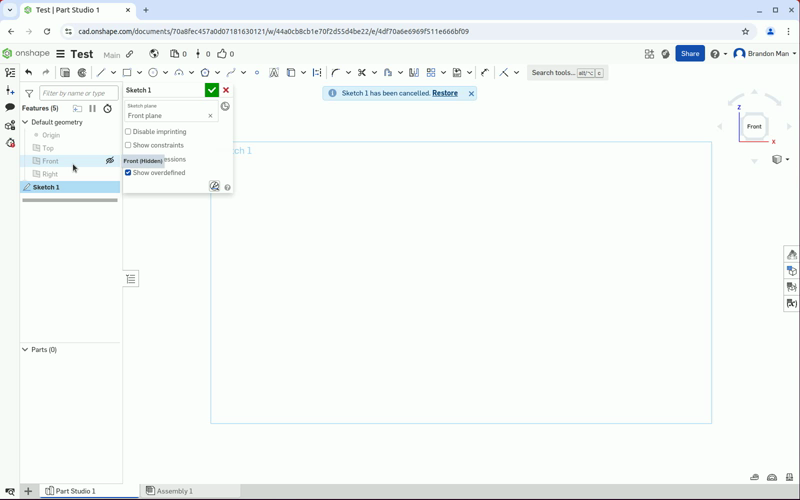
mouse_move(73, 352)
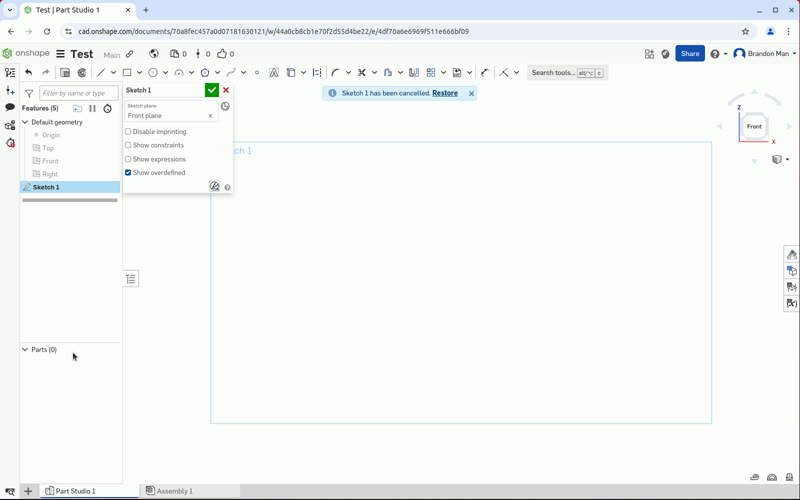
key(y)
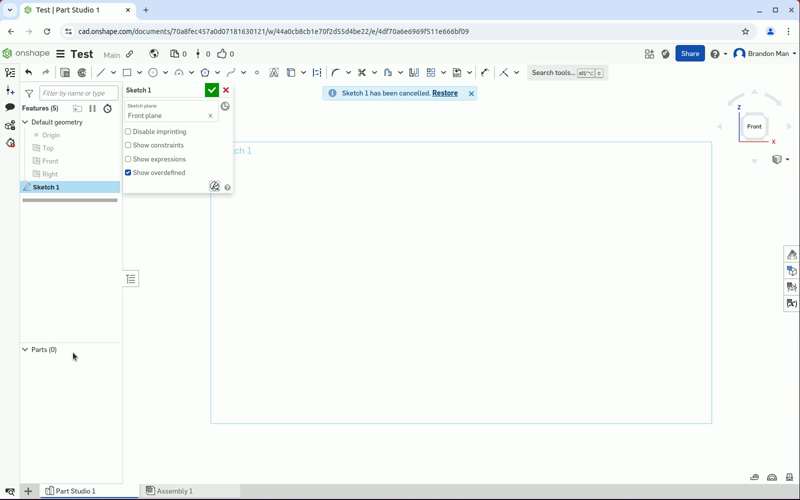
key(l)
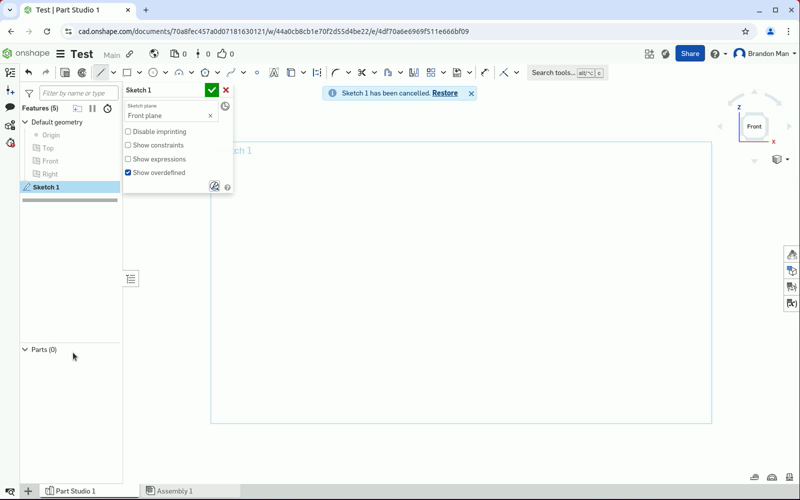
key_down(shift)
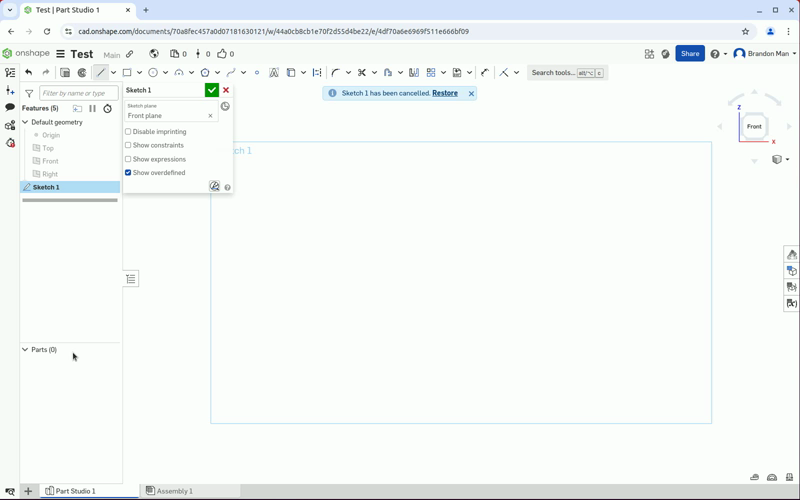
mouse_move(405, 298)
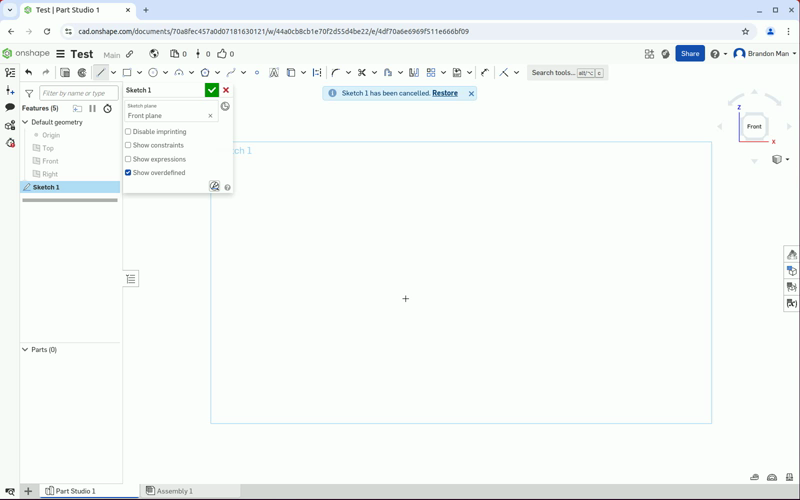
click(405, 298)
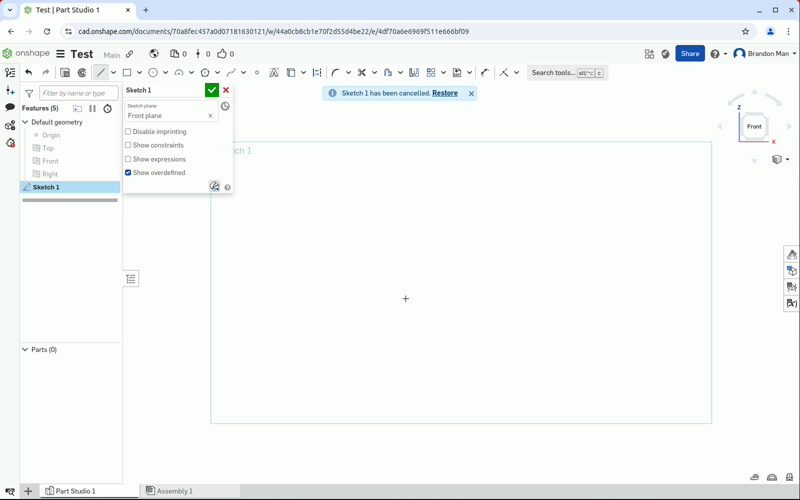
key_up(shift)
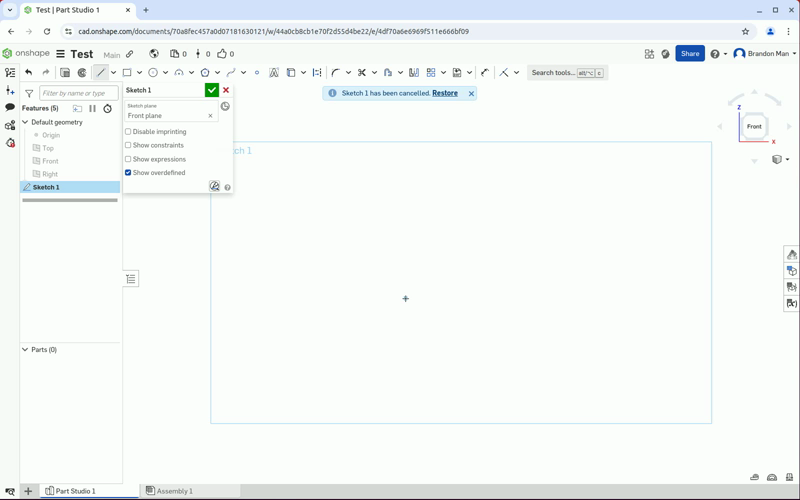
key_down(shift)
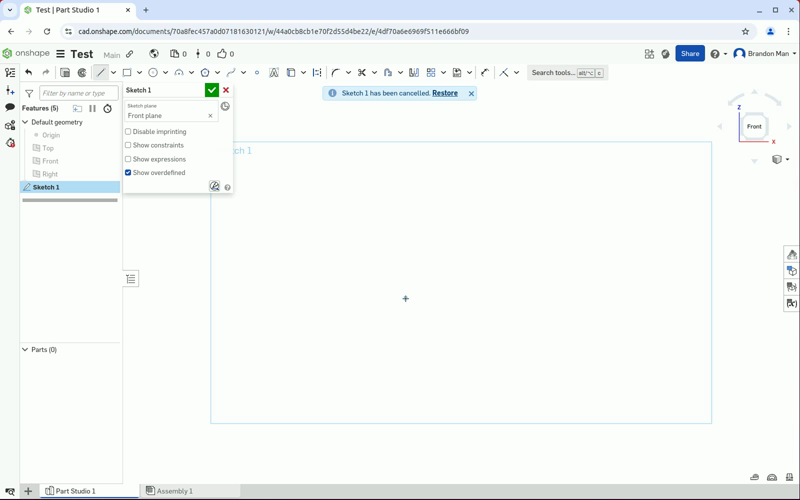
mouse_move(476, 298)
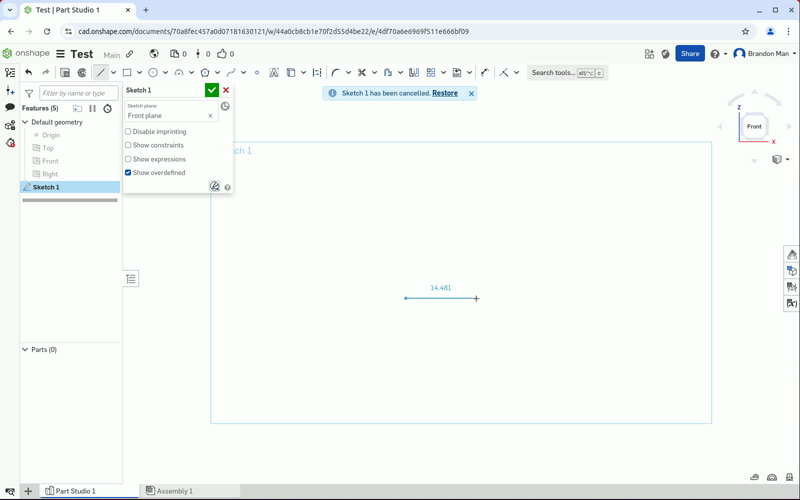
click(476, 298)
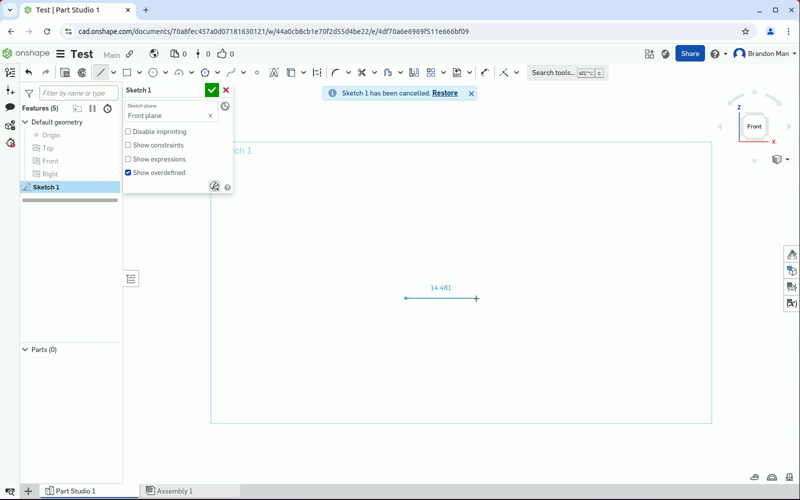
key_up(shift)
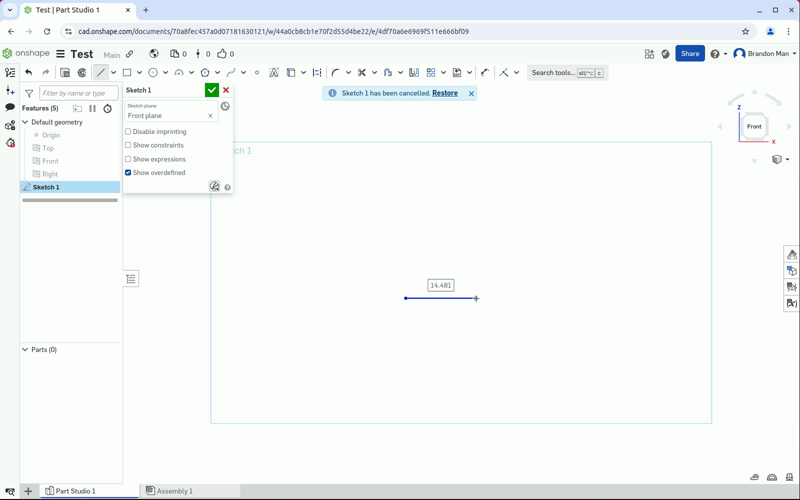
key(esc)
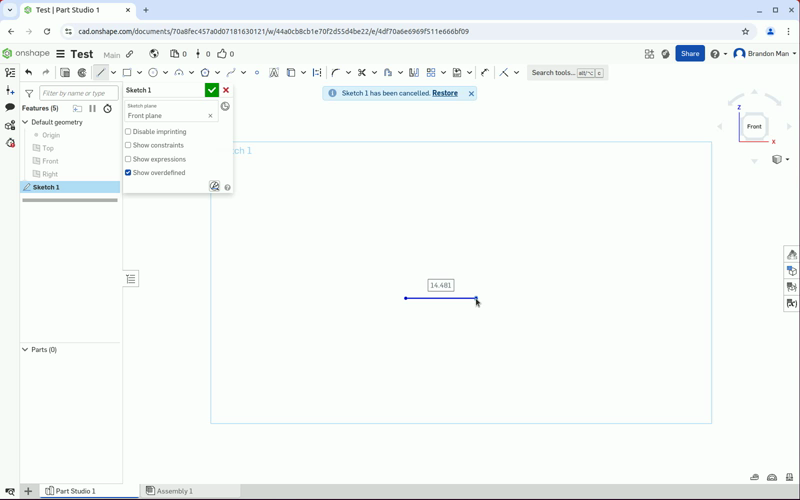
key(a)
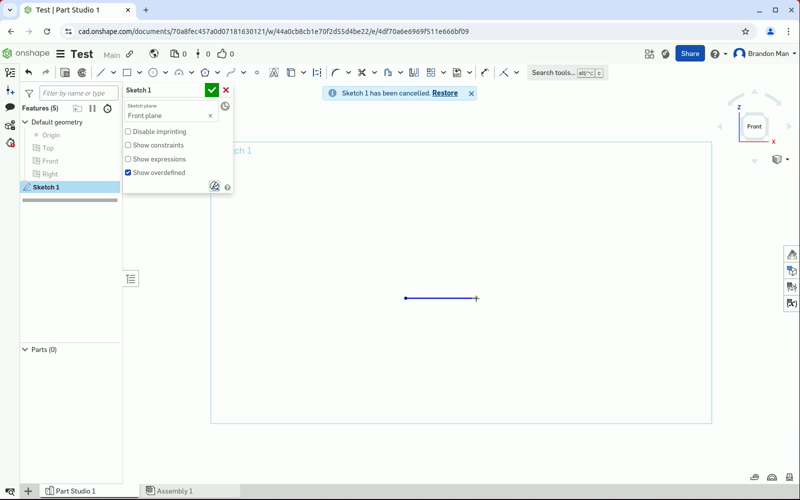
mouse_move(476, 298)
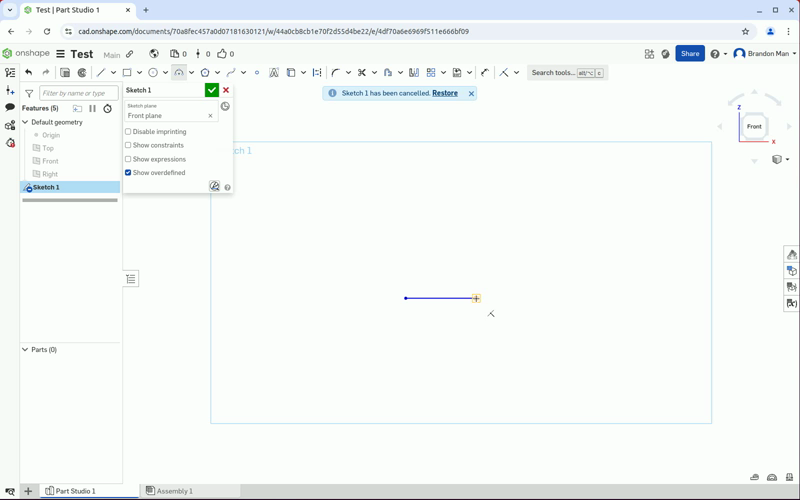
click(476, 298)
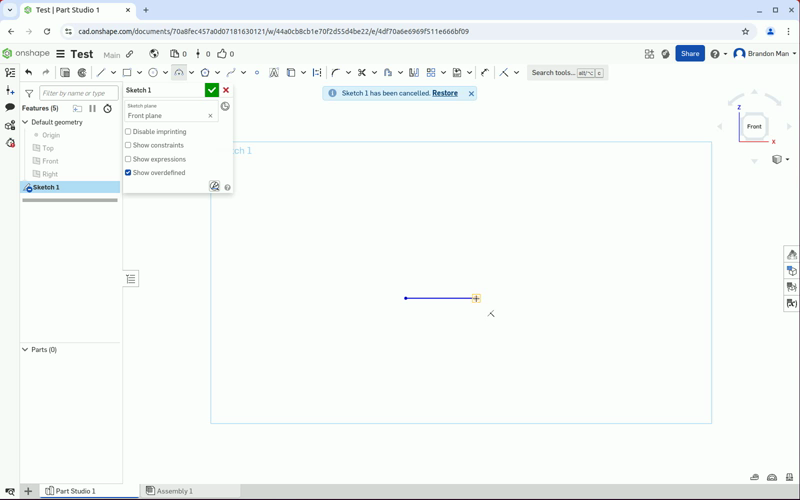
key_down(shift)
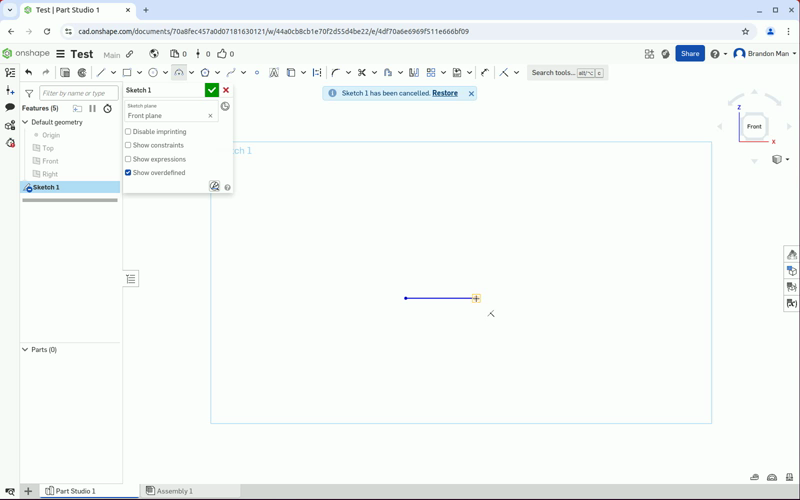
mouse_move(509, 263)
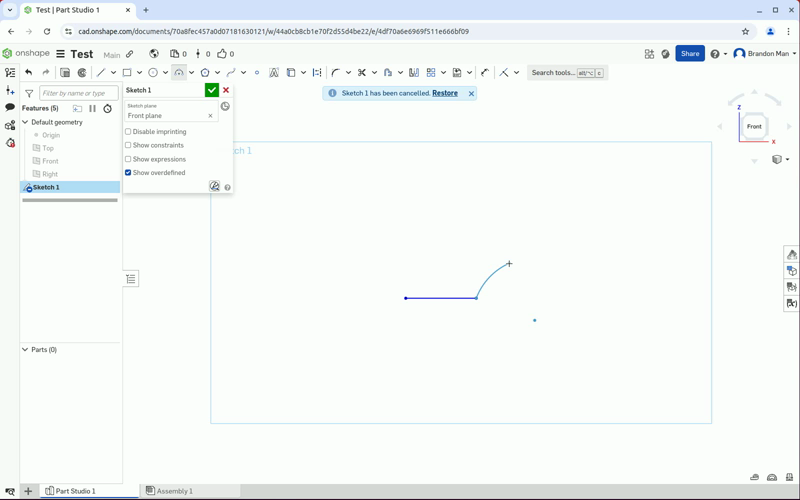
click(509, 263)
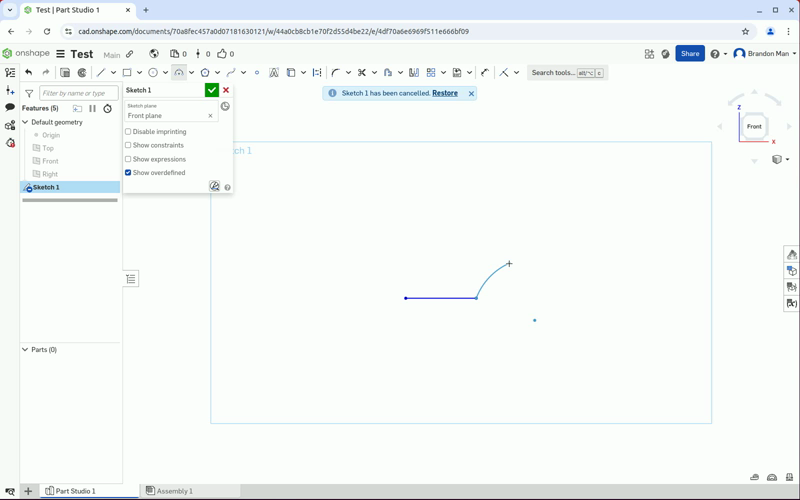
mouse_move(500, 287)
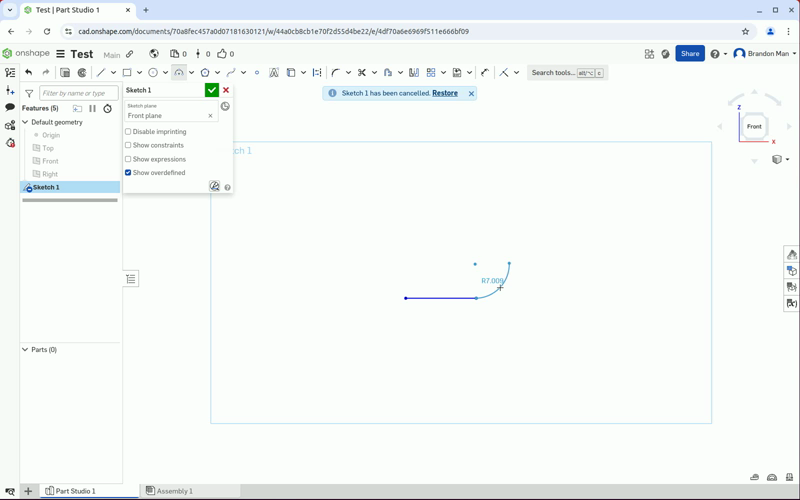
click(500, 287)
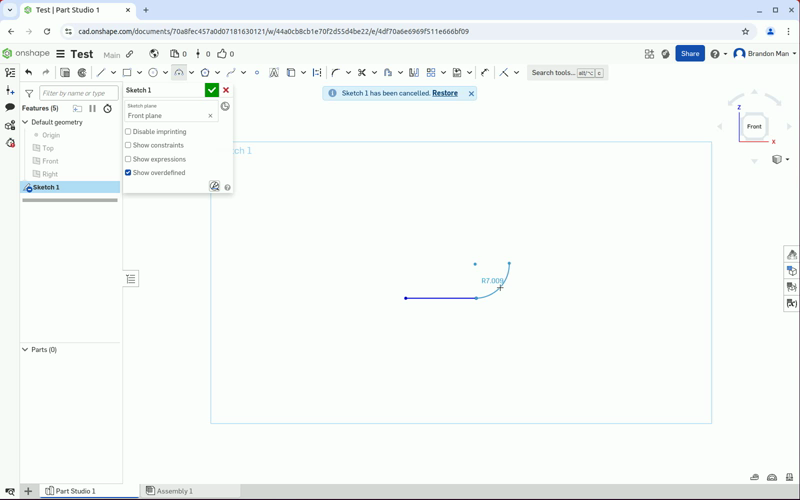
key_up(shift)
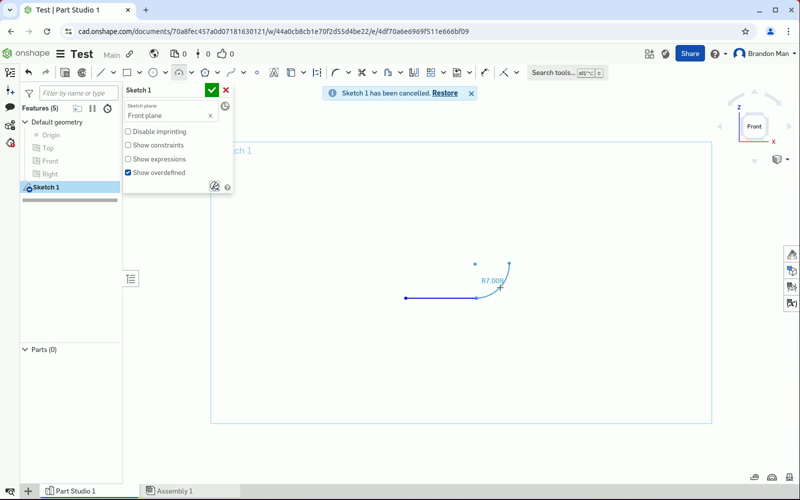
key(esc)
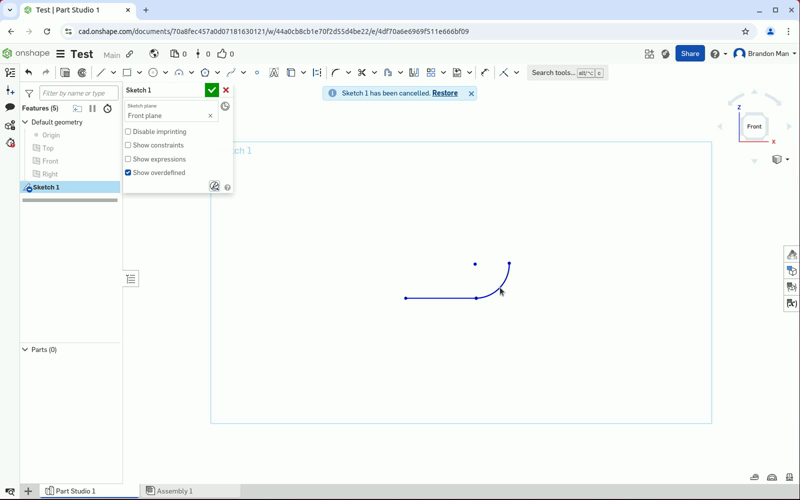
key(l)
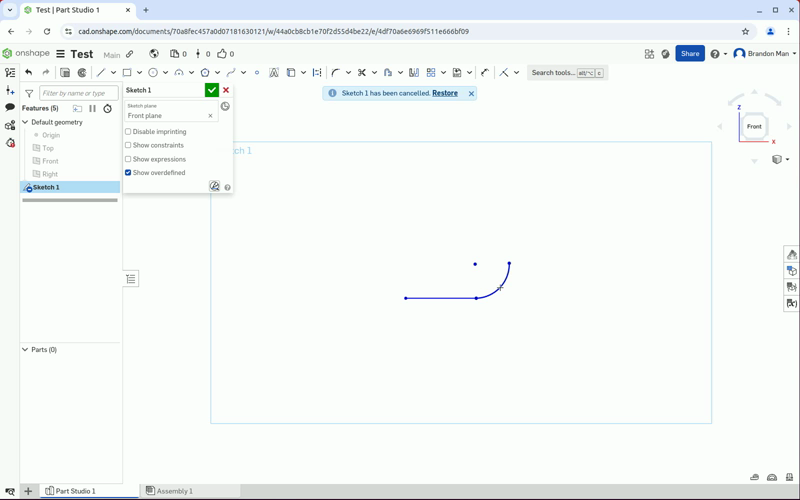
mouse_move(509, 263)
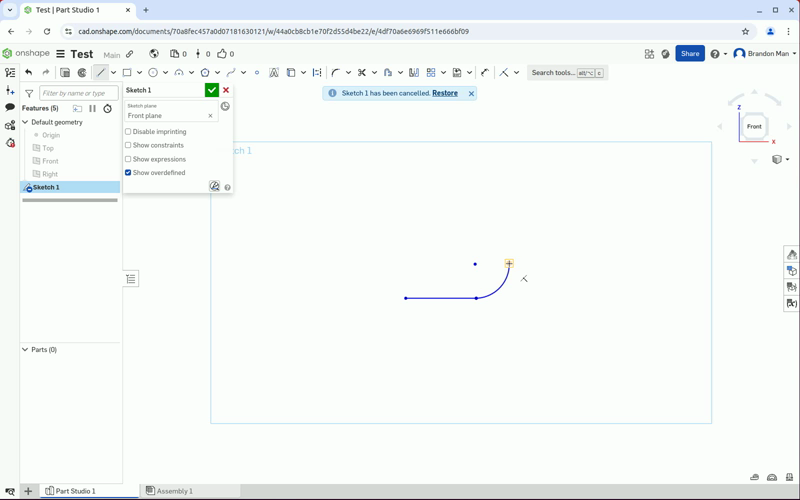
click(509, 263)
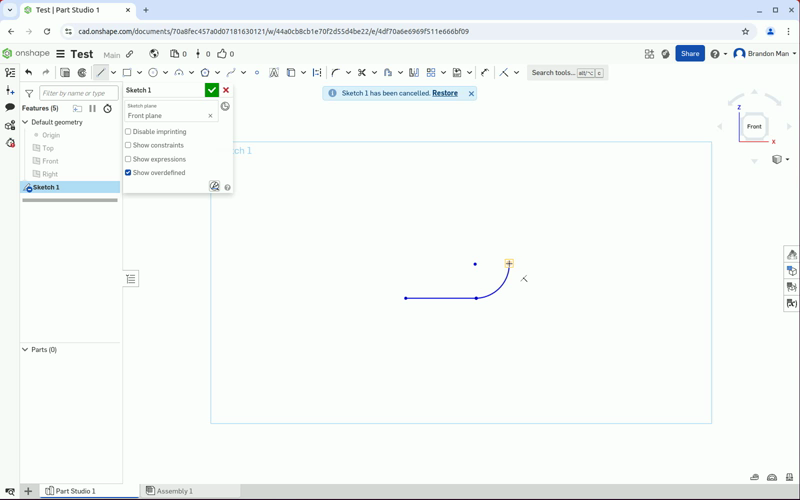
key_down(shift)
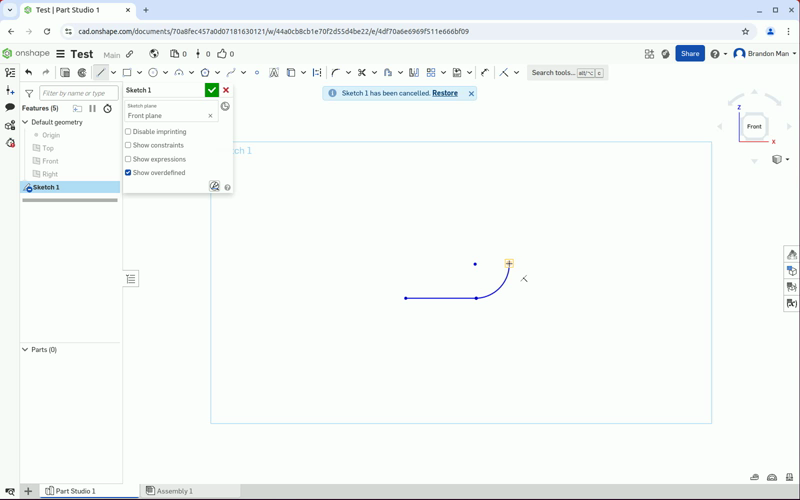
mouse_move(539, 263)
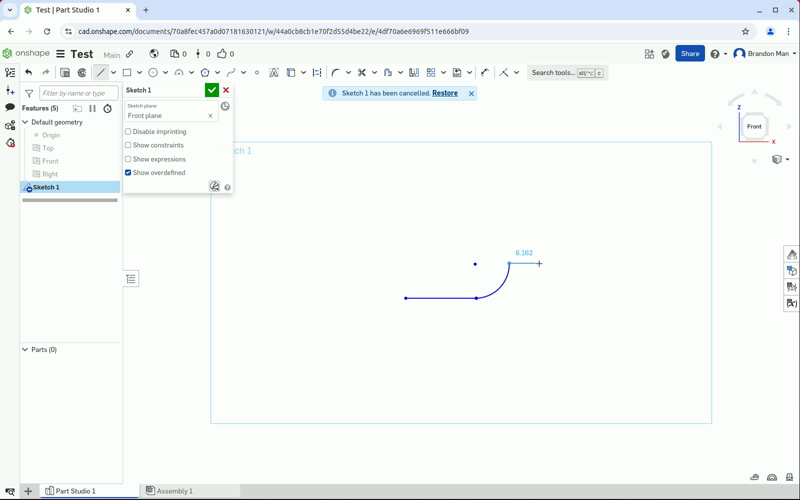
mouse_move(509, 249)
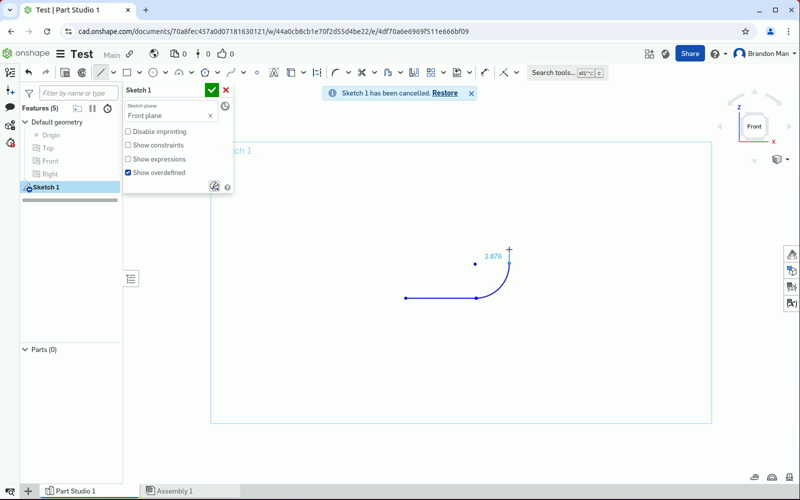
click(509, 249)
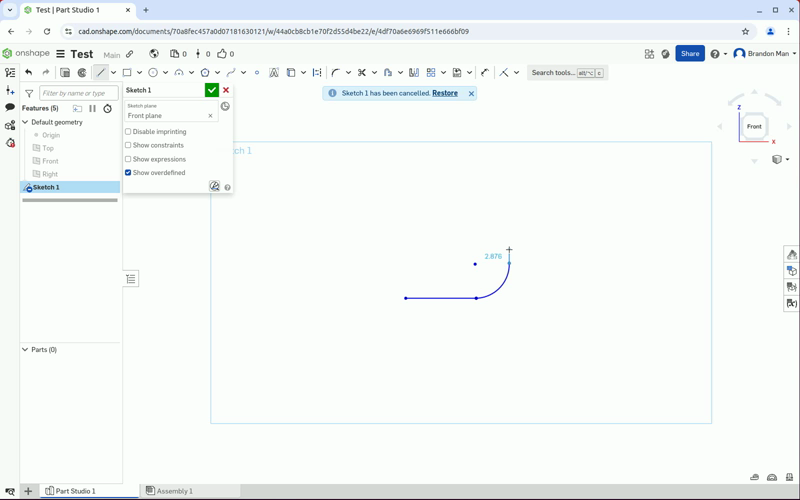
key_up(shift)
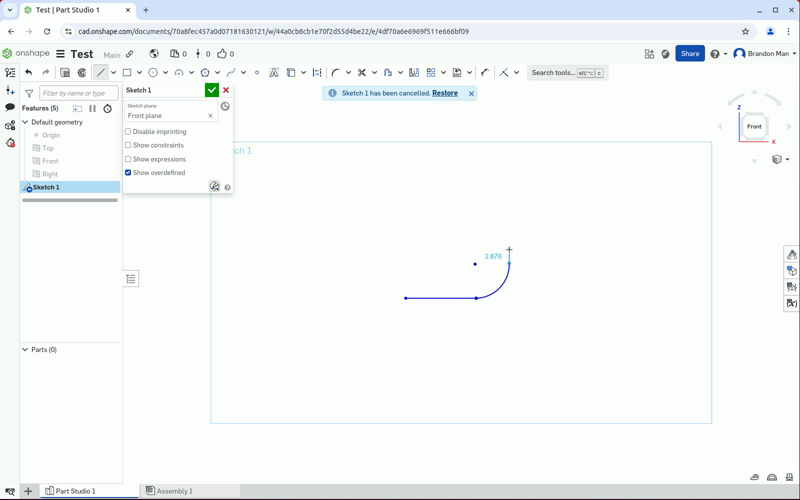
key_down(shift)
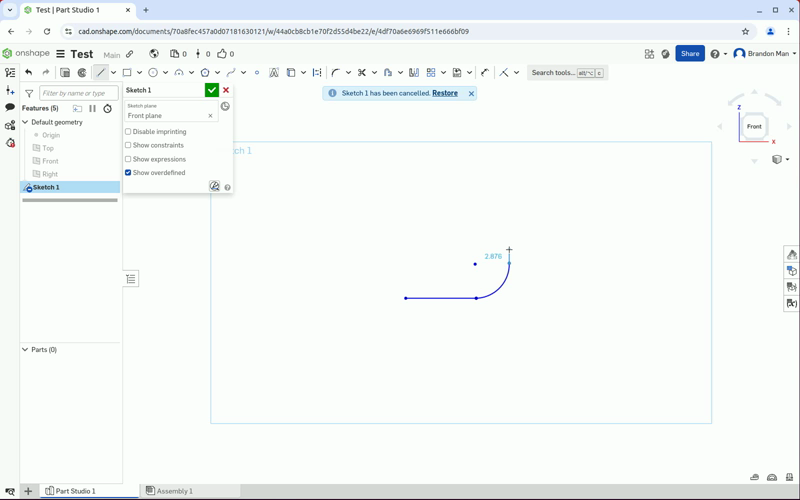
mouse_move(572, 249)
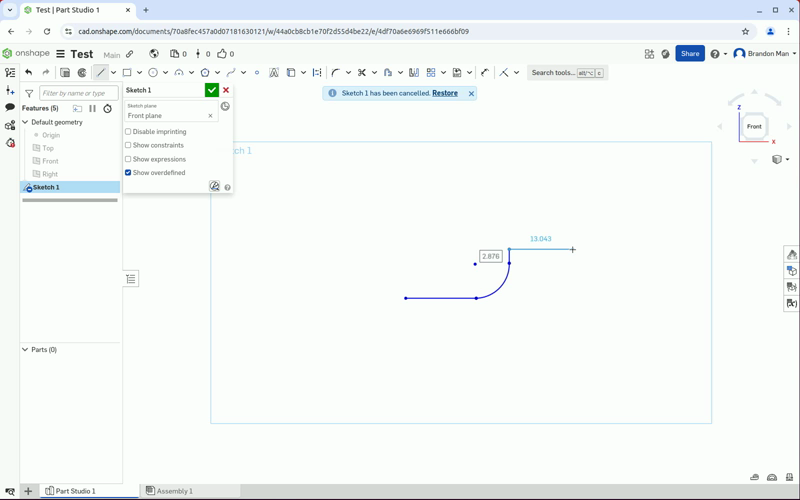
click(572, 249)
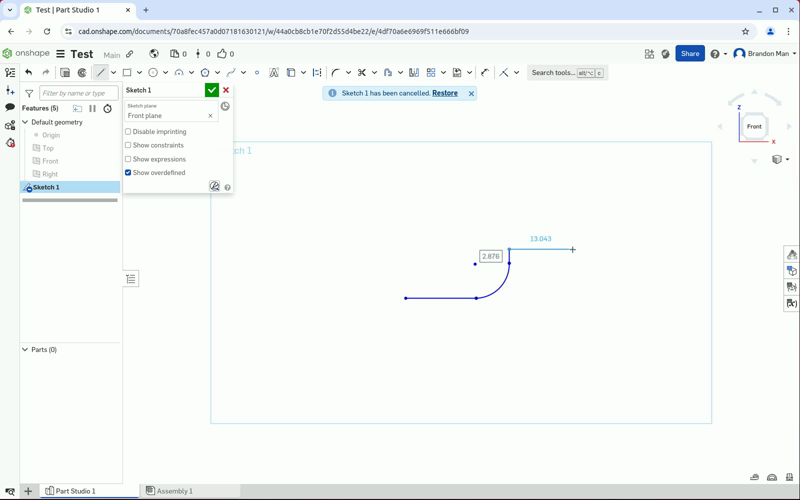
key_up(shift)
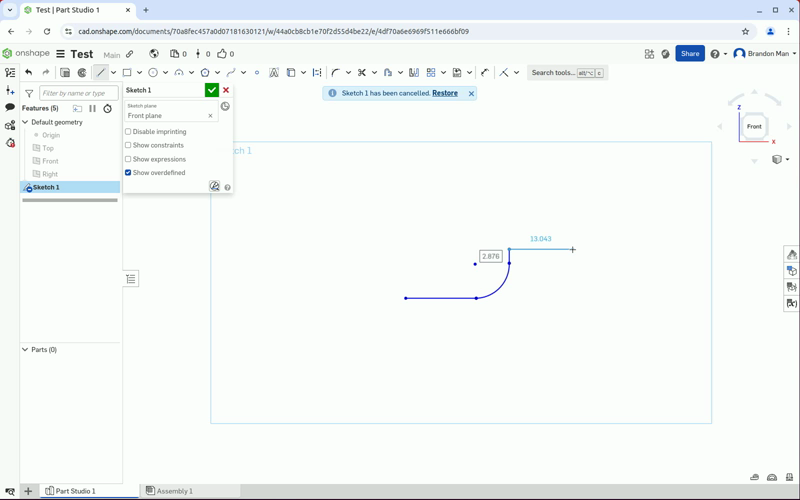
key_down(shift)
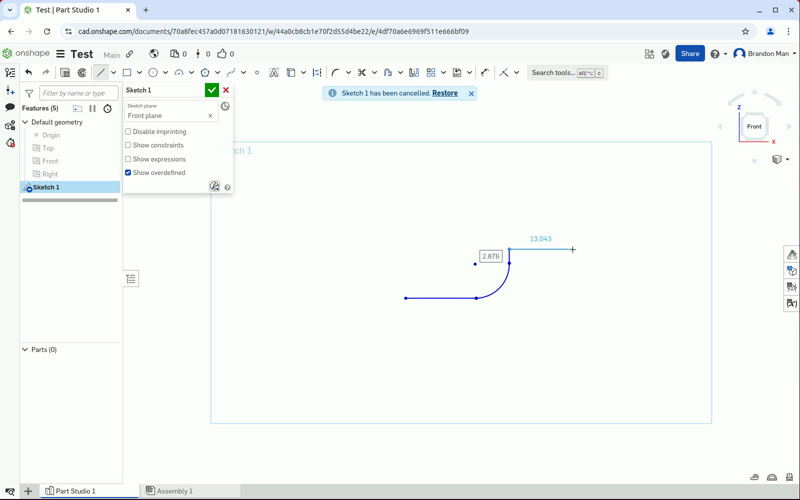
mouse_move(589, 249)
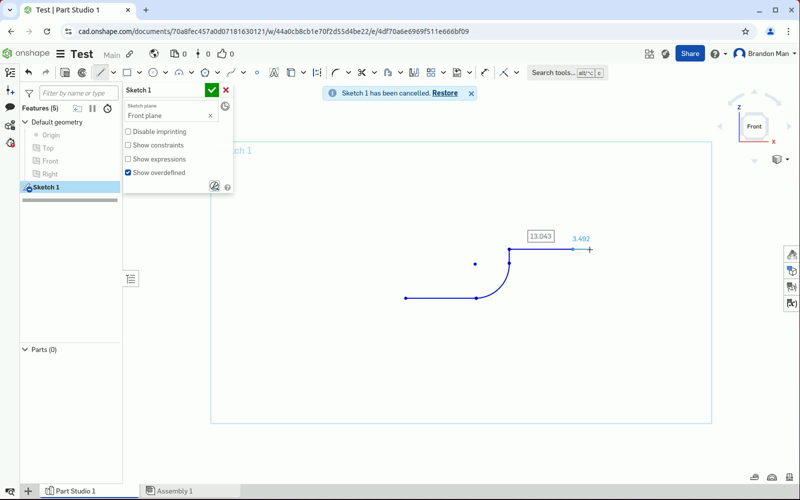
mouse_move(572, 228)
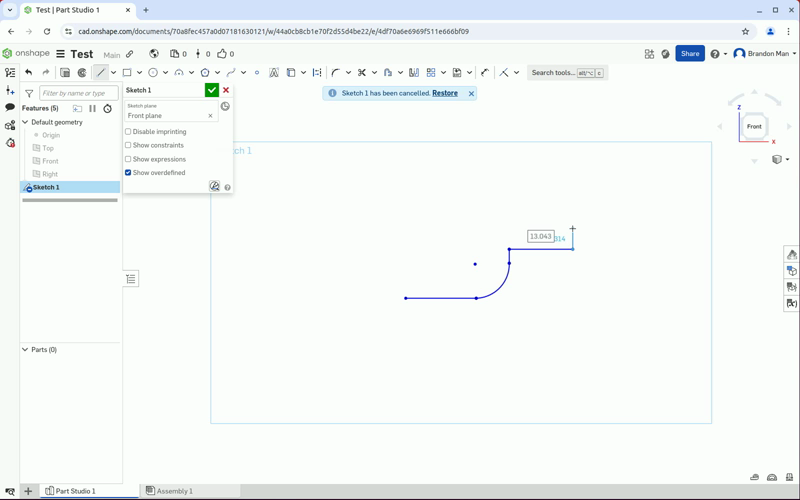
click(572, 228)
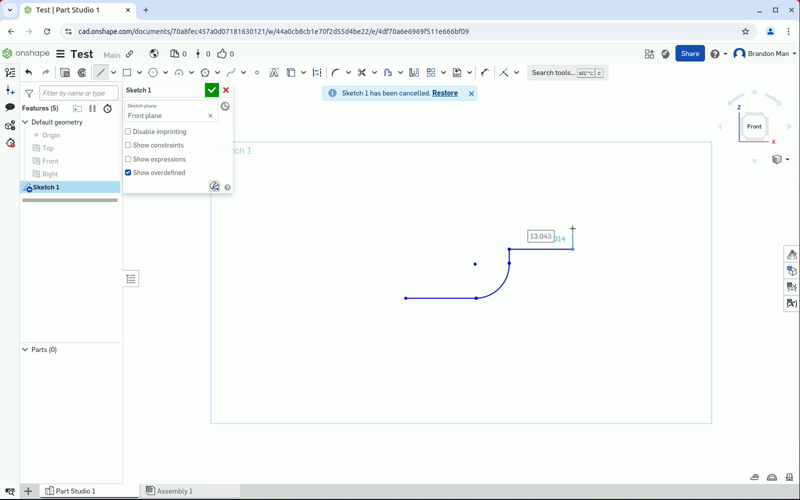
key_up(shift)
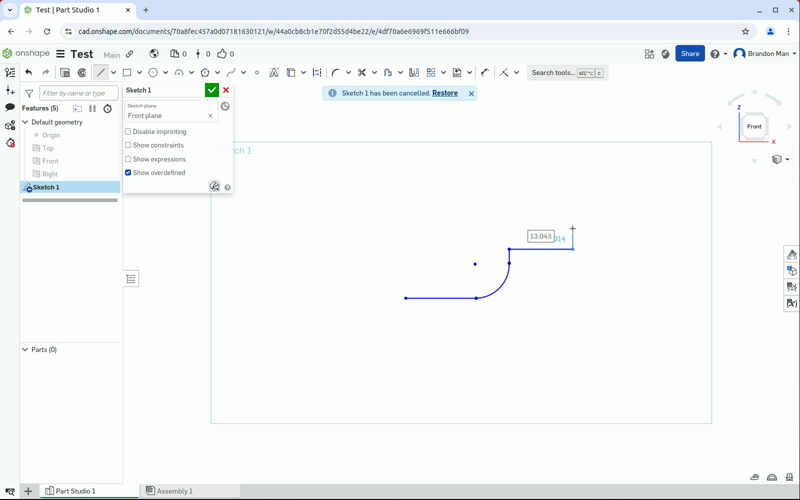
key_down(shift)
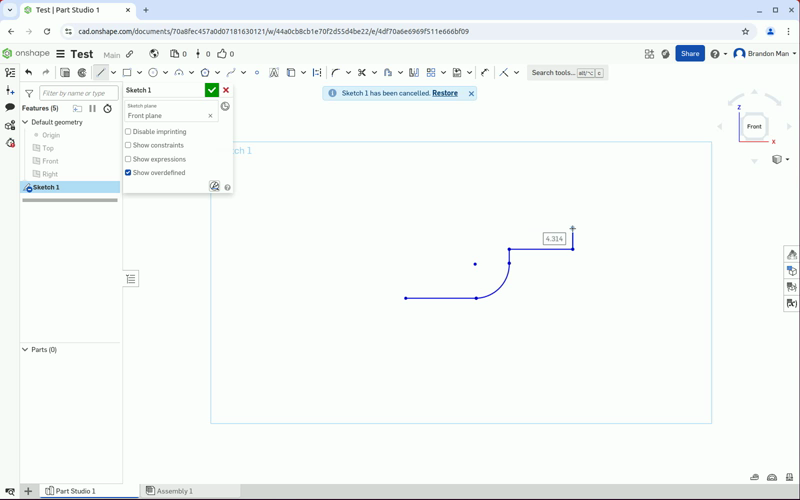
mouse_move(476, 228)
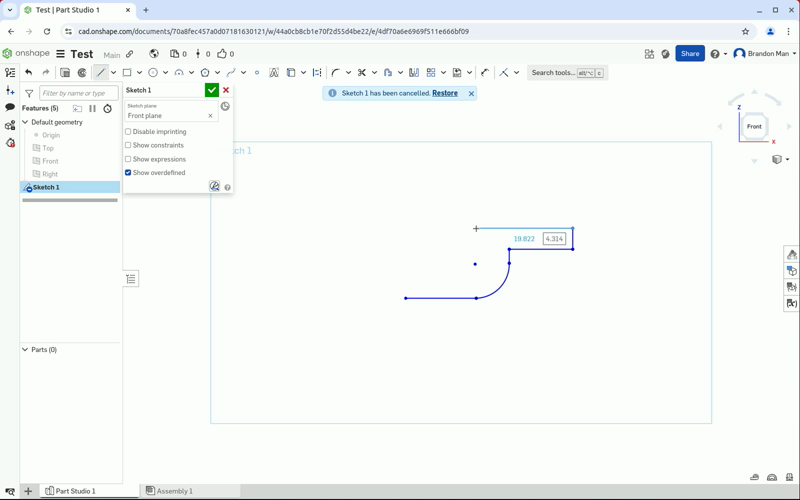
click(476, 228)
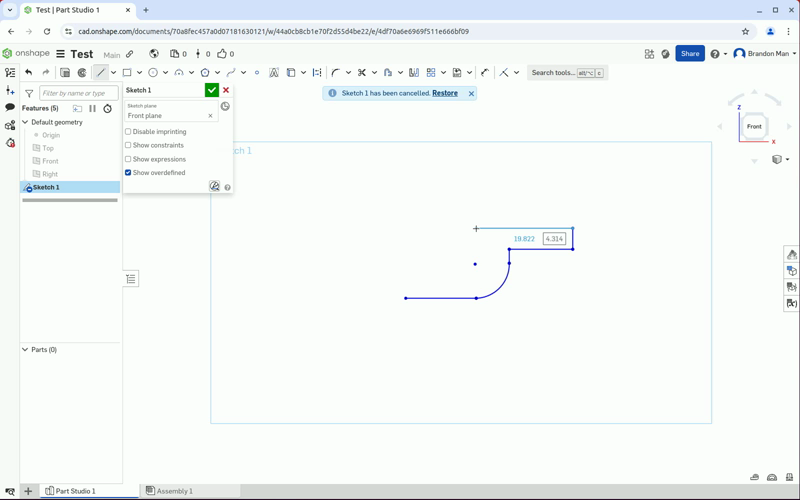
key_up(shift)
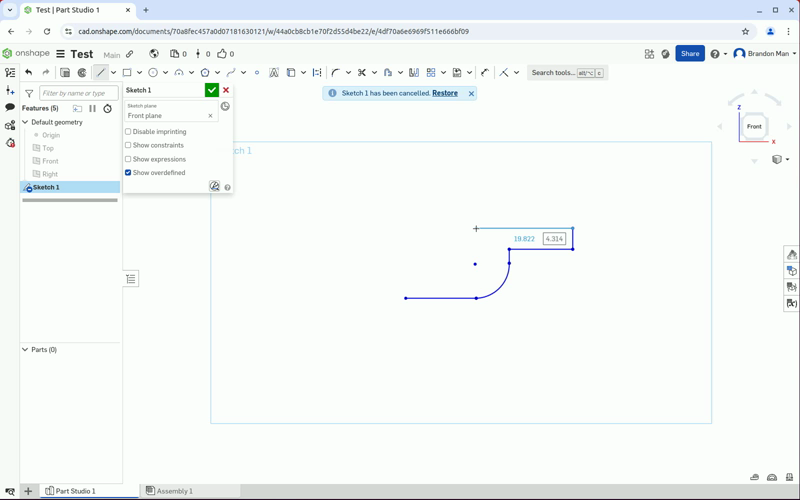
key(esc)
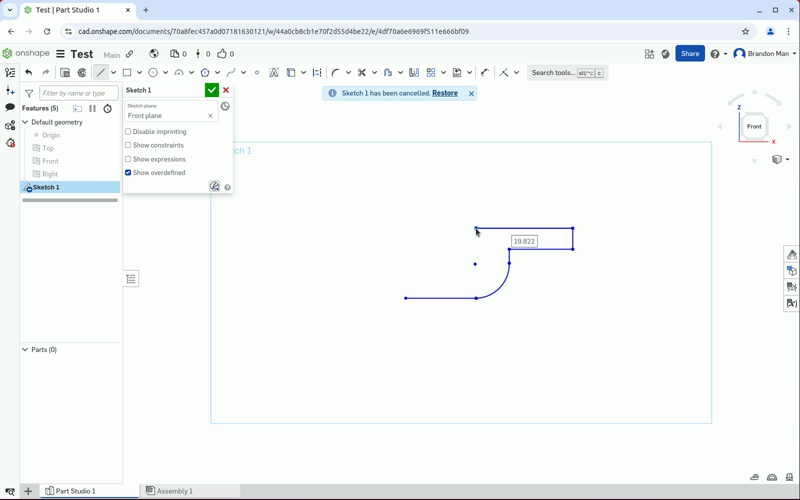
key(a)
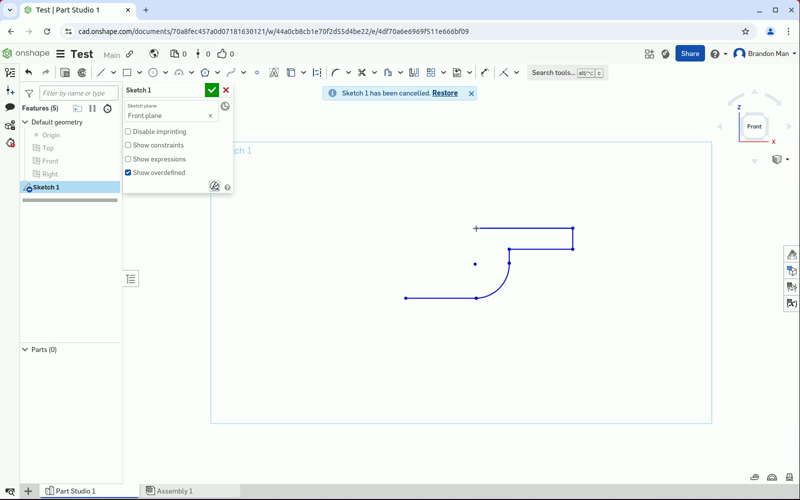
mouse_move(476, 228)
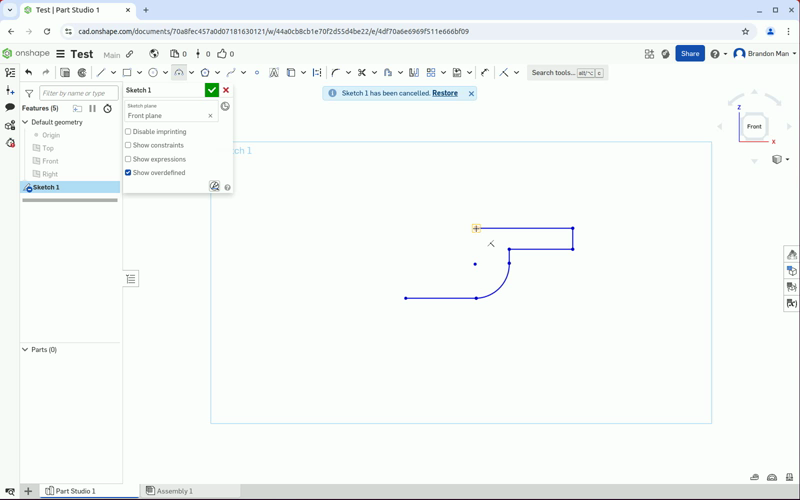
click(476, 228)
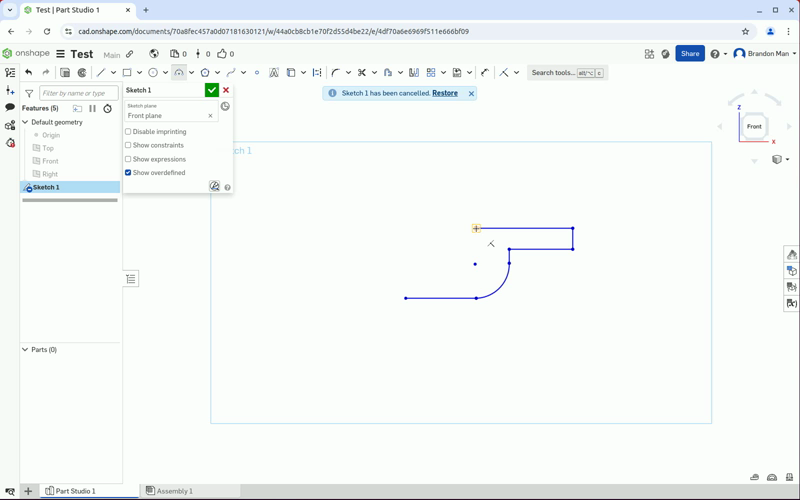
key_down(shift)
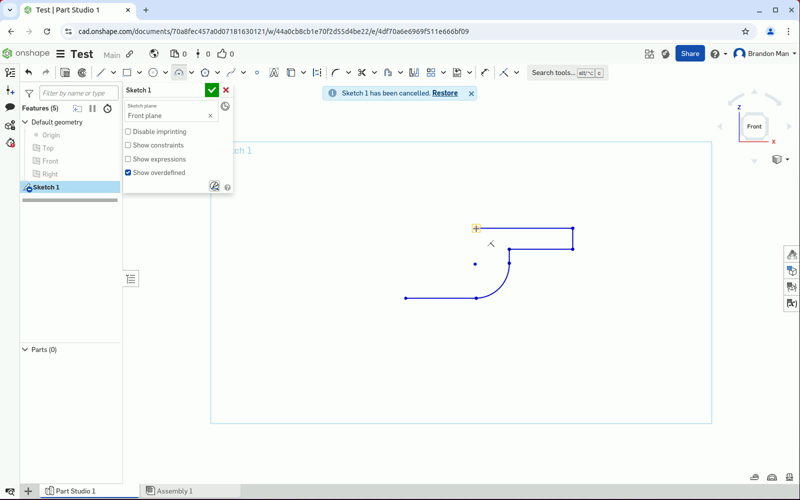
mouse_move(440, 263)
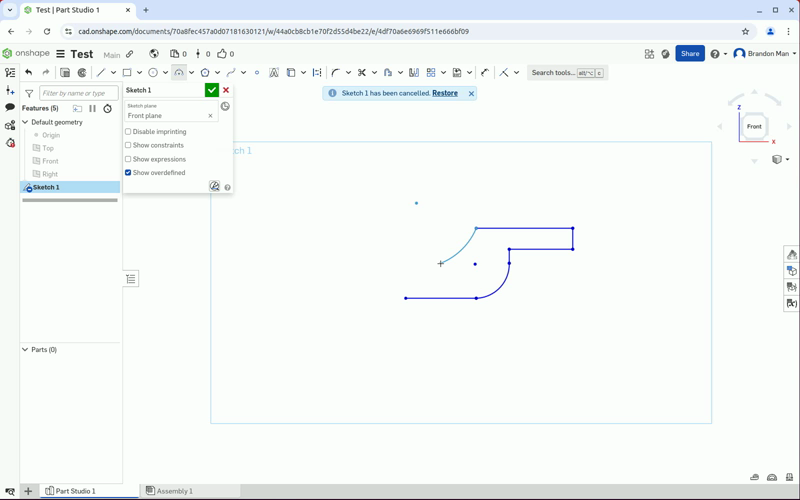
click(440, 263)
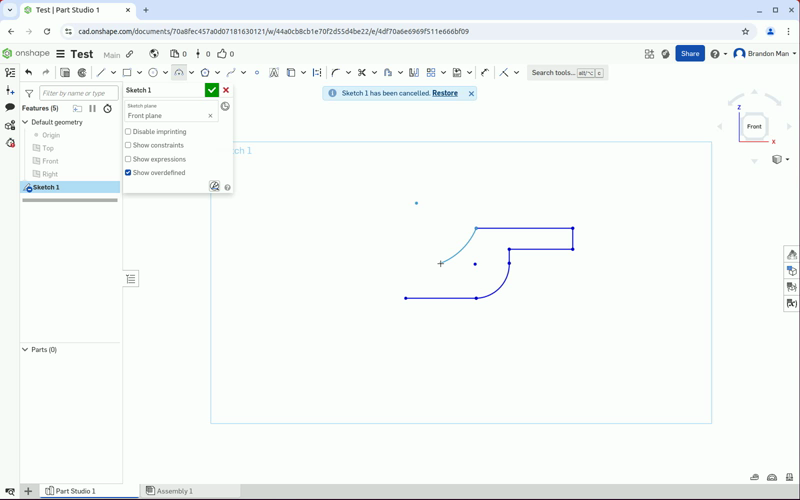
mouse_move(451, 238)
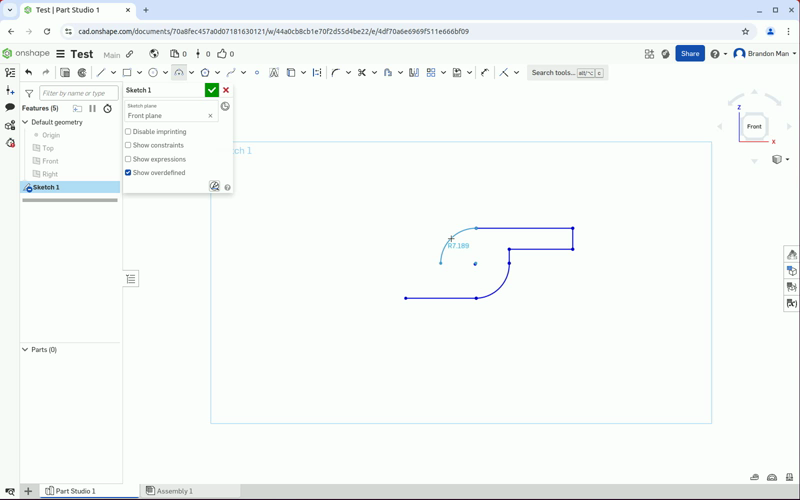
click(451, 238)
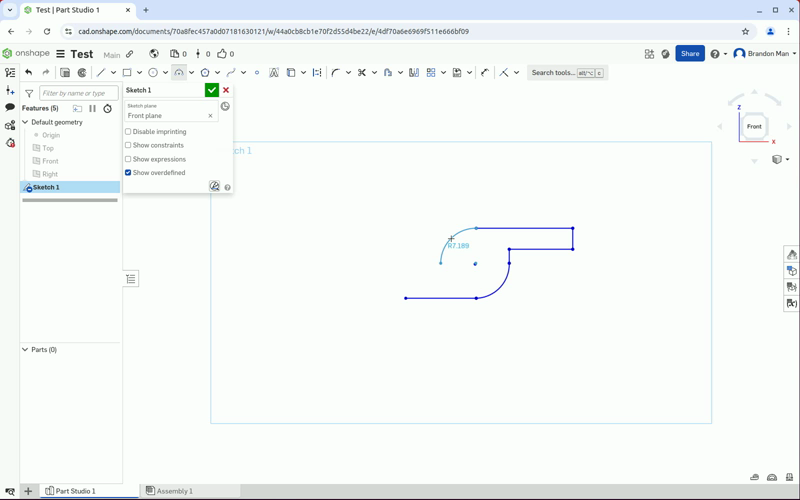
key_up(shift)
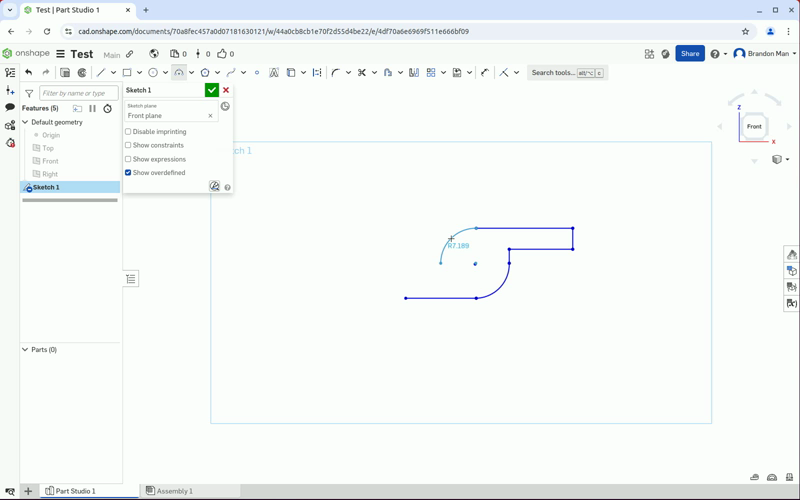
key(esc)
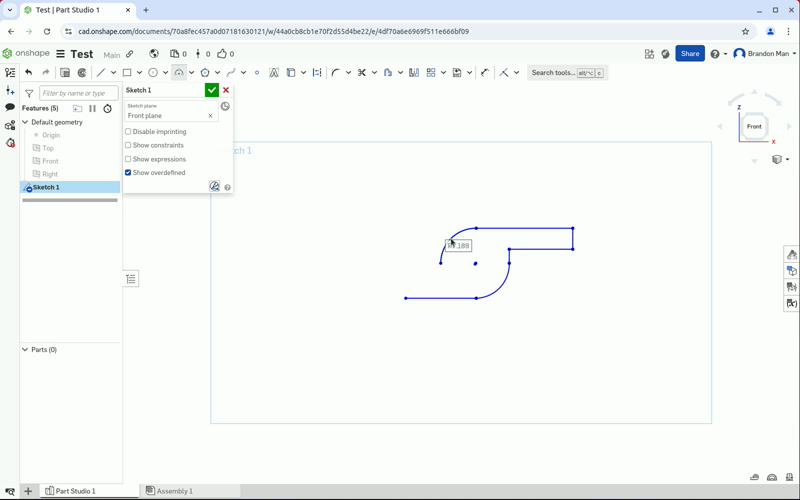
key(l)
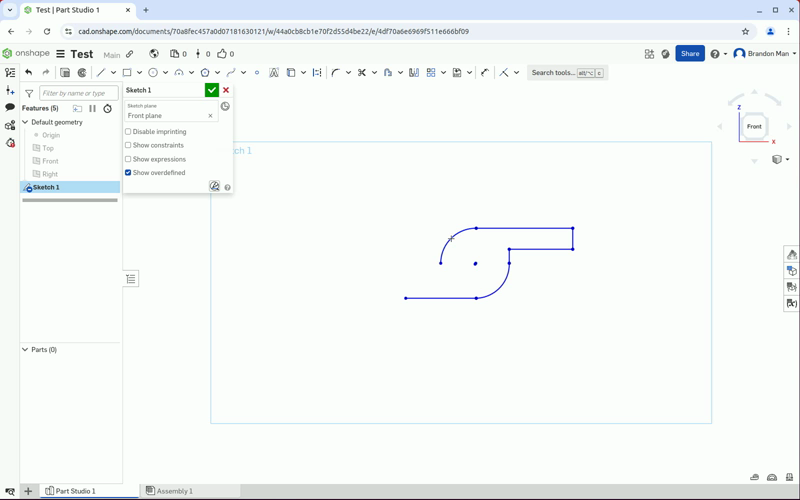
mouse_move(440, 263)
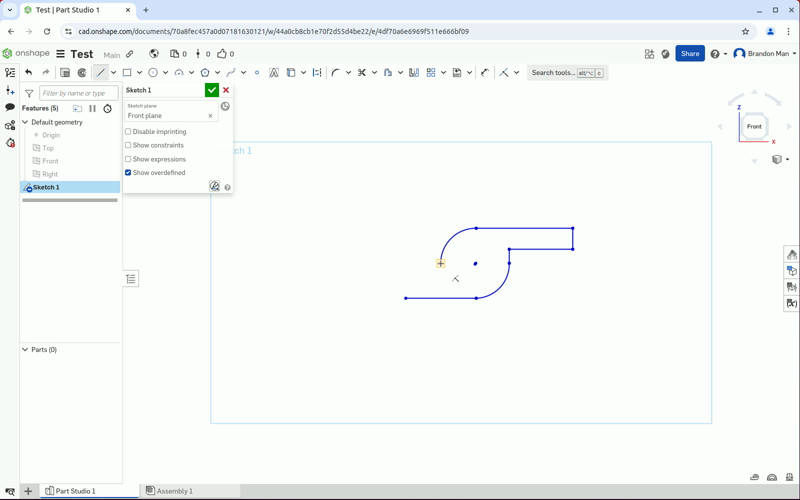
click(440, 263)
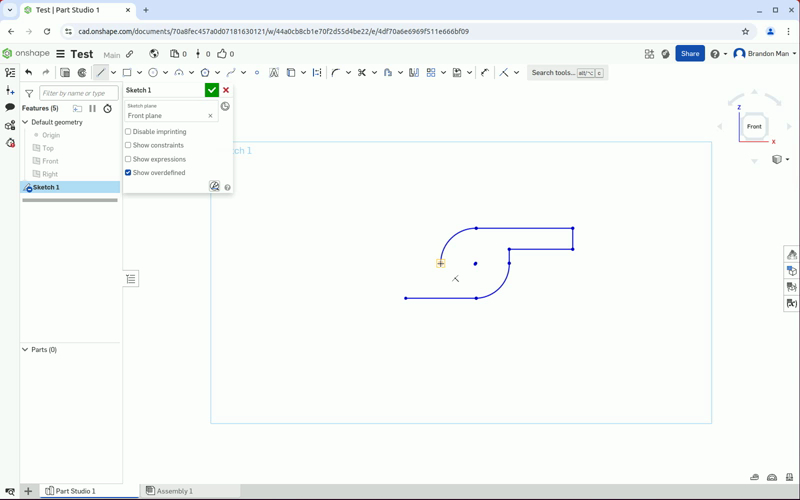
key_down(shift)
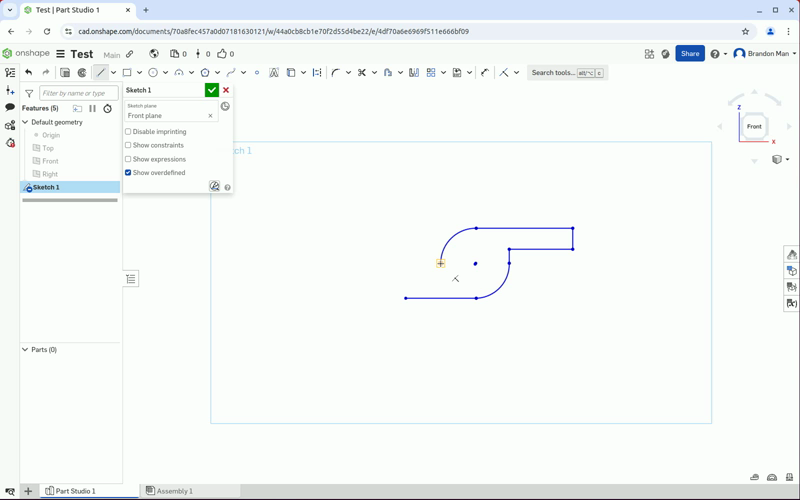
mouse_move(470, 263)
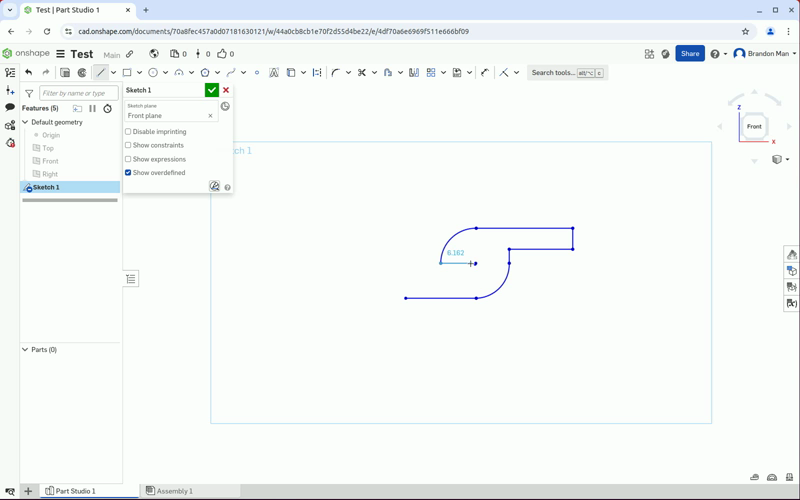
mouse_move(440, 277)
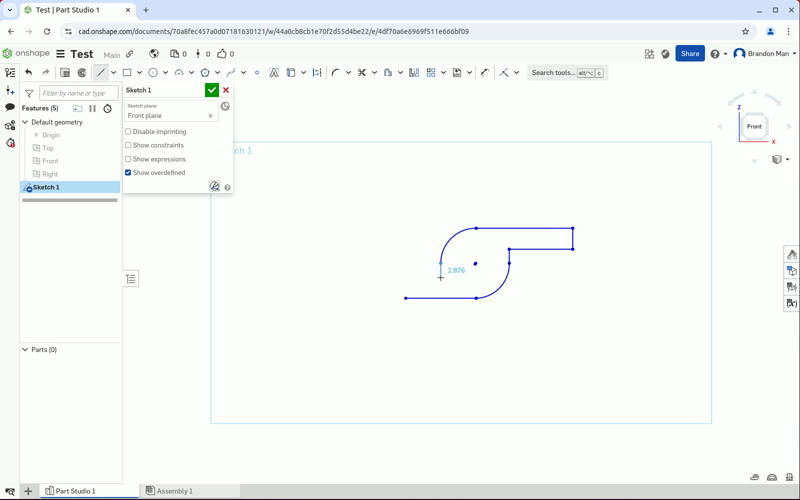
click(440, 277)
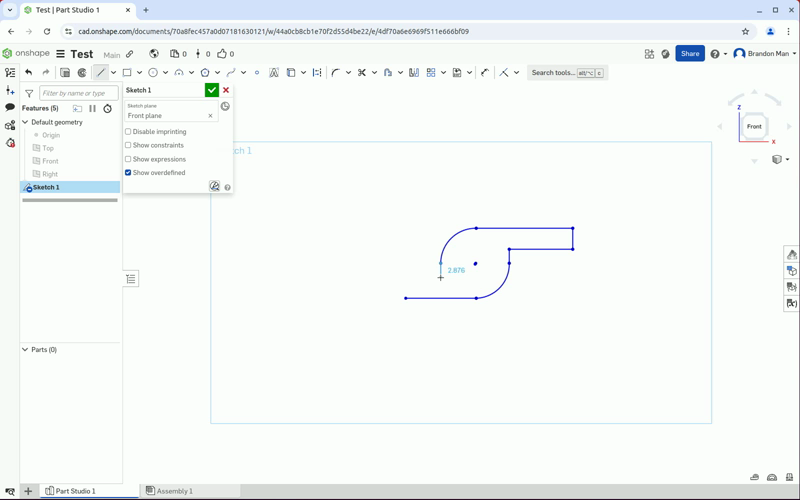
key_up(shift)
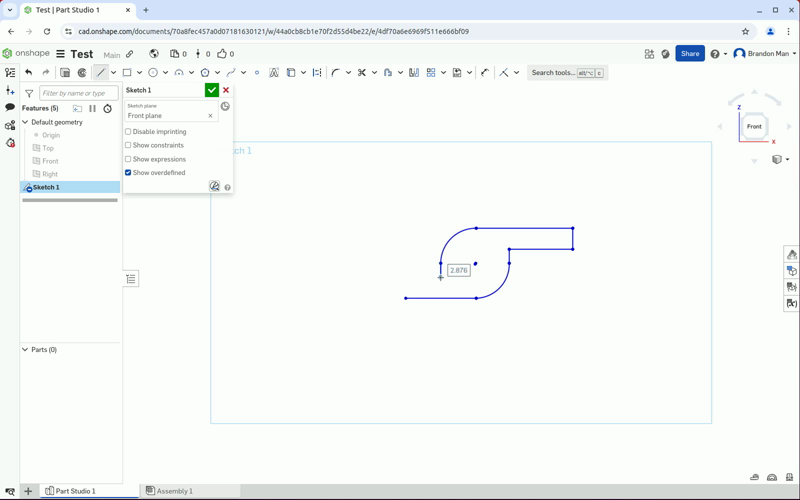
key_down(shift)
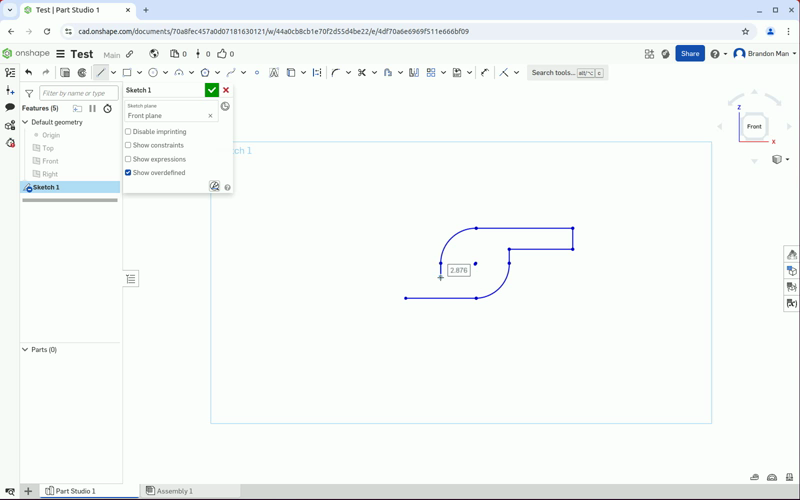
mouse_move(470, 277)
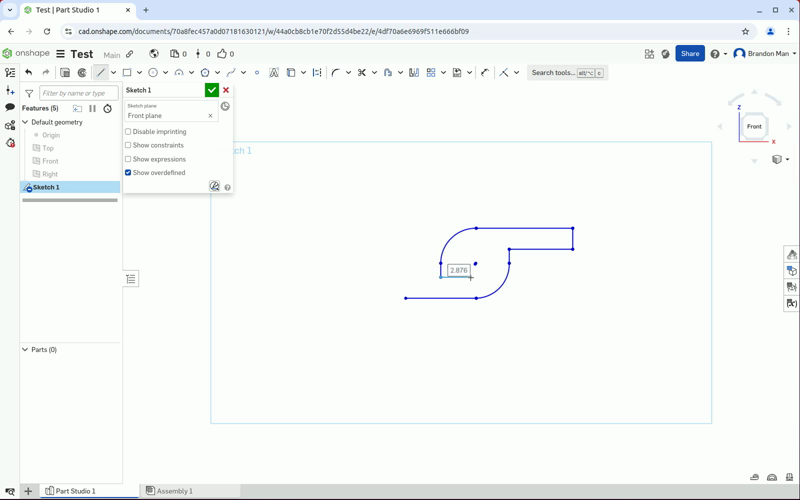
mouse_move(419, 277)
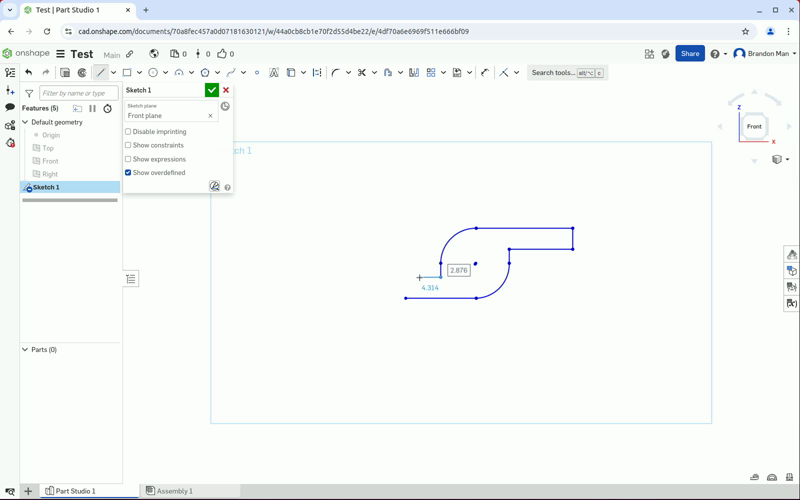
click(419, 277)
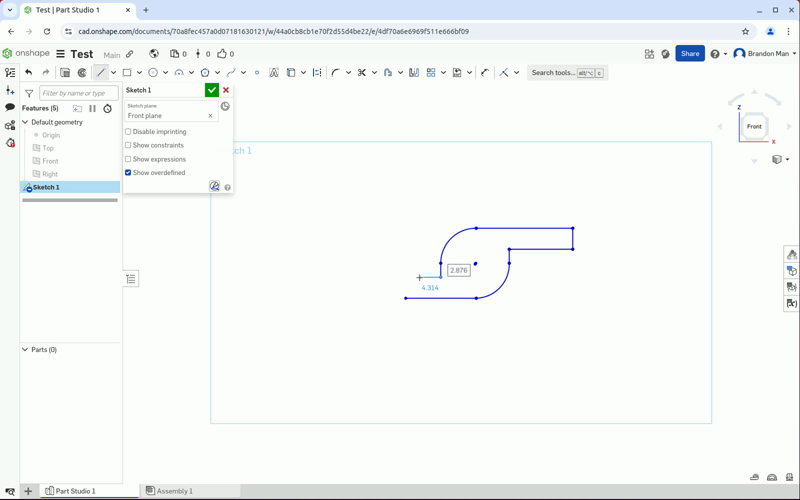
key_up(shift)
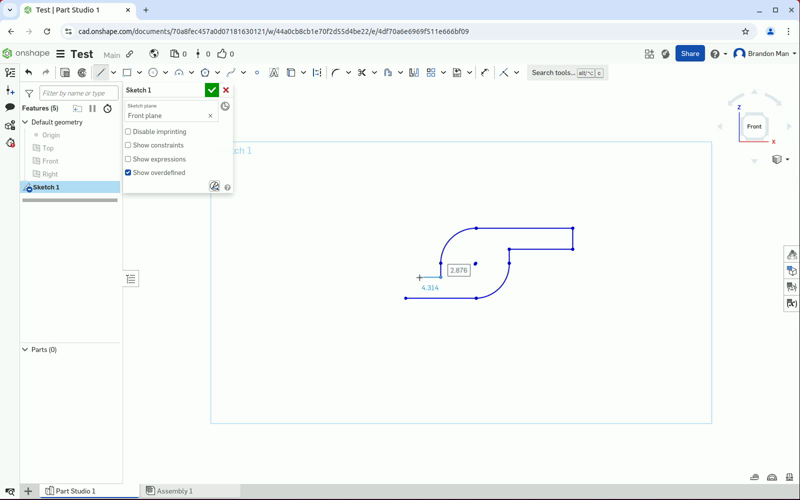
key_down(shift)
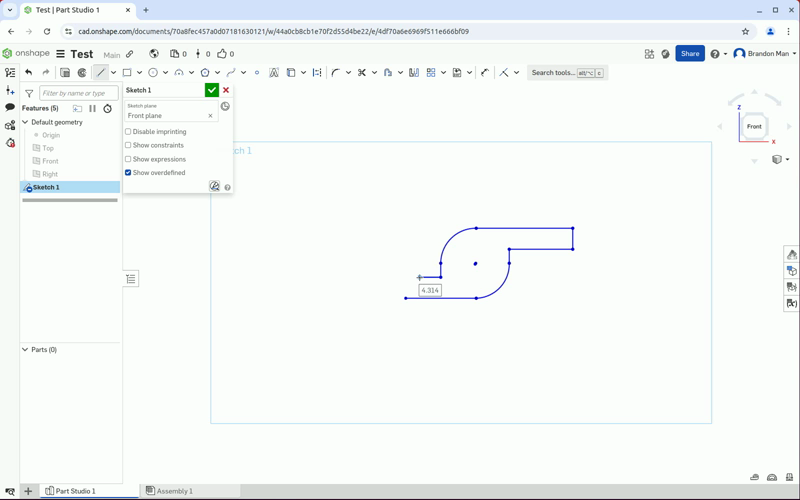
mouse_move(419, 194)
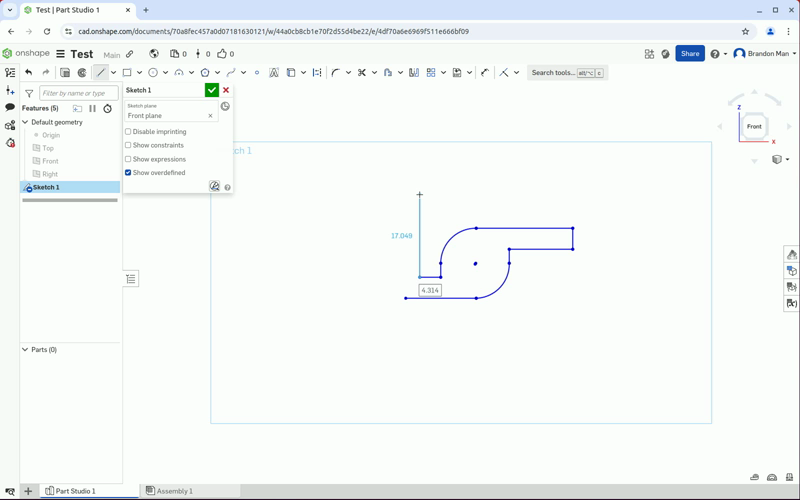
click(419, 194)
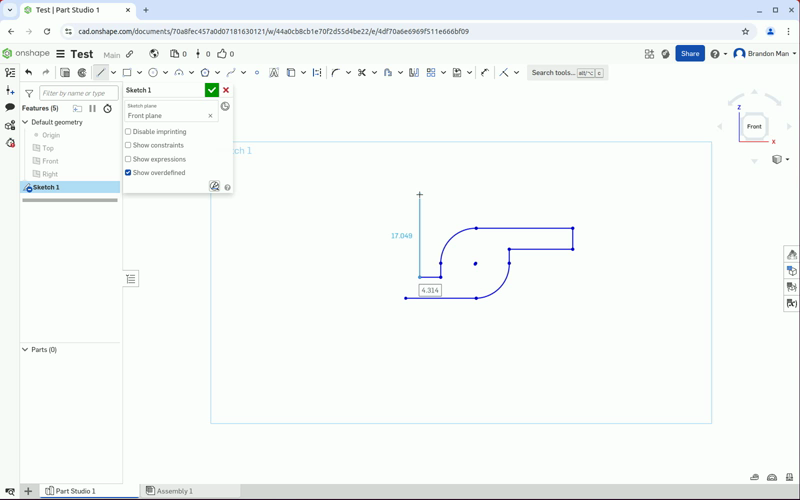
key_up(shift)
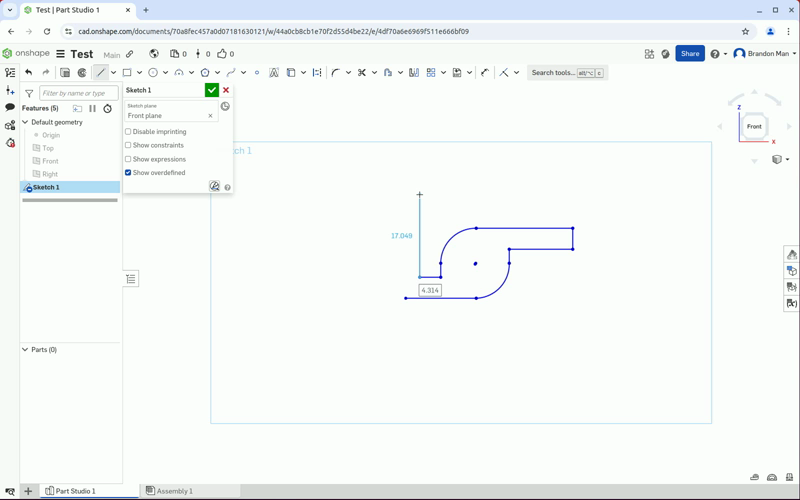
key_down(shift)
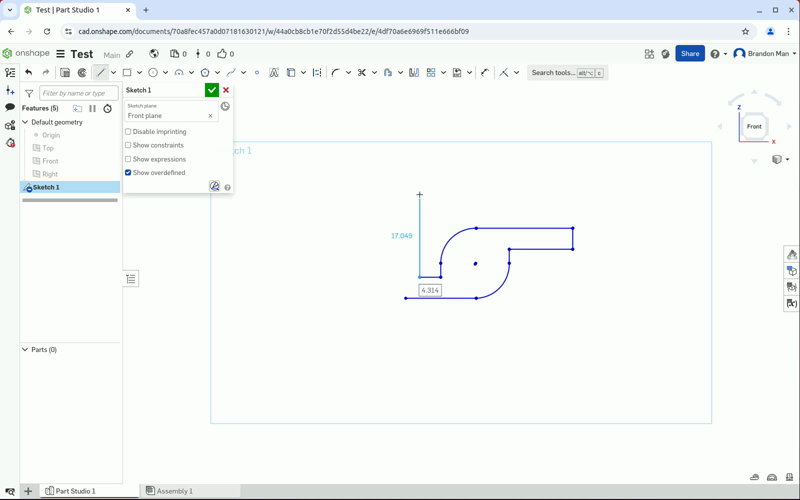
mouse_move(449, 194)
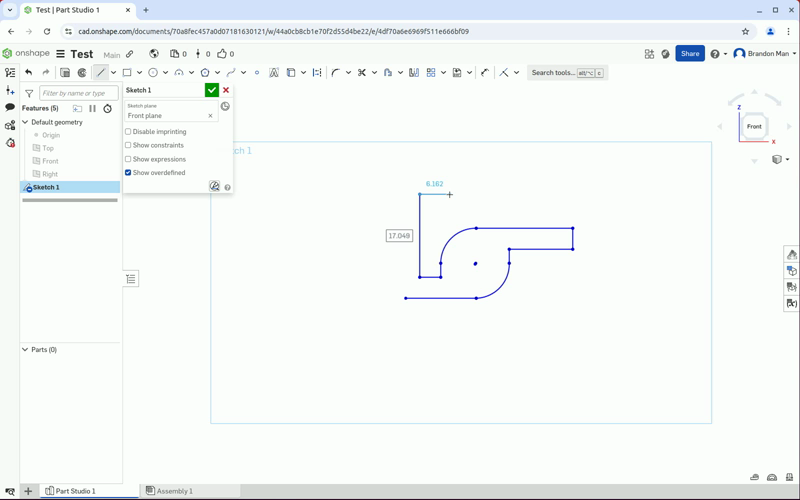
mouse_move(405, 194)
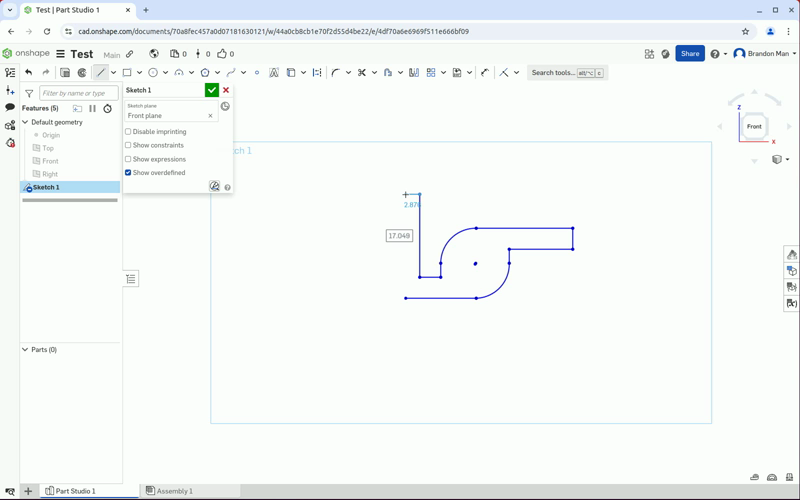
click(405, 194)
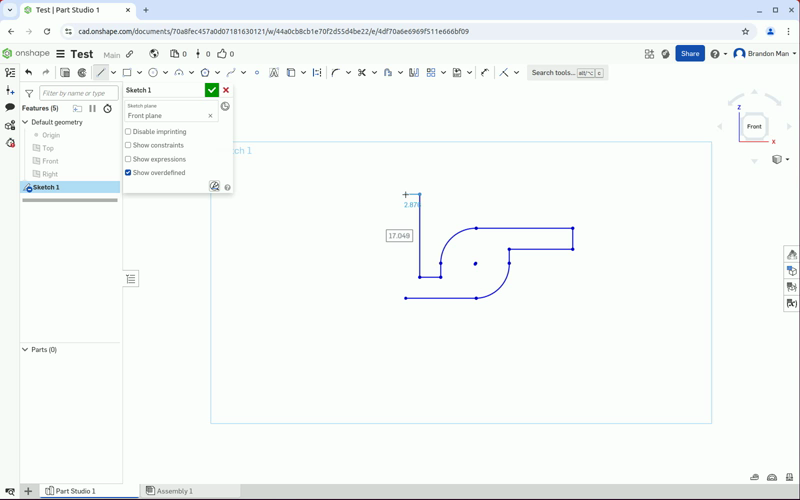
key_up(shift)
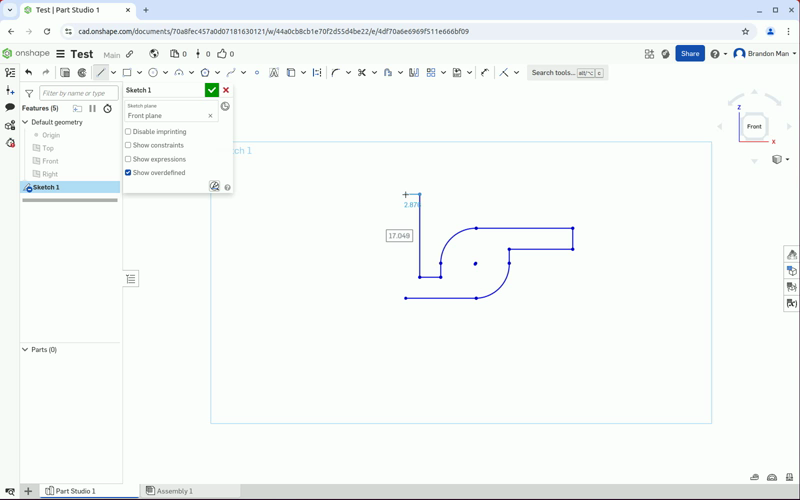
key_down(shift)
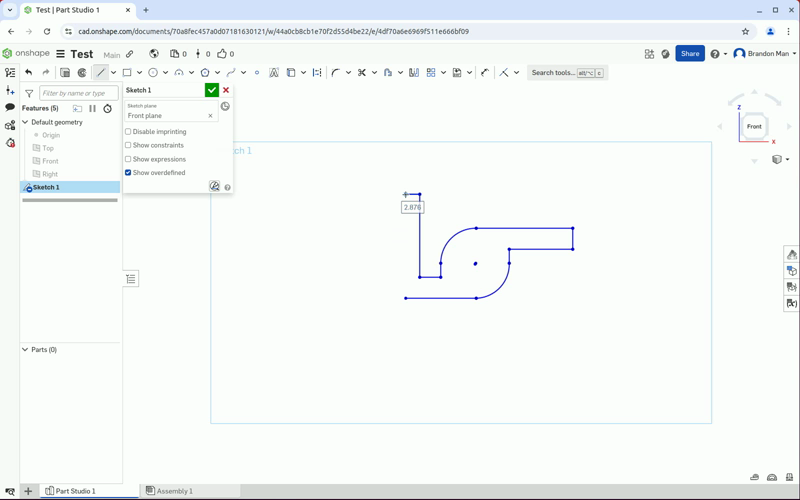
mouse_move(405, 298)
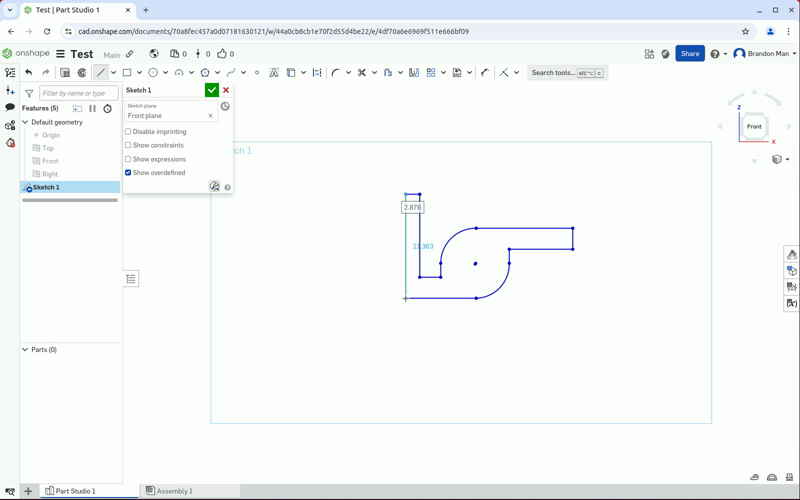
key_up(shift)
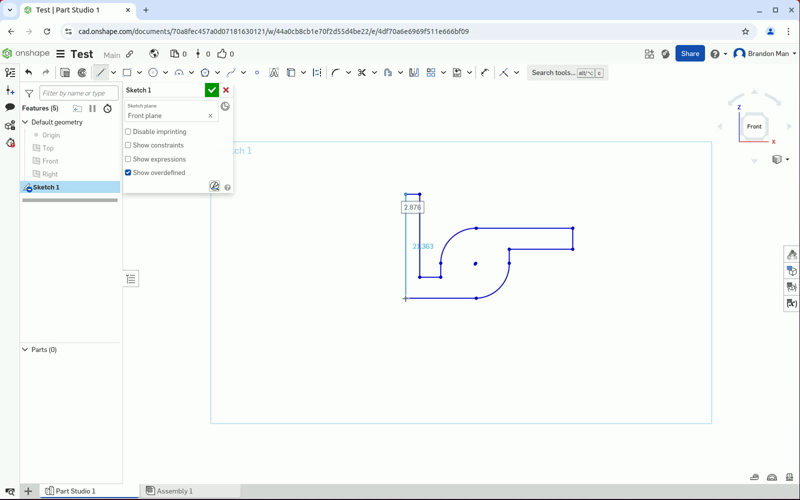
click(405, 298)
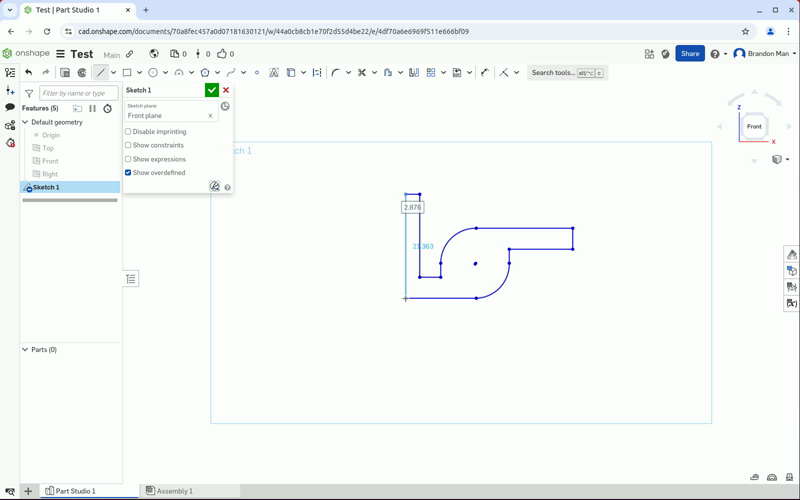
key(esc)
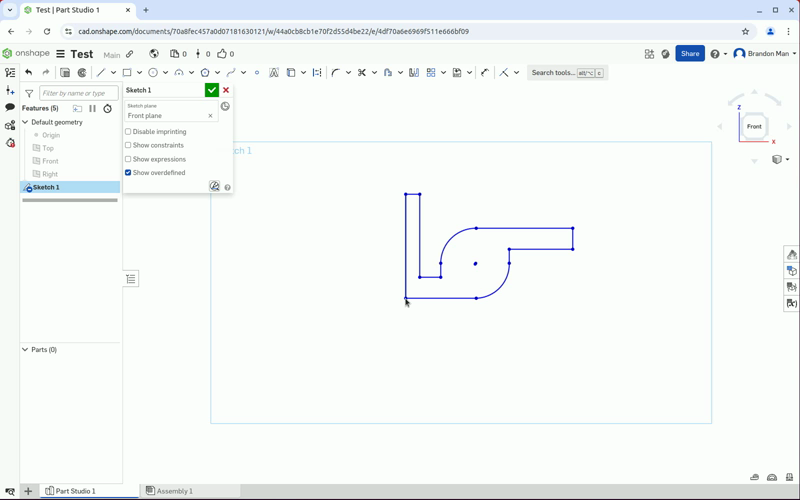
key(c)
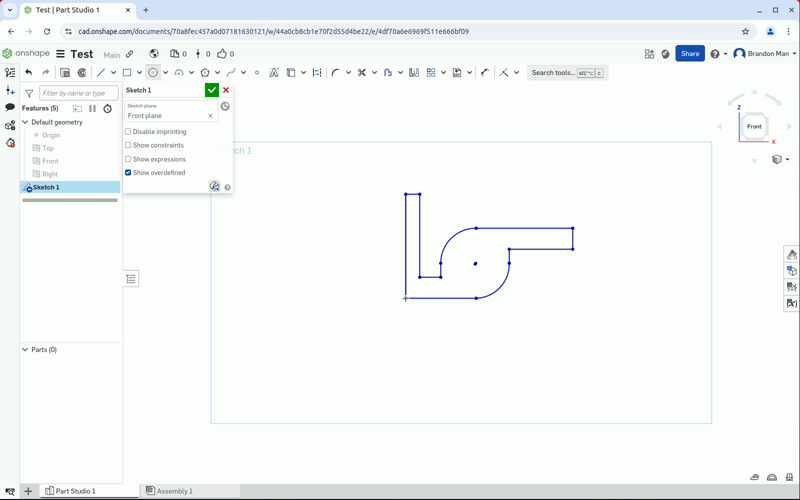
key_down(shift)
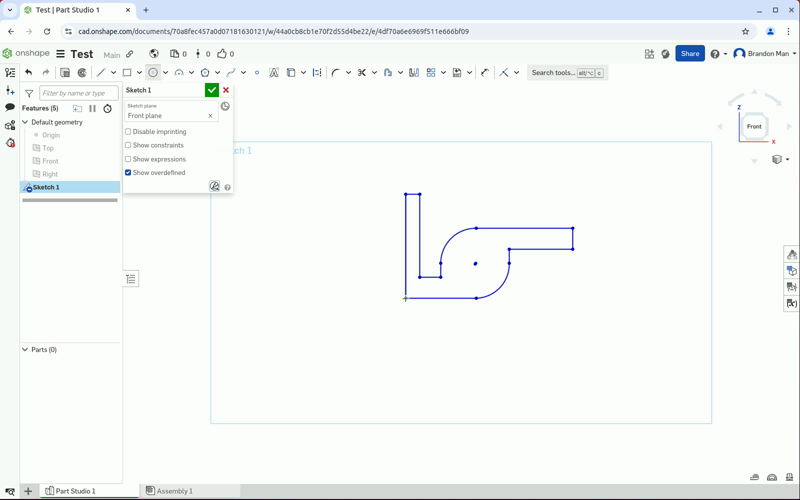
mouse_move(476, 263)
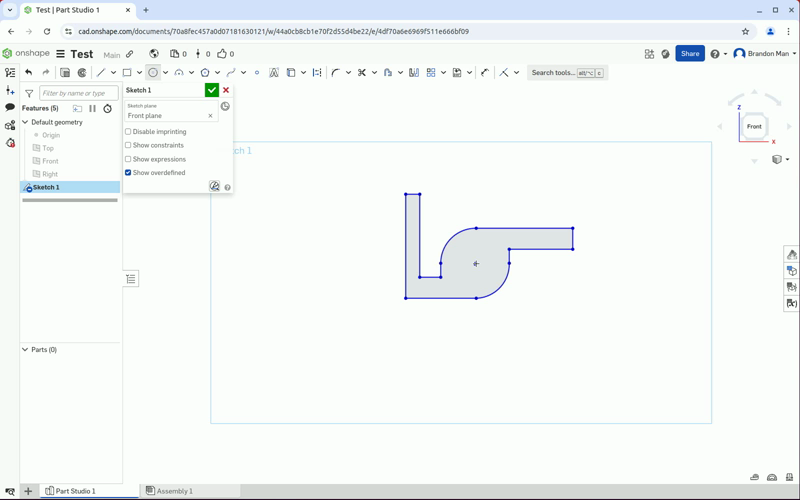
scroll(6)
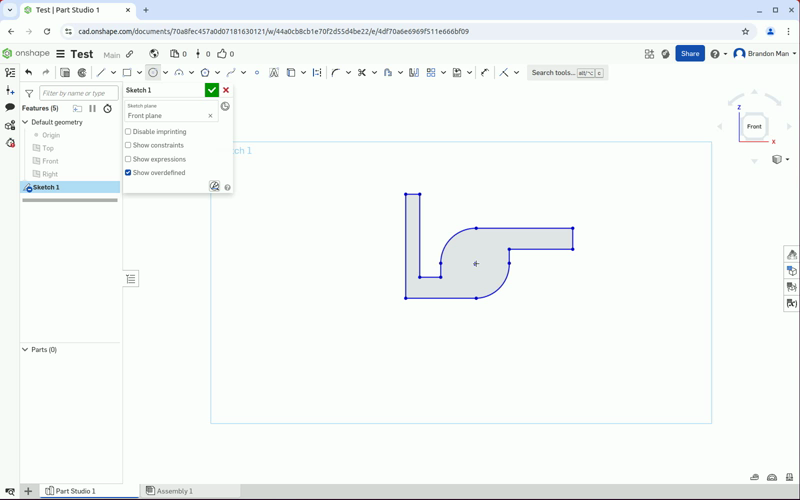
scroll(6)
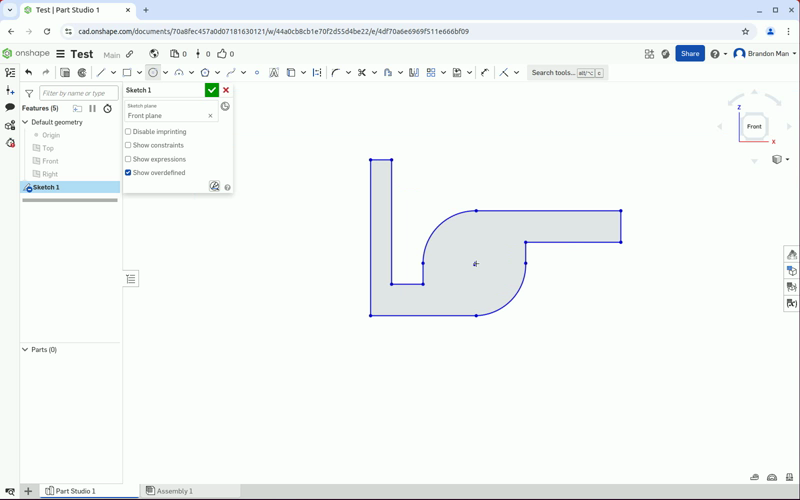
scroll(6)
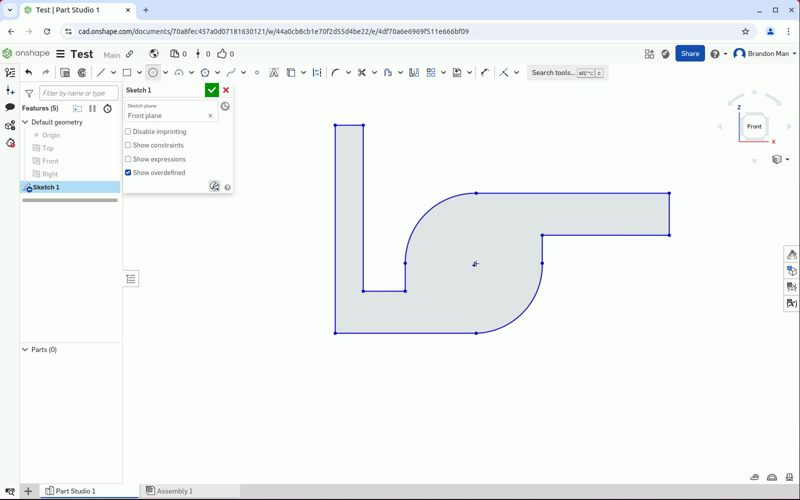
scroll(6)
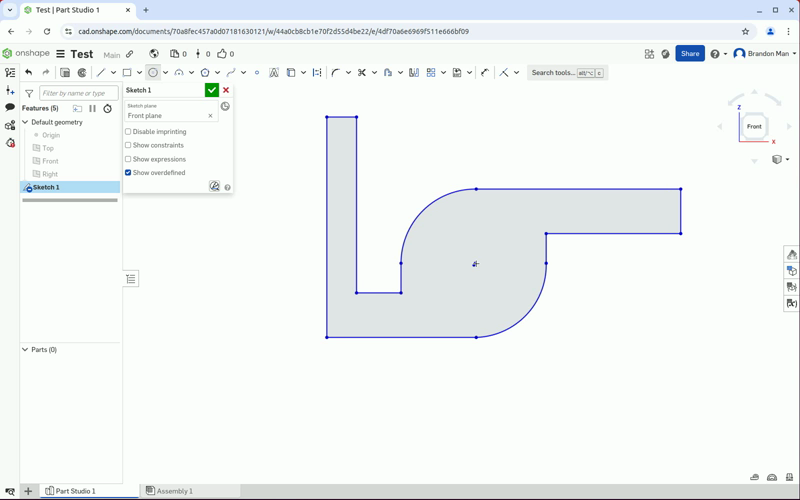
scroll(6)
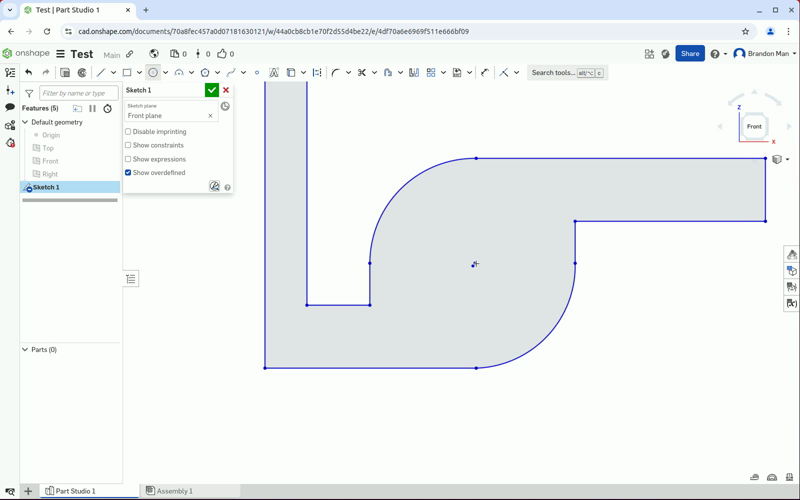
scroll(6)
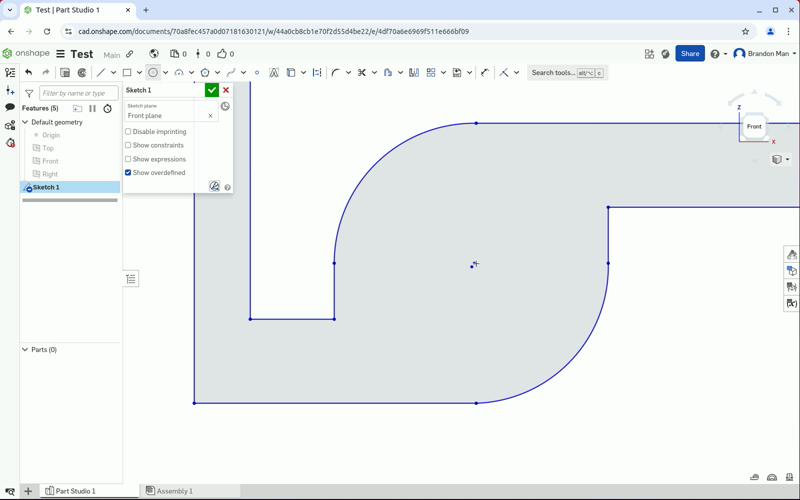
scroll(6)
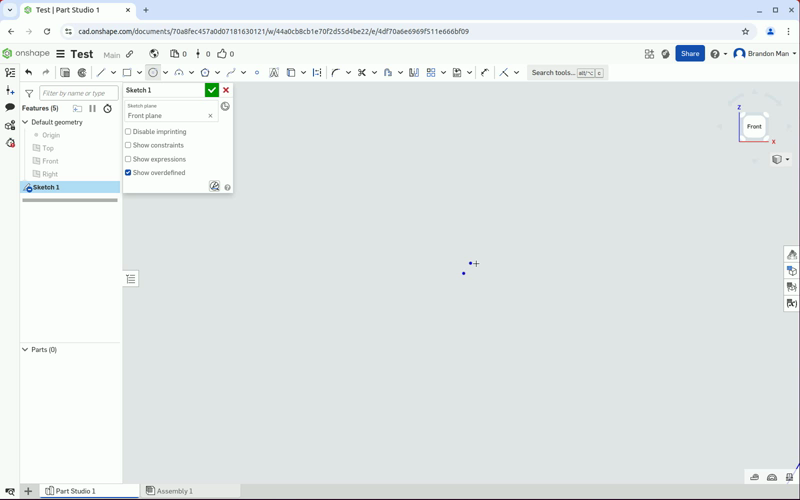
click(476, 263)
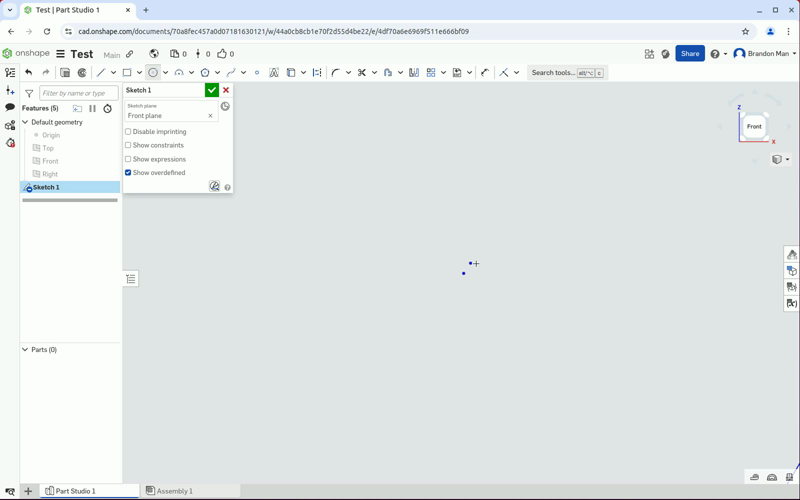
scroll(-6)
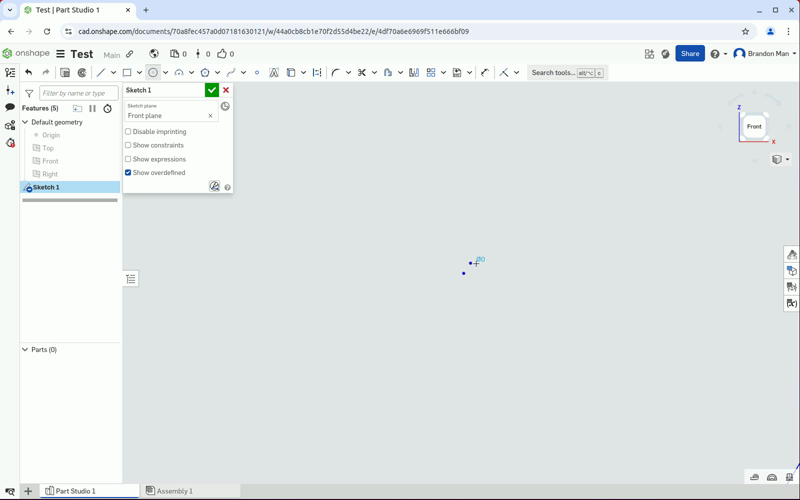
scroll(-6)
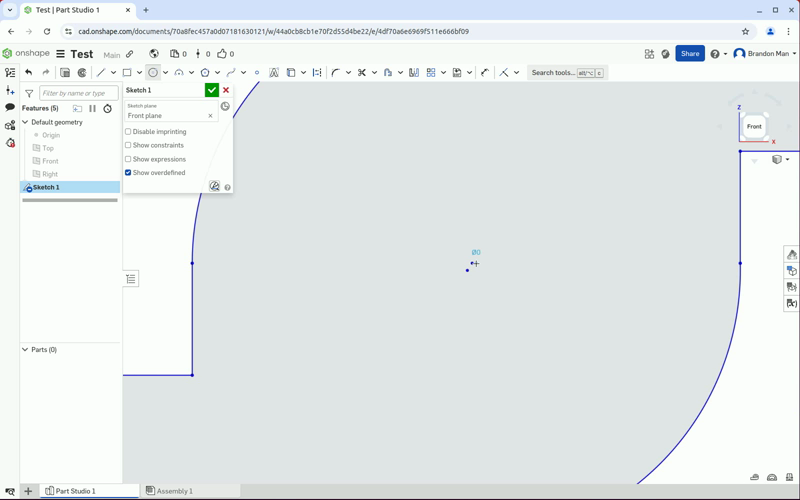
scroll(-6)
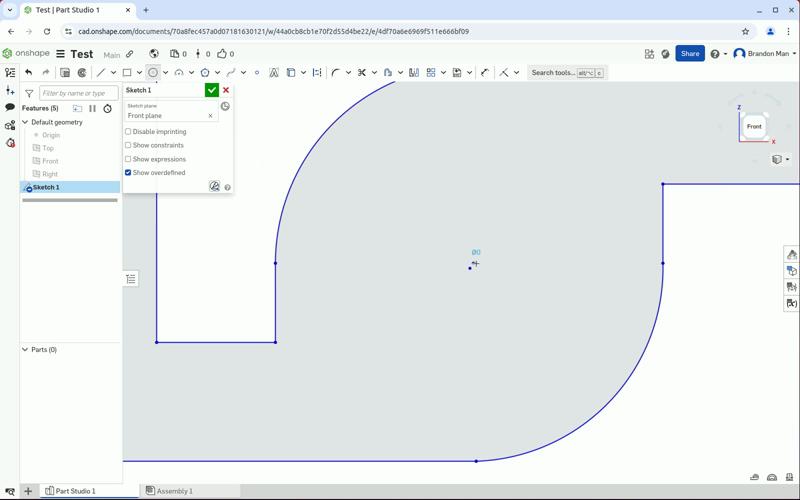
scroll(-6)
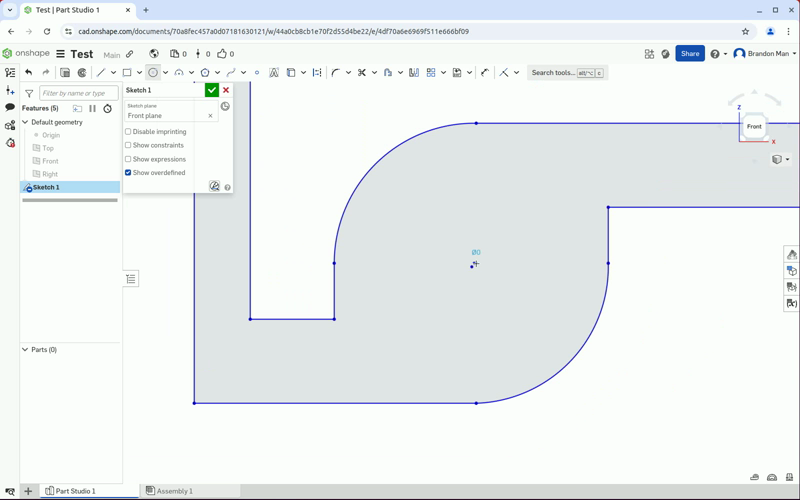
scroll(-6)
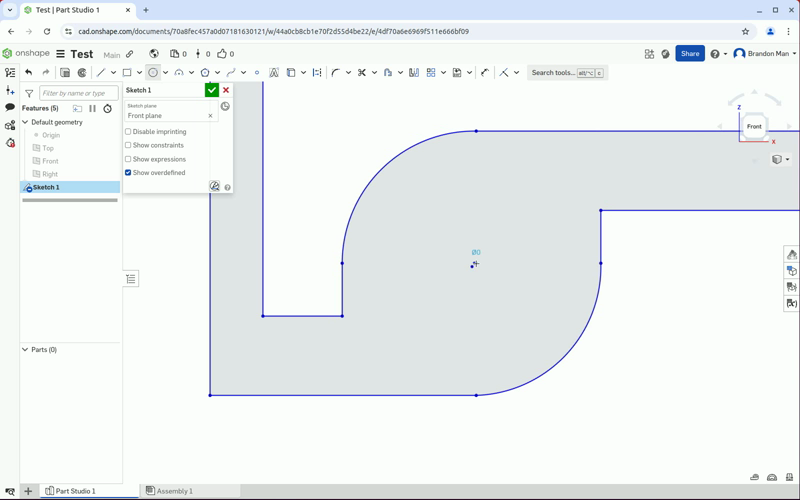
scroll(-6)
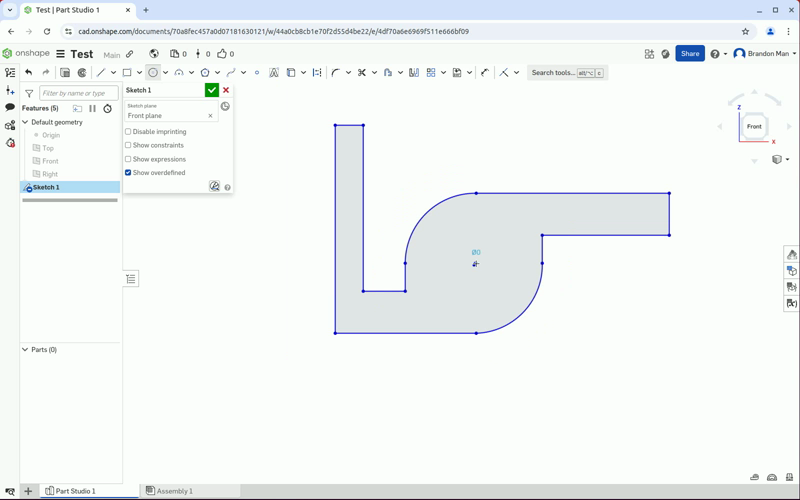
scroll(-6)
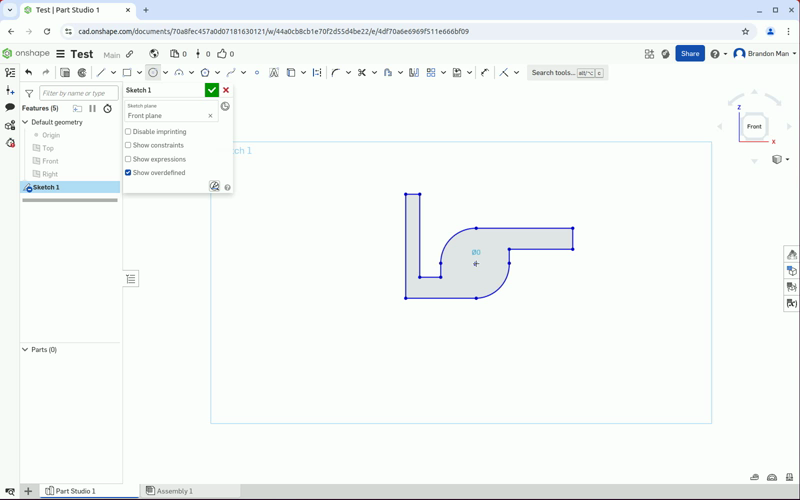
key_up(shift)
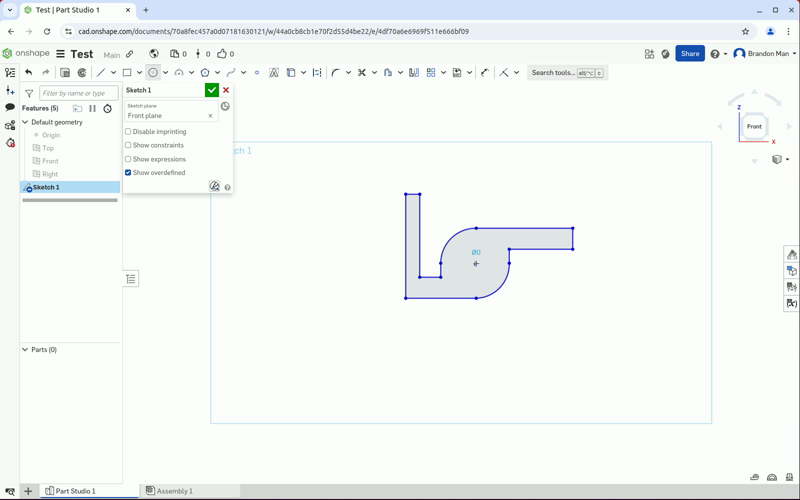
mouse_move(497, 263)
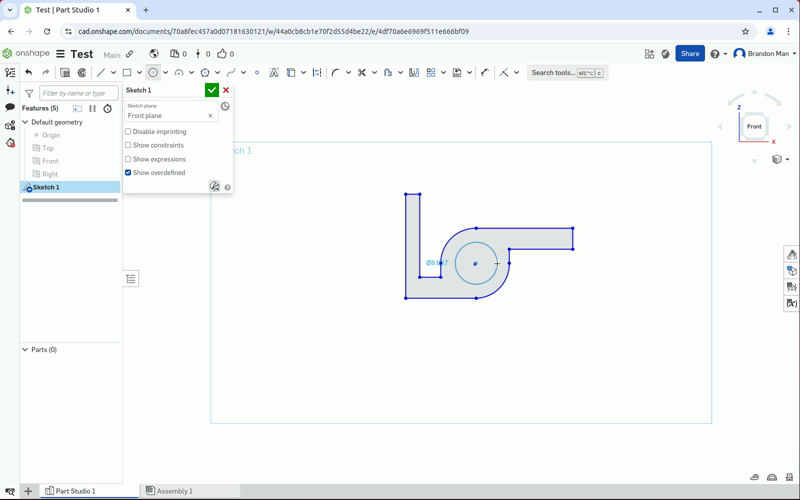
click(497, 263)
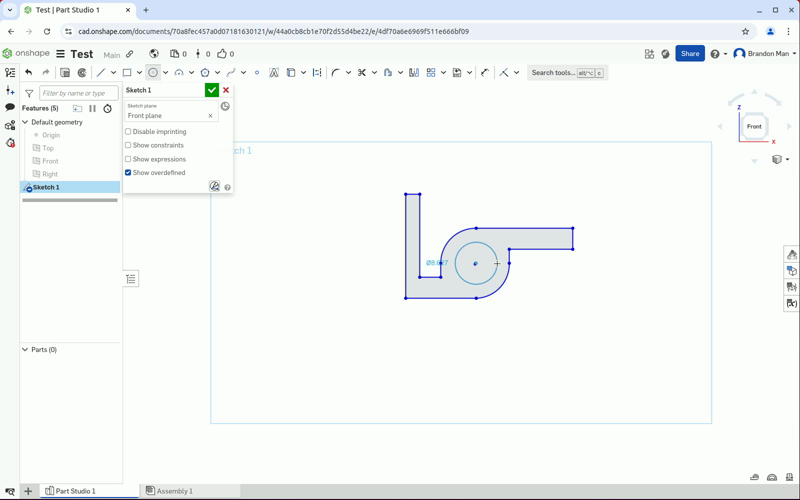
key(esc)
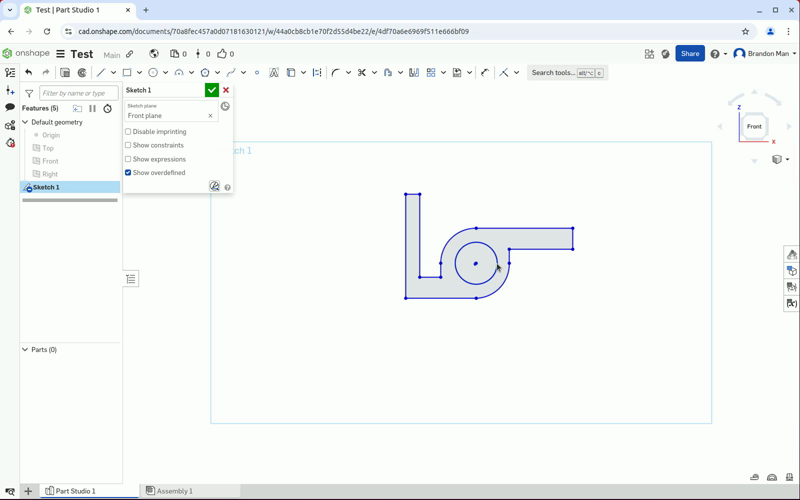
mouse_move(479, 236)
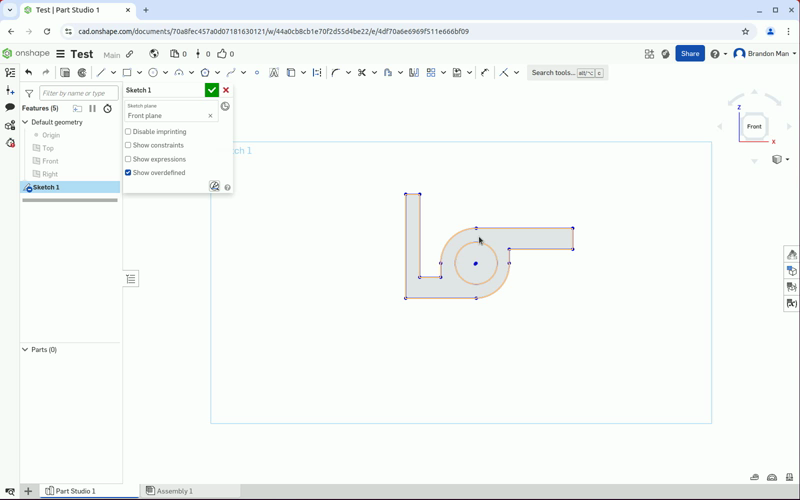
click(479, 236)
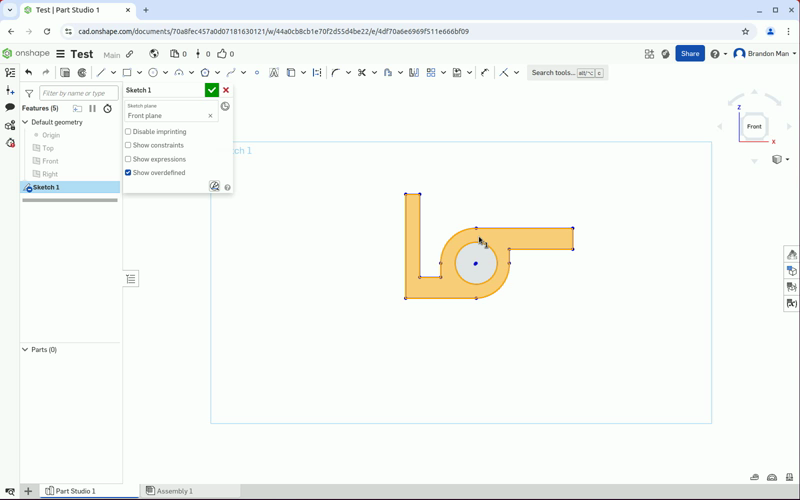
mouse_move(73, 352)
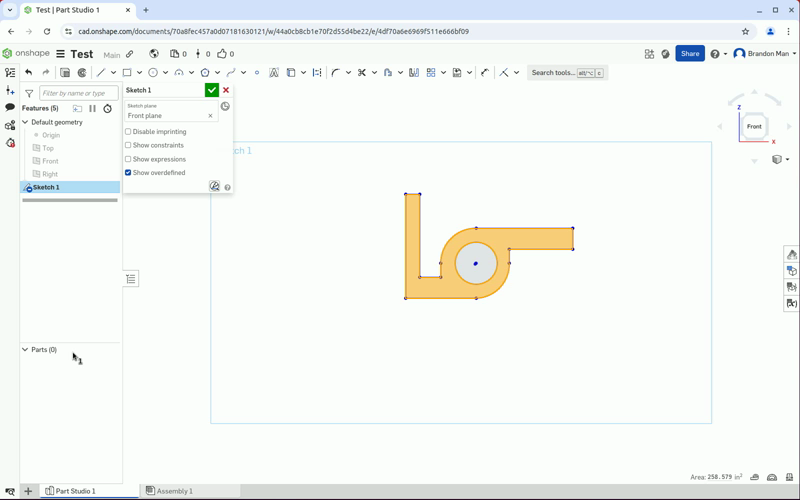
key(shift+y)
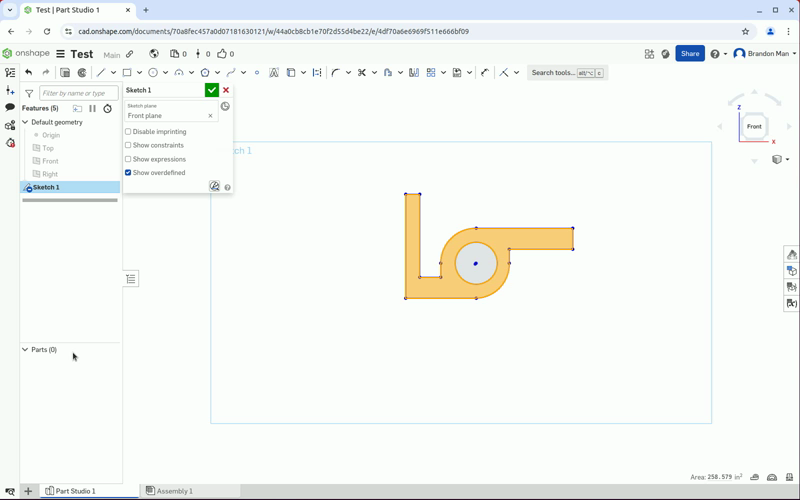
key(shift+e)
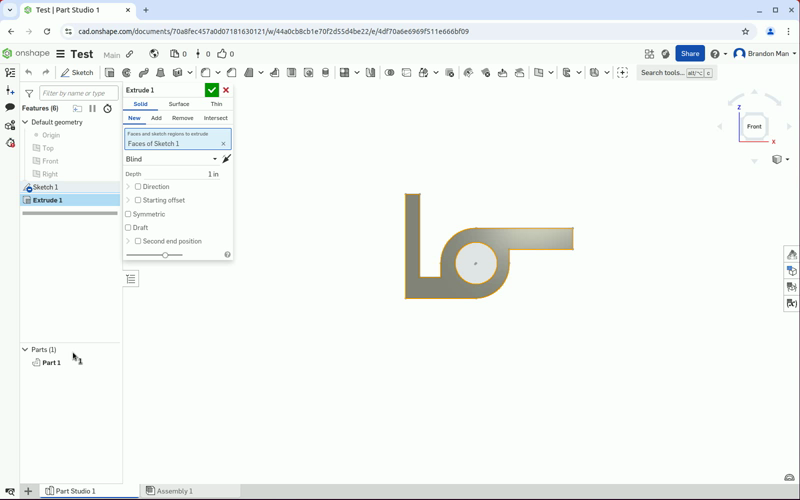
mouse_move(143, 106)
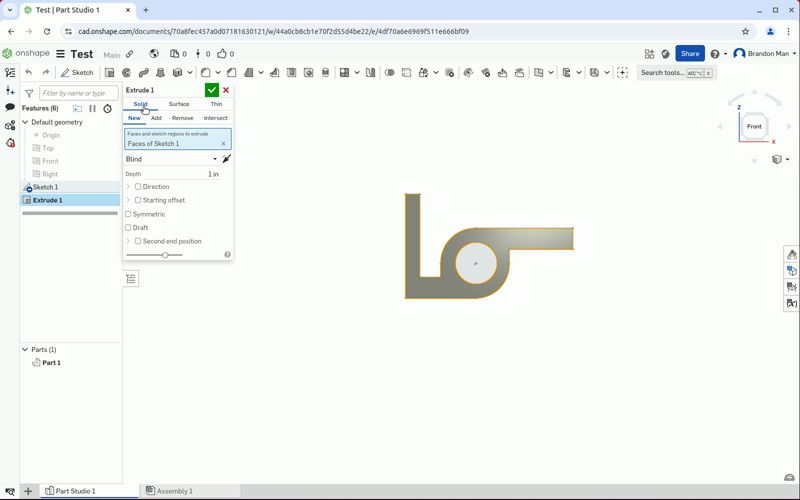
click(143, 106)
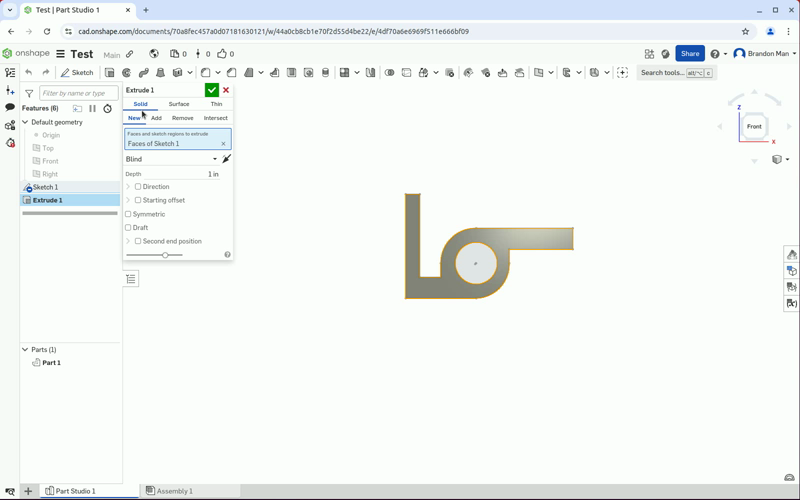
mouse_move(137, 120)
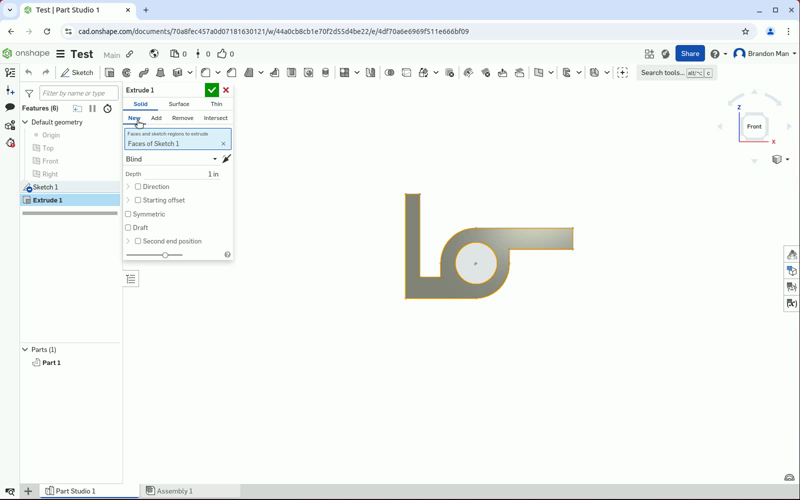
click(137, 120)
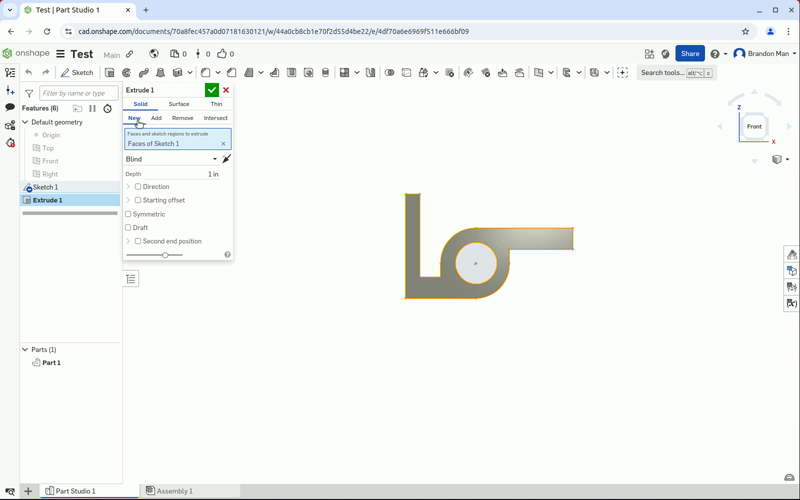
key(tab, 4)
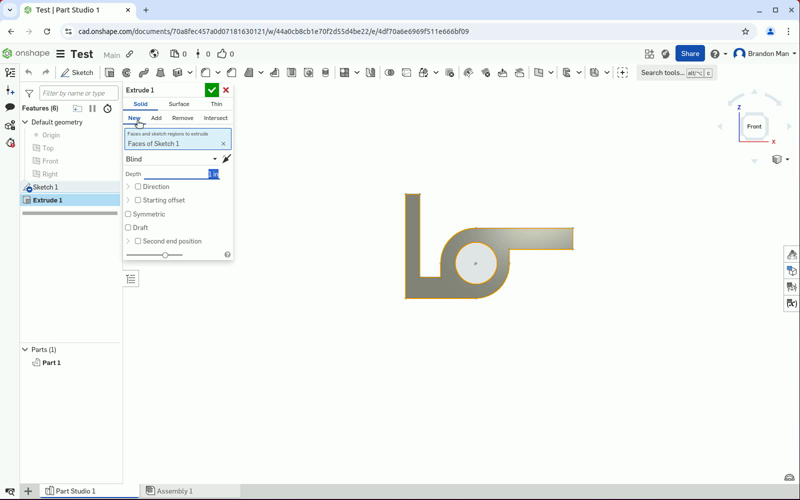
text(21.423)
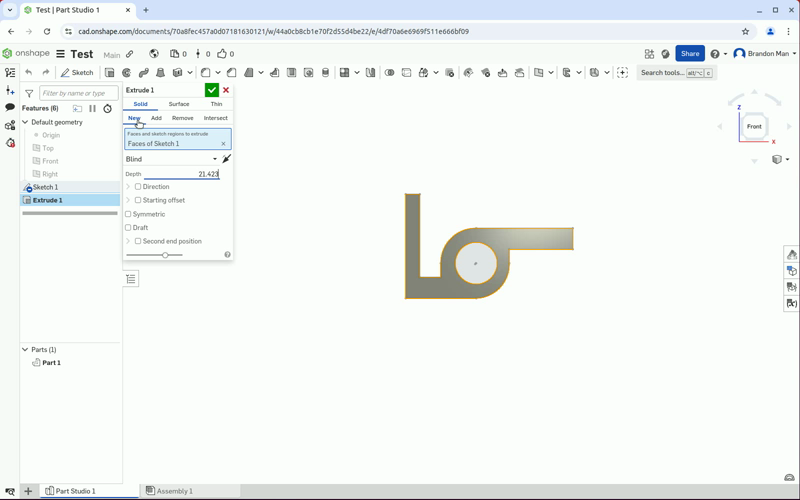
key(enter)
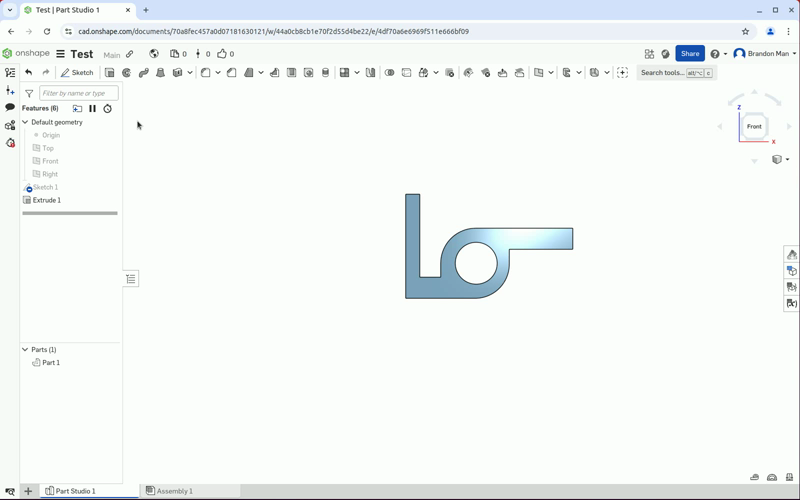
key(shift+h)
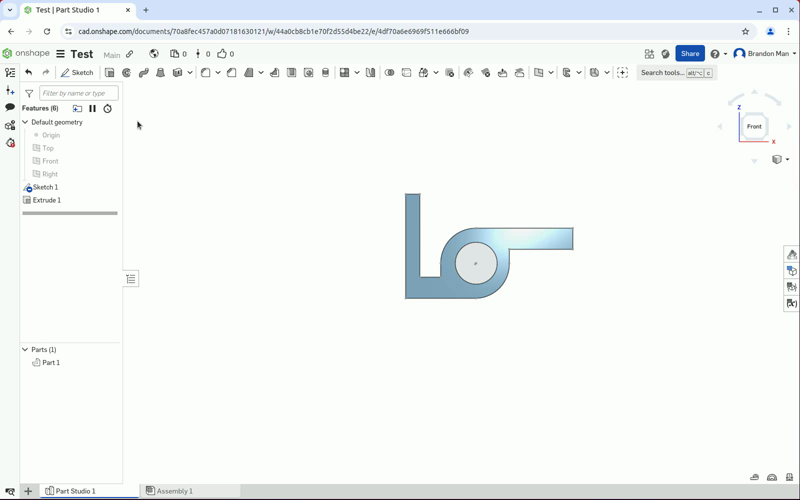
key(shift+h)
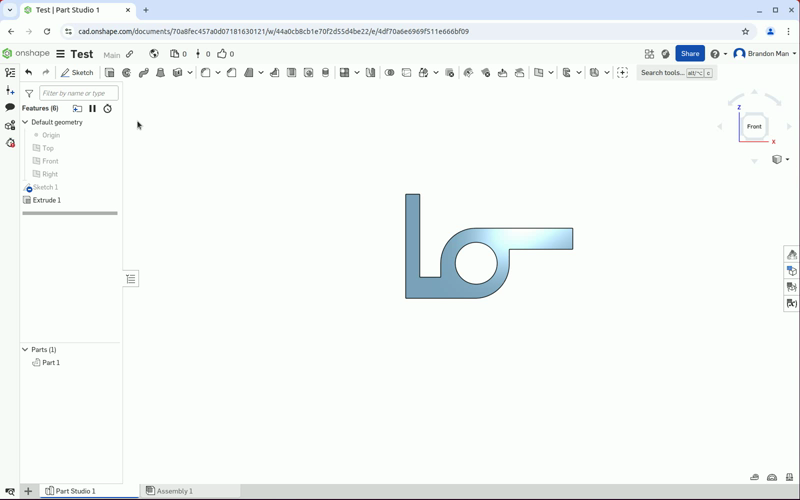
mouse_move(73, 189)
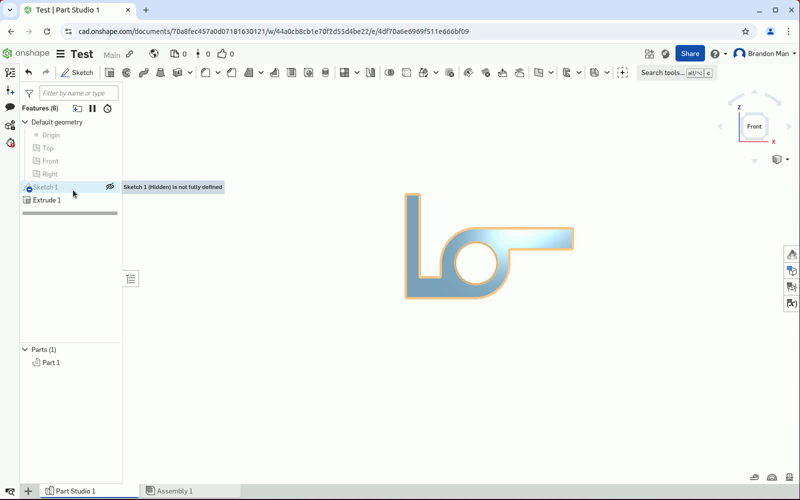
click(73, 189)
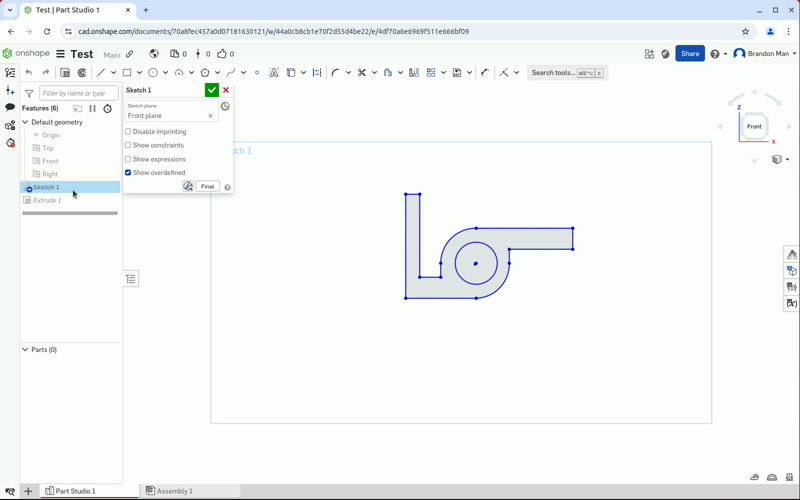
mouse_move(229, 92)
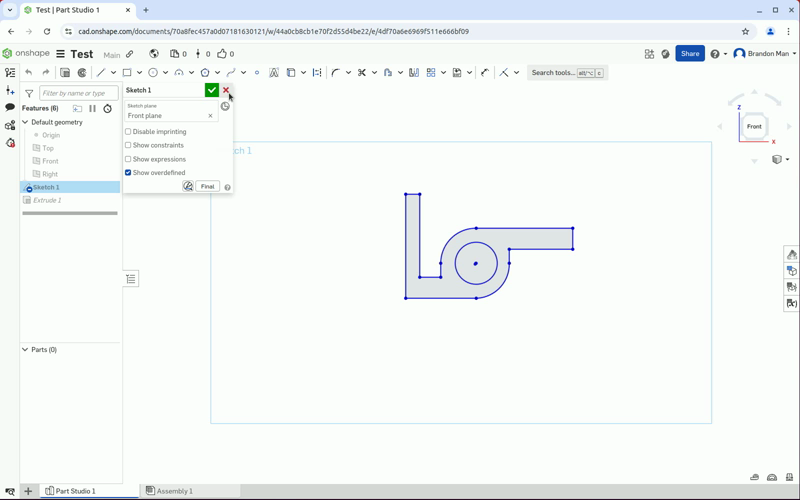
click(229, 92)
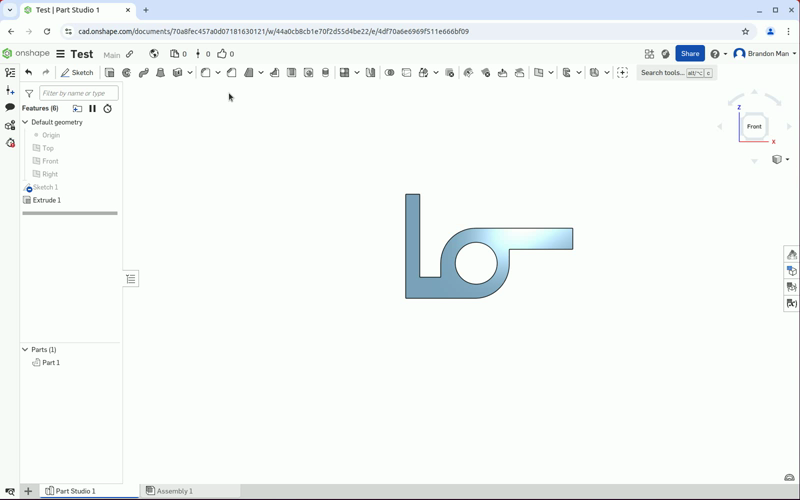
mouse_move(73, 352)
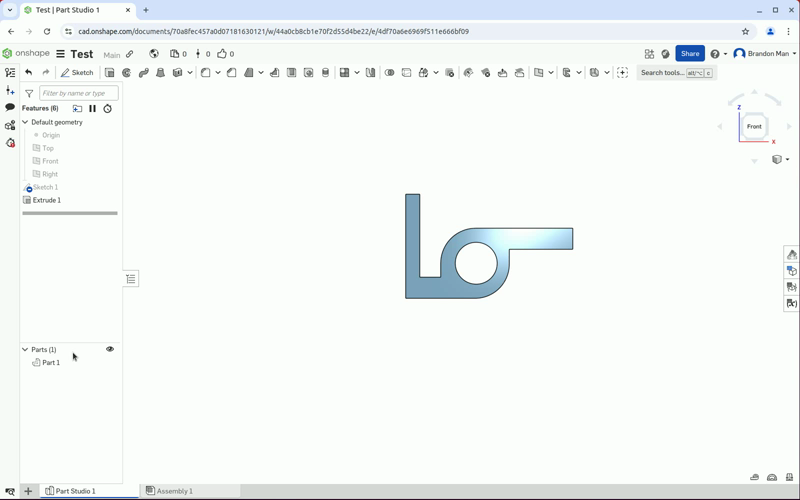
key(y)
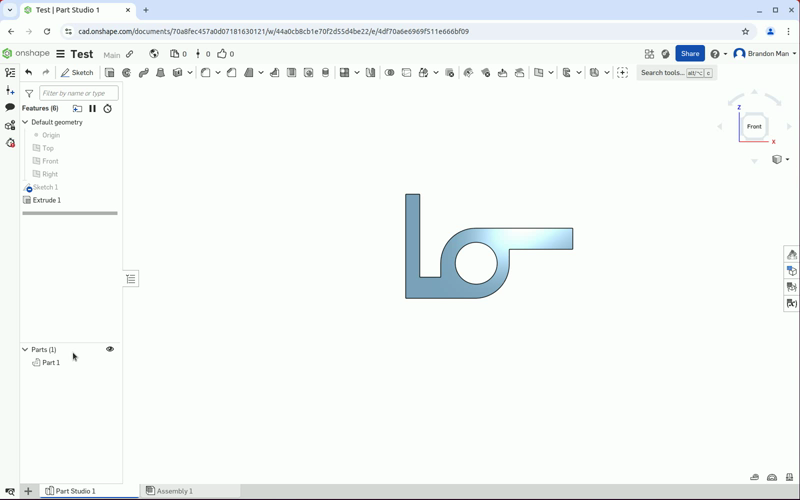
key(shift+p)
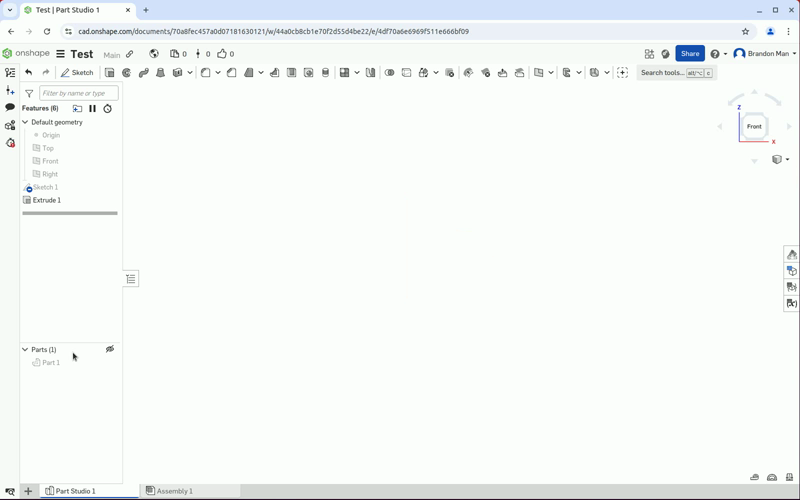
key(space)
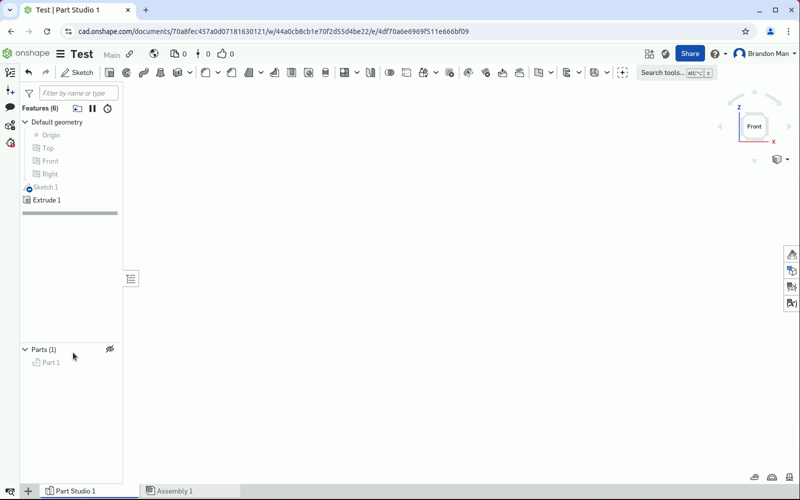
key_down(shift)
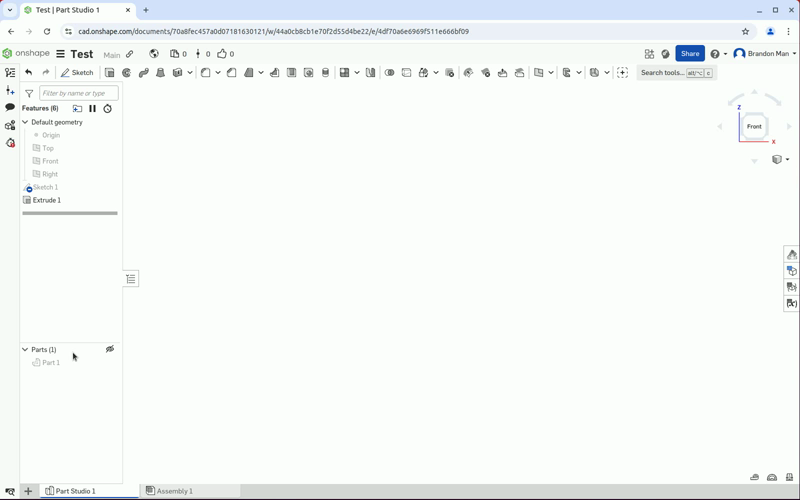
key(down)
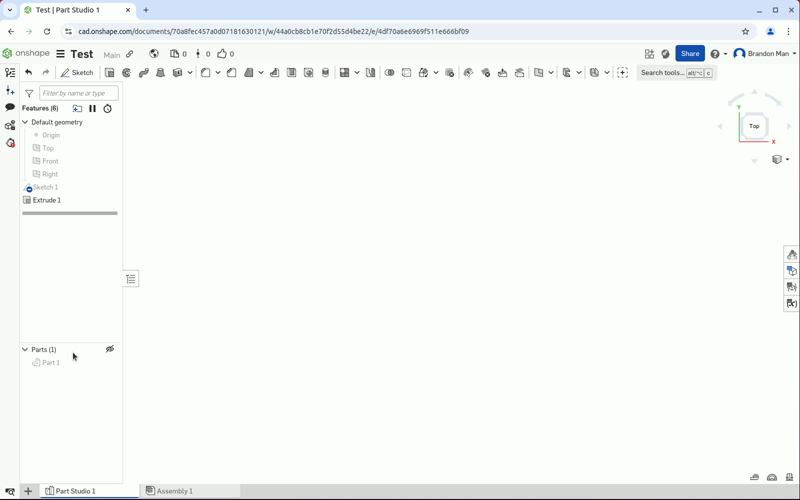
key_up(shift)
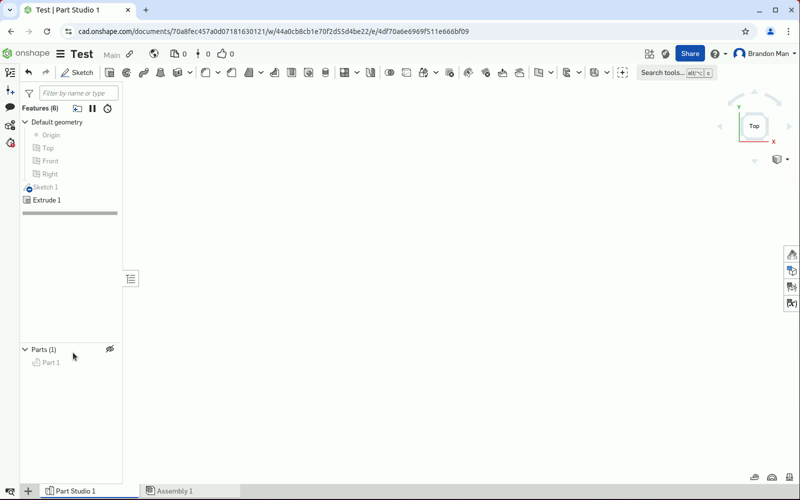
mouse_move(73, 352)
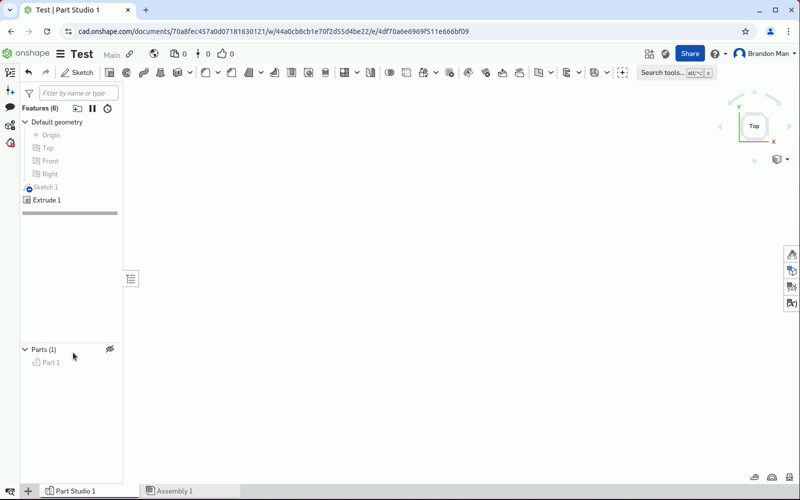
key(shift+y)
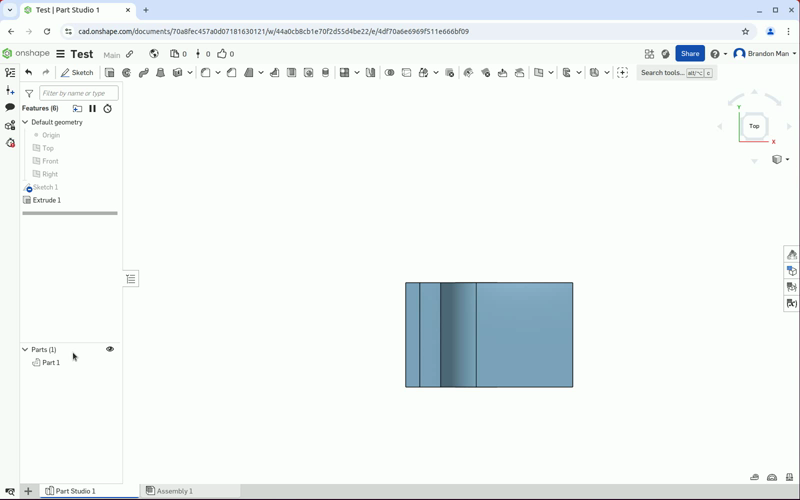
mouse_move(541, 75)
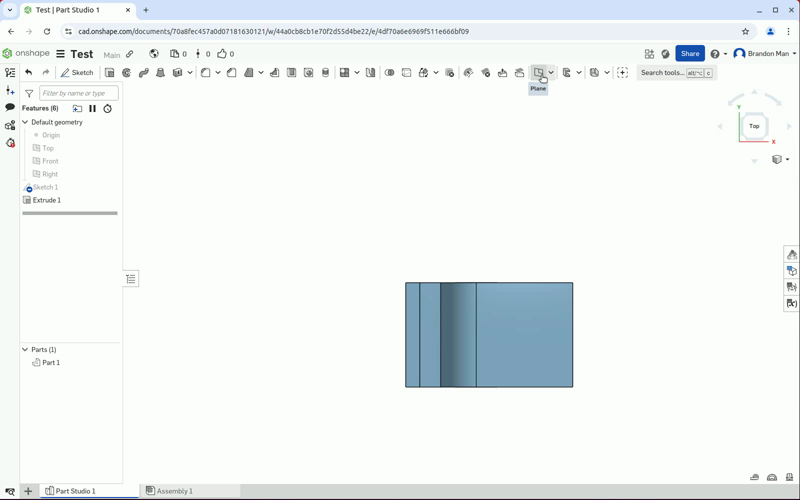
click(541, 75)
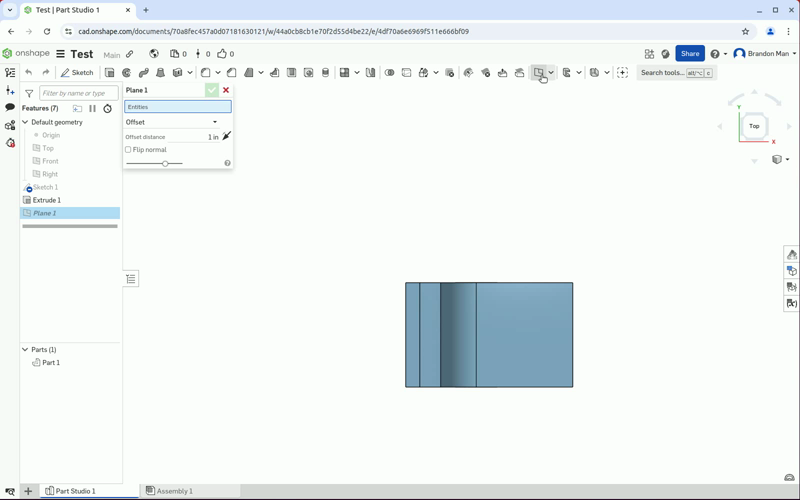
mouse_move(73, 150)
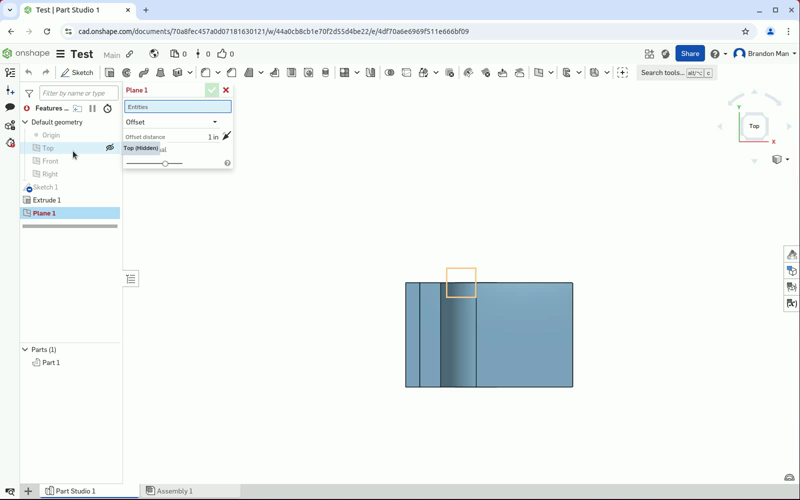
click(73, 150)
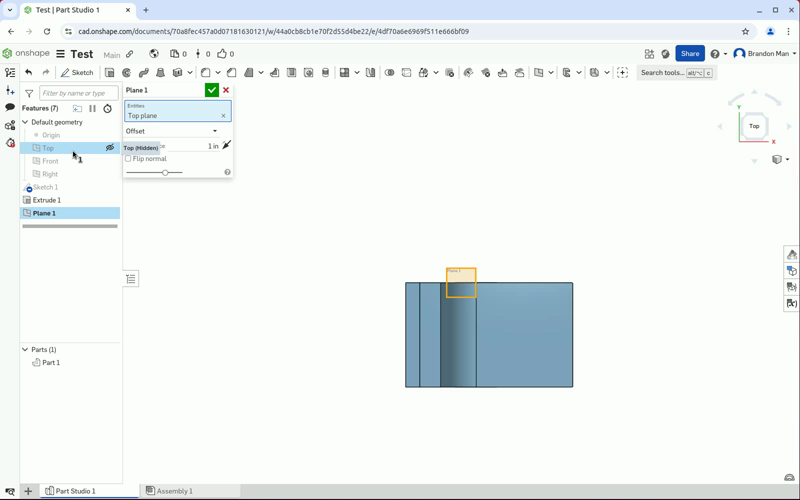
key(tab, 2)
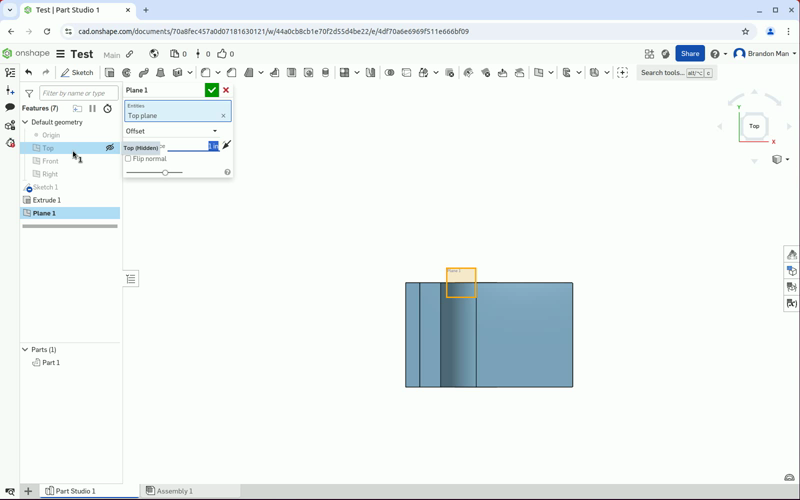
text(11.308)
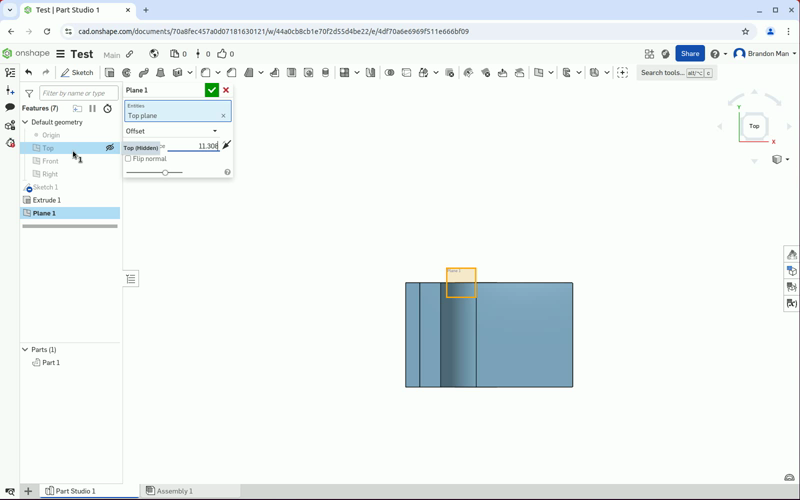
key(enter, 2)
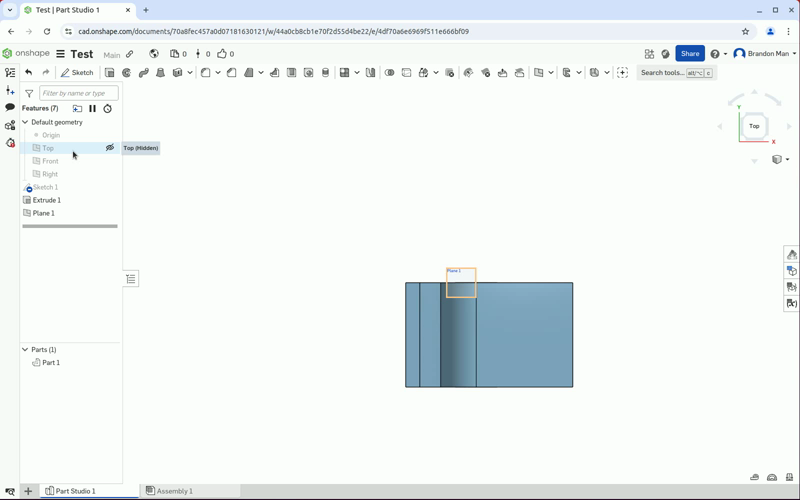
key(shift+s)
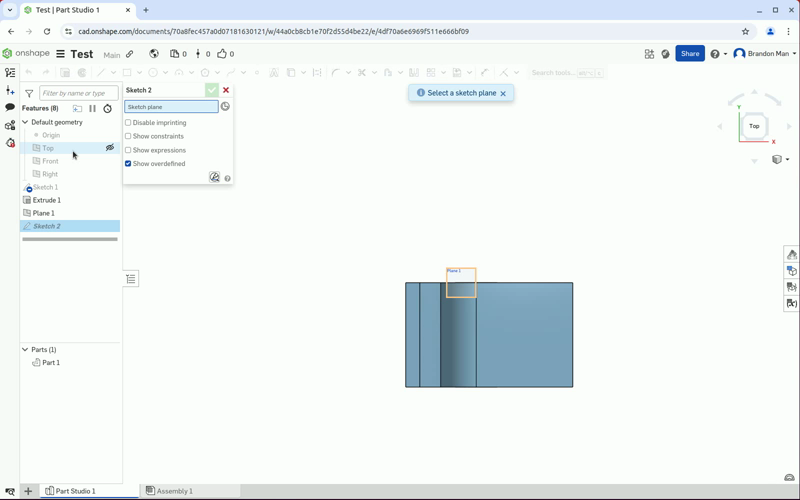
mouse_move(73, 215)
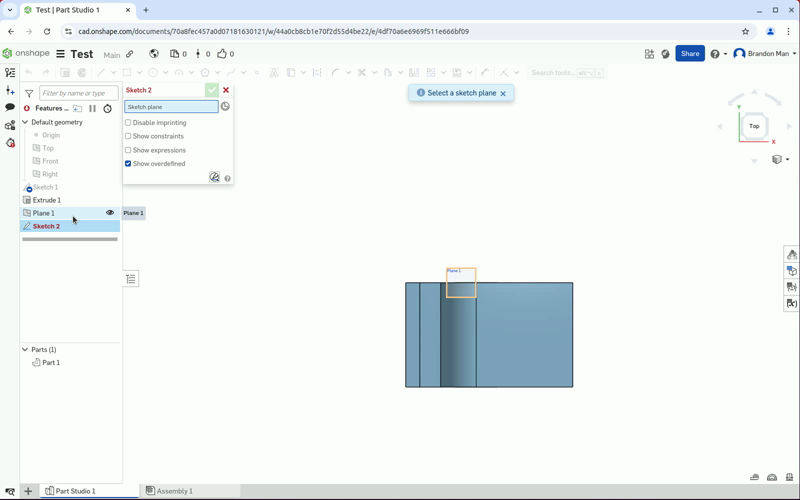
click(73, 215)
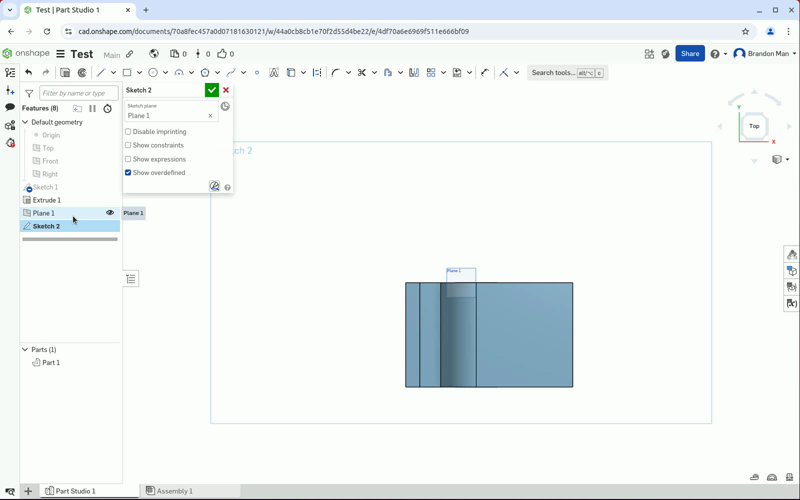
mouse_move(73, 352)
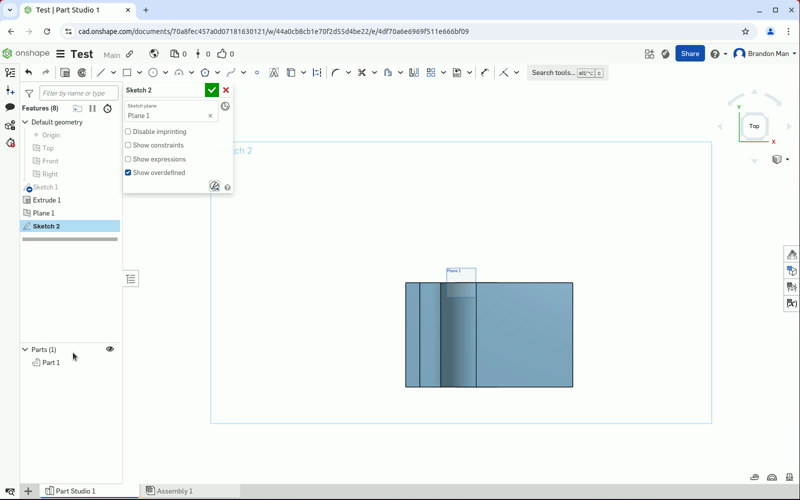
key(y)
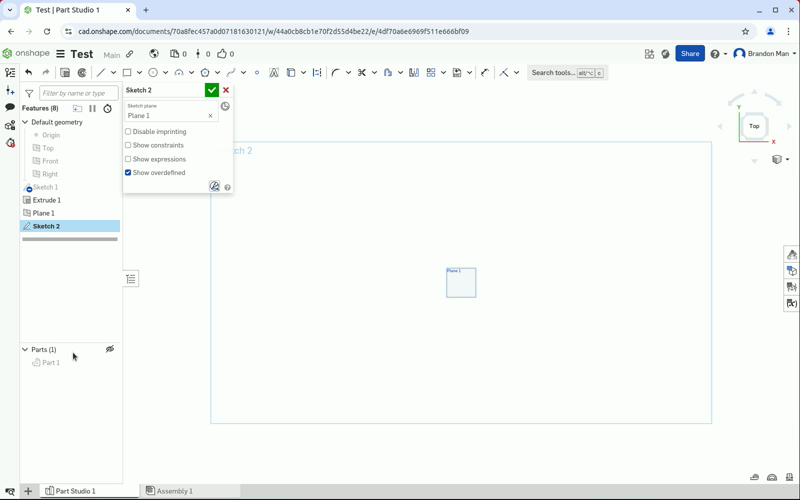
key(c)
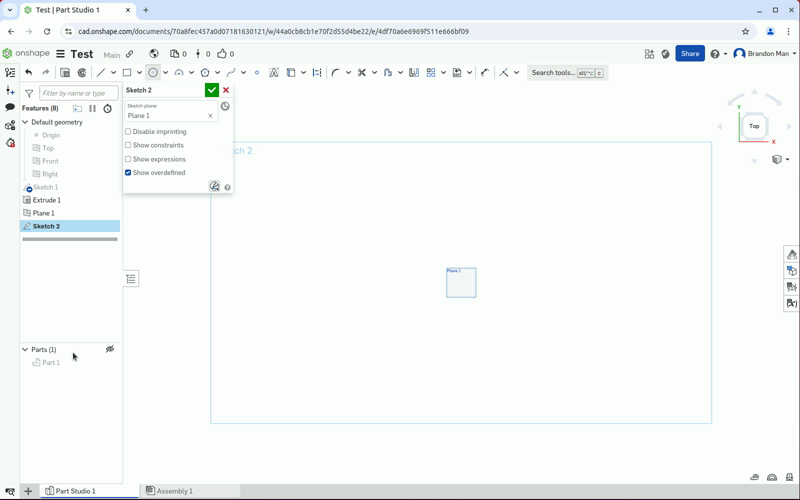
key_down(shift)
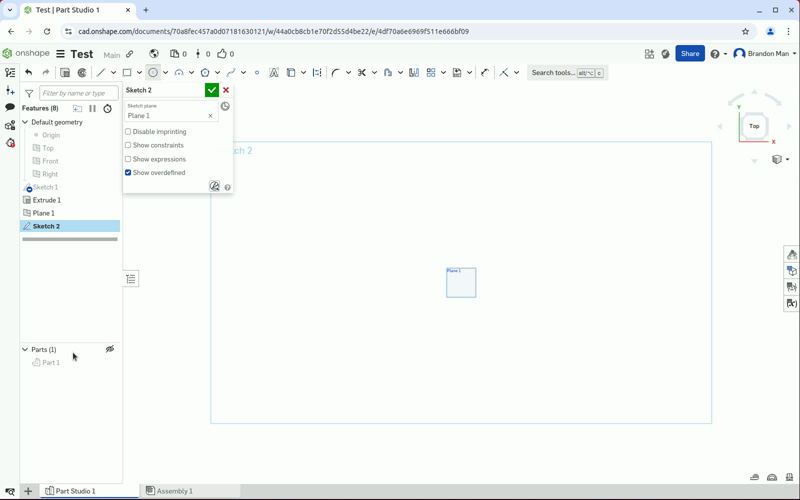
mouse_move(552, 311)
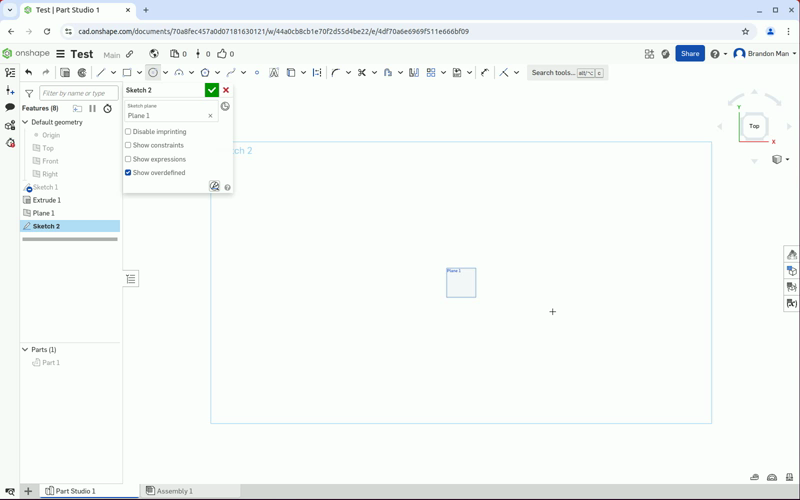
click(552, 311)
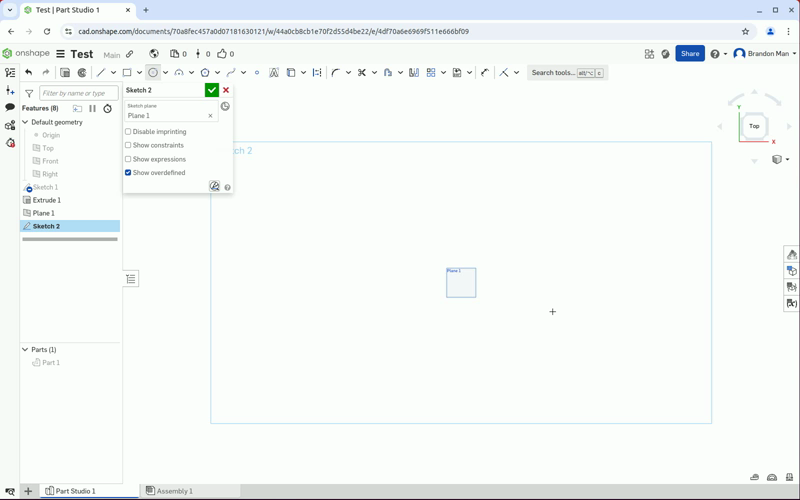
key_up(shift)
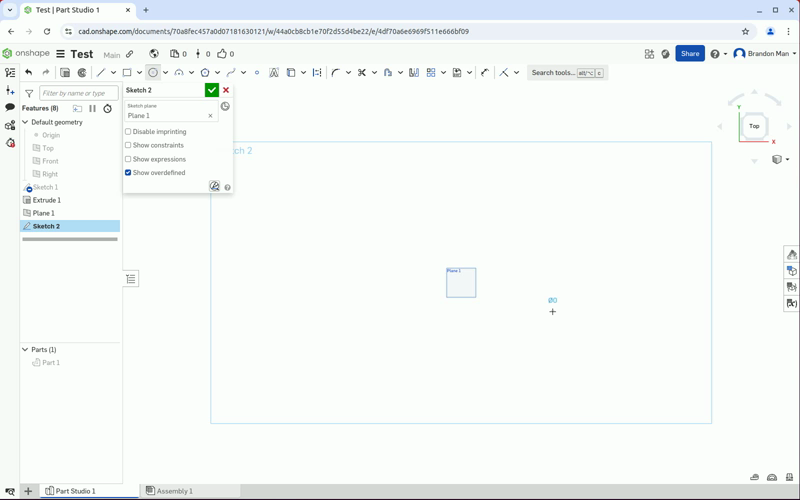
mouse_move(560, 311)
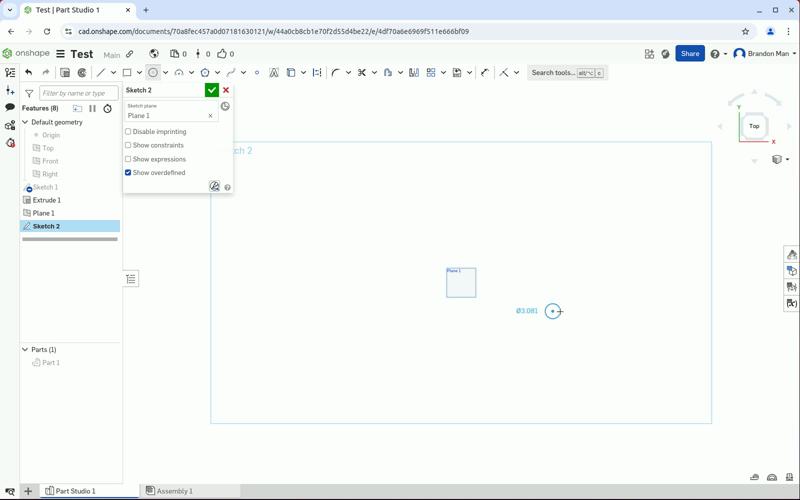
click(560, 311)
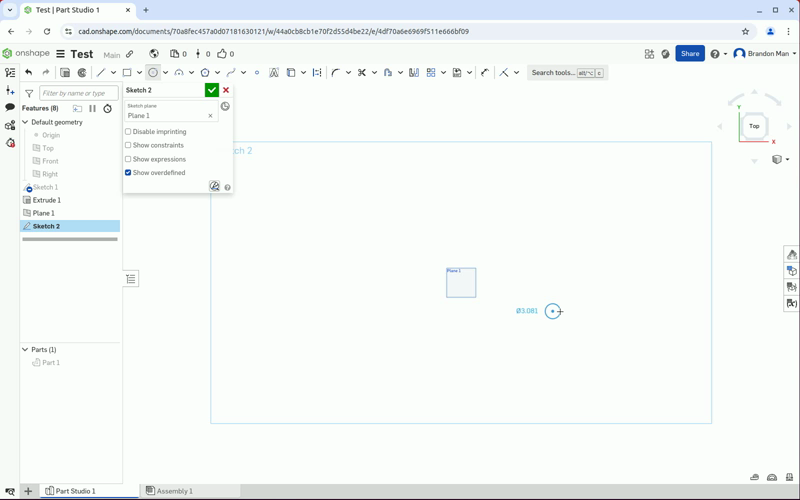
key(esc)
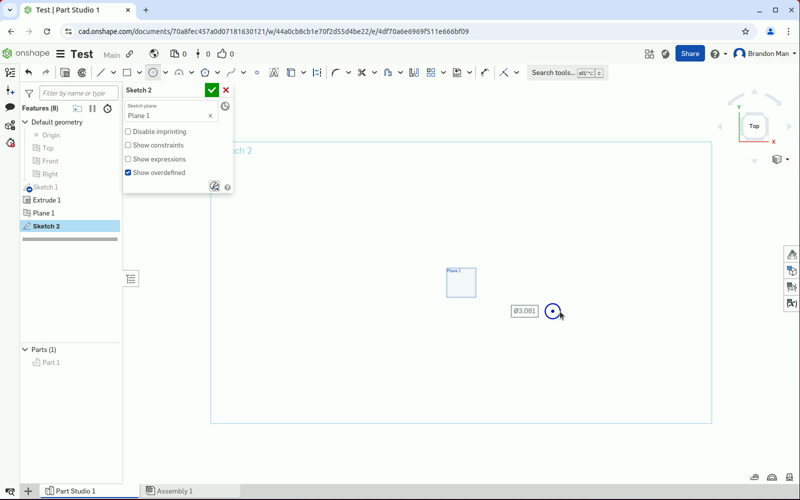
mouse_move(553, 306)
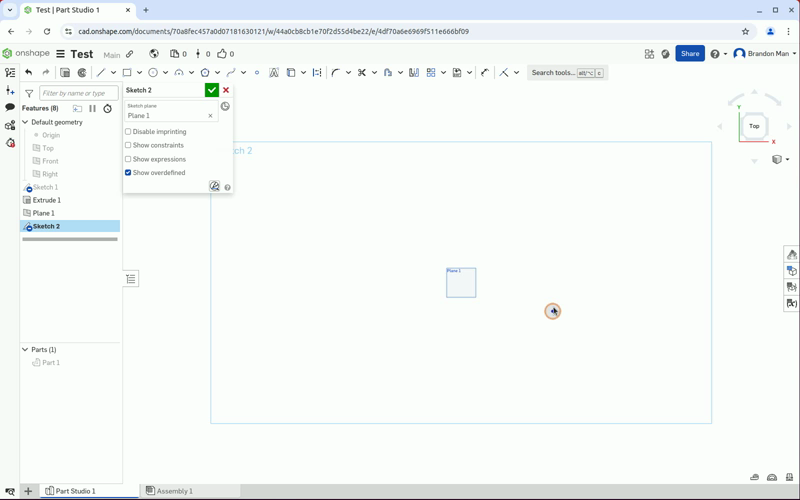
scroll(6)
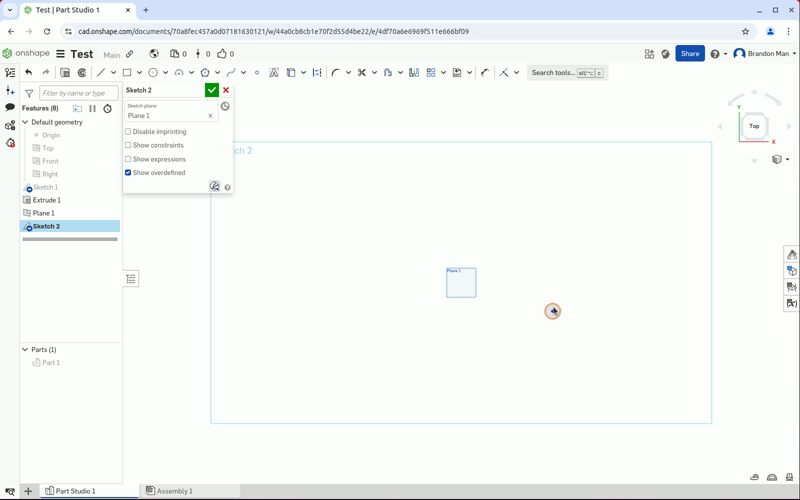
scroll(6)
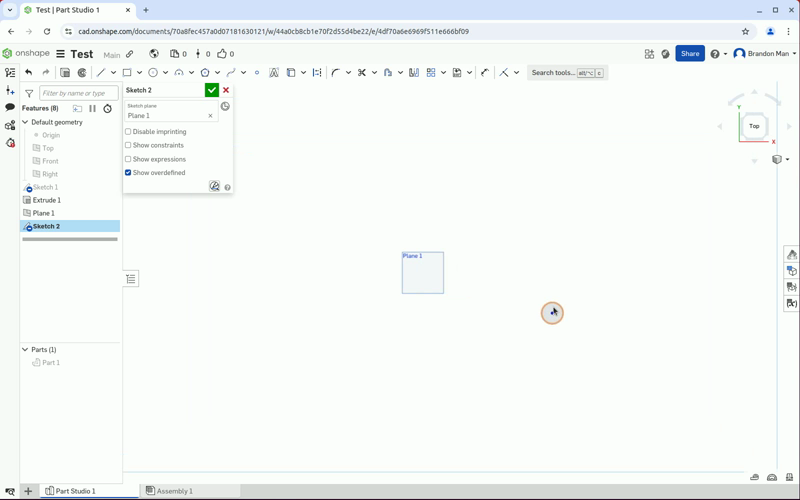
scroll(6)
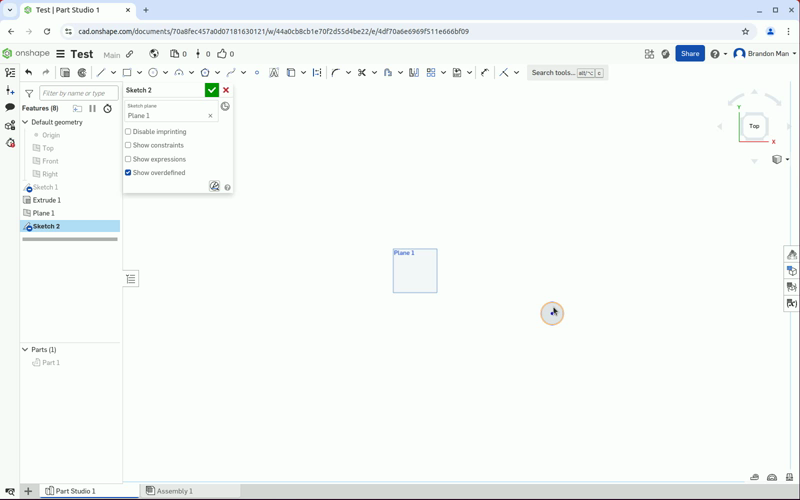
scroll(6)
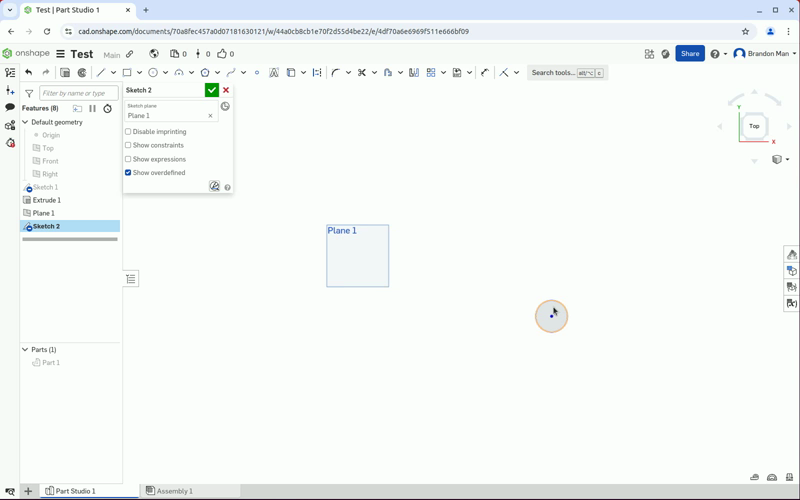
scroll(6)
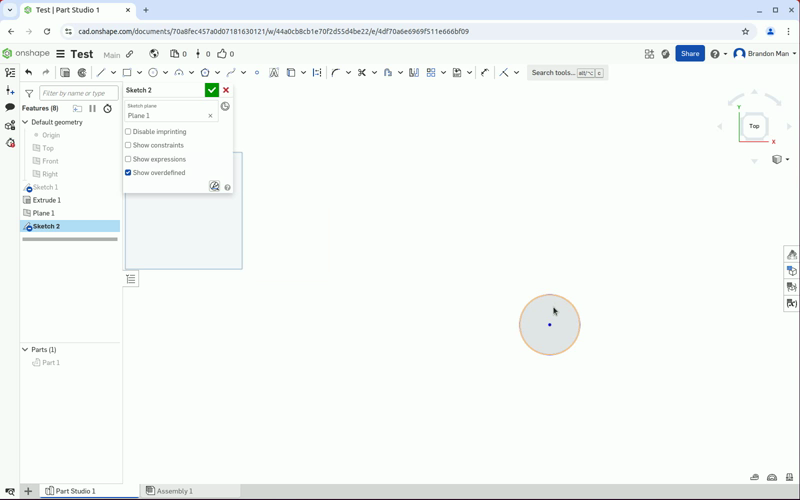
scroll(6)
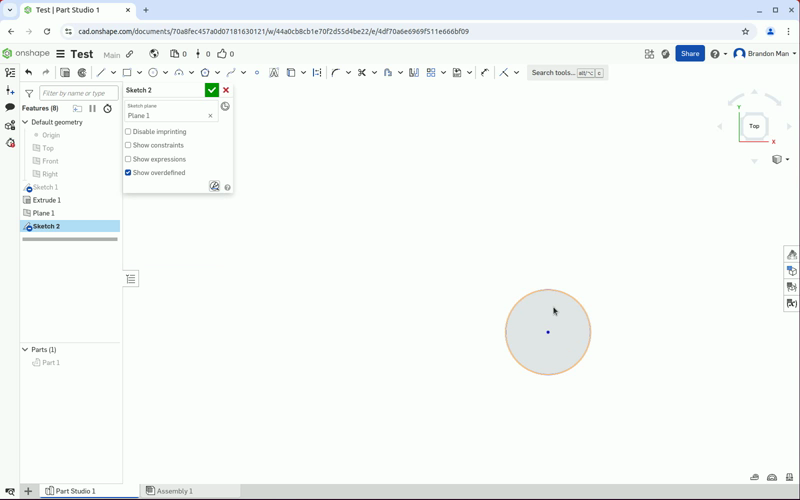
scroll(6)
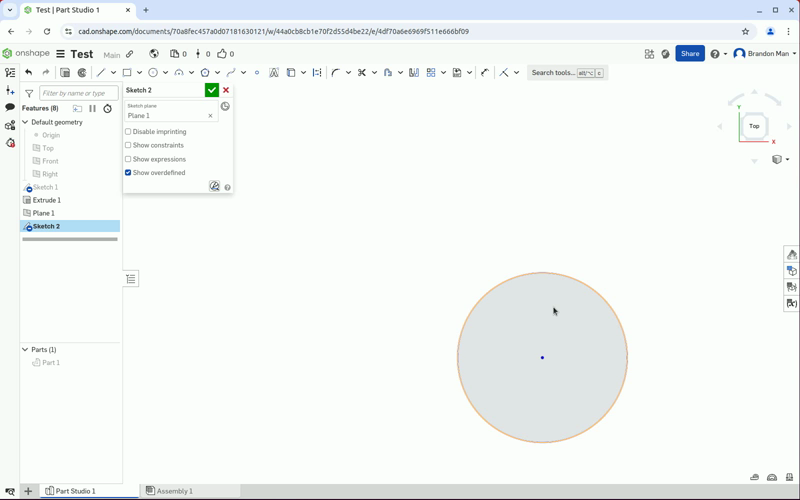
click(553, 306)
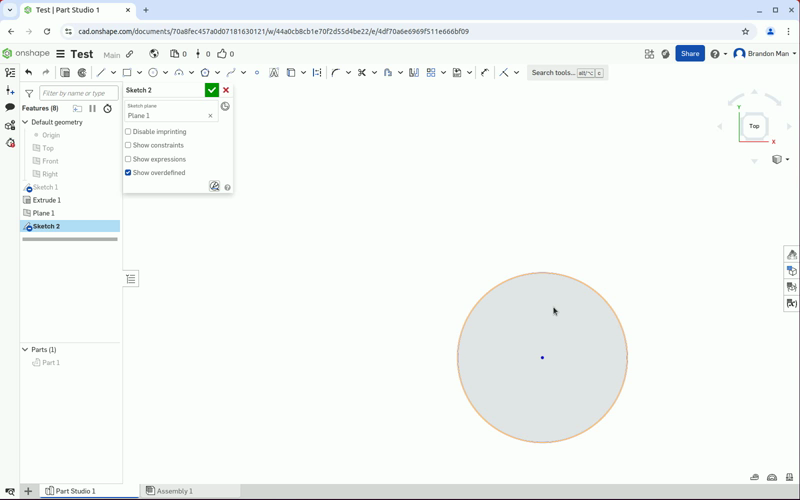
scroll(-6)
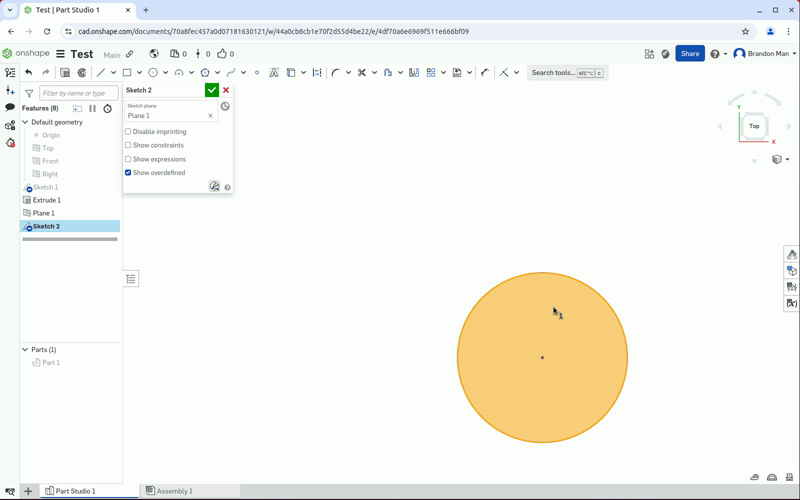
scroll(-6)
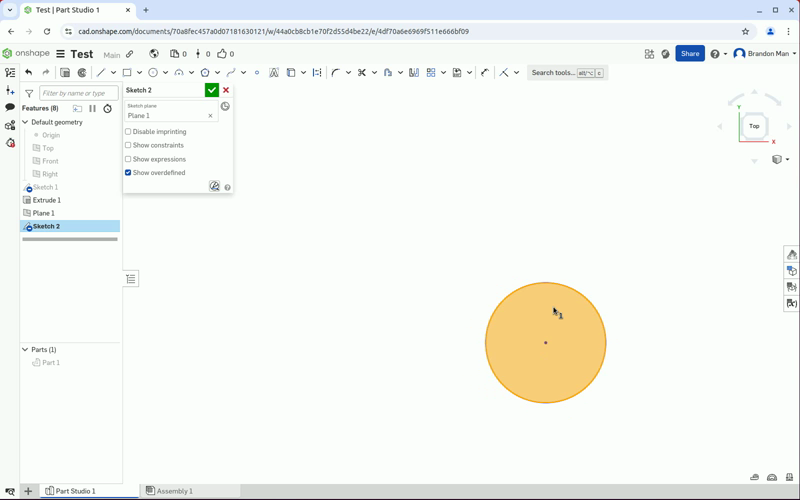
scroll(-6)
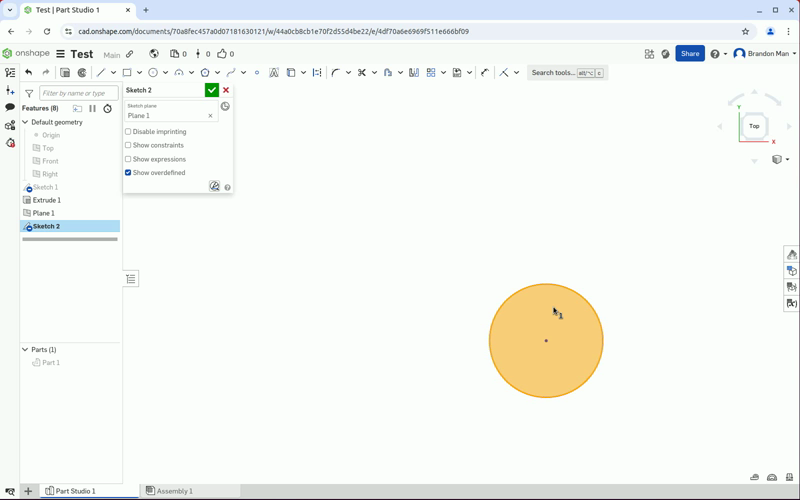
scroll(-6)
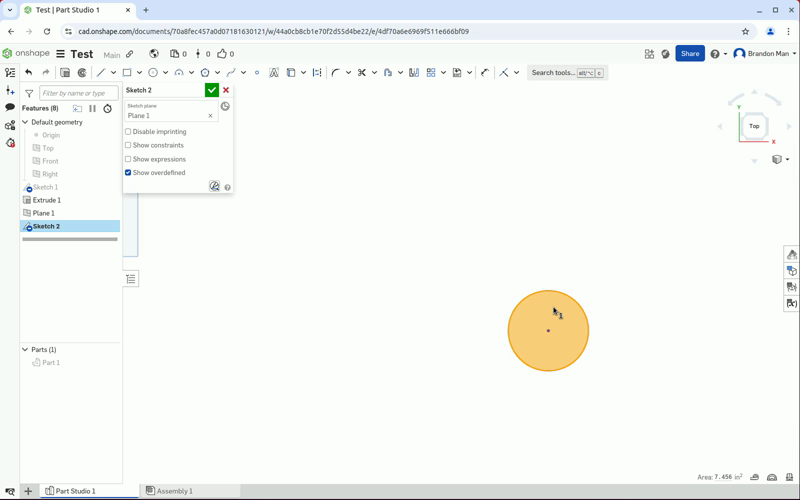
scroll(-6)
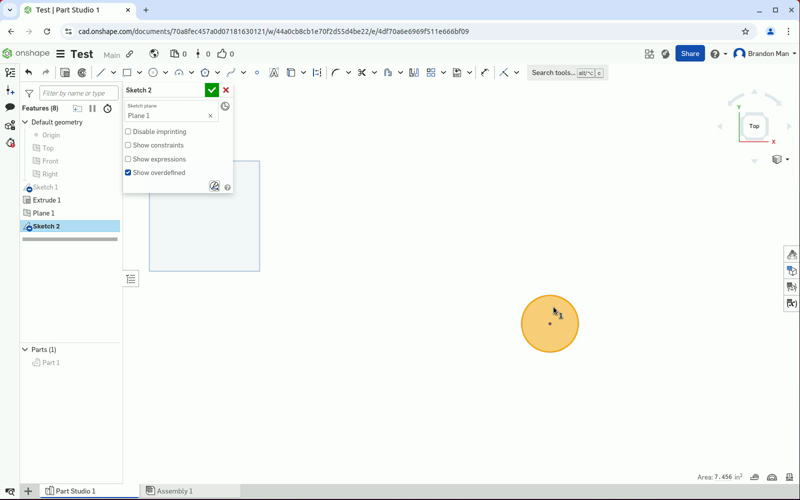
scroll(-6)
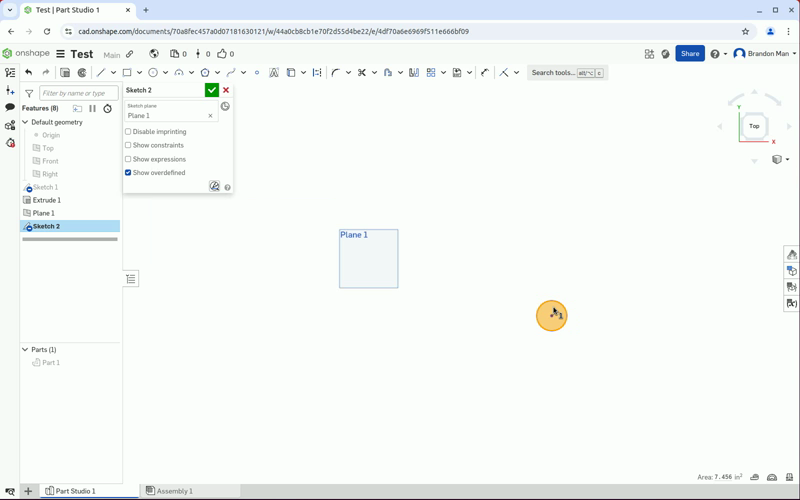
scroll(-6)
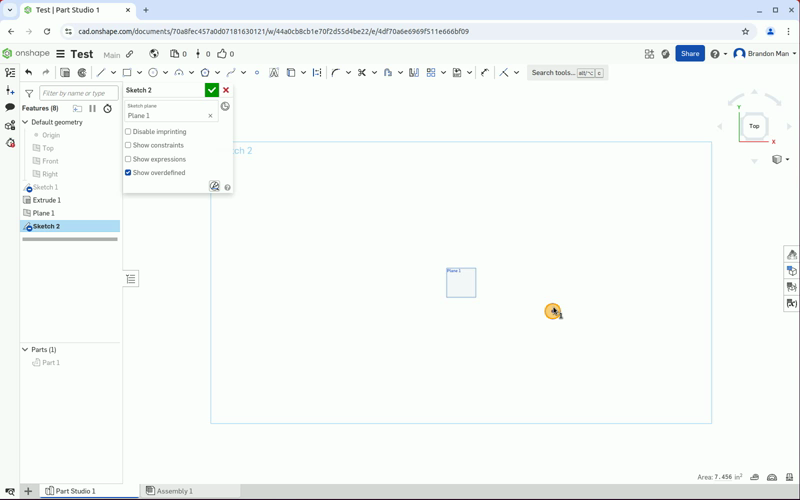
mouse_move(73, 352)
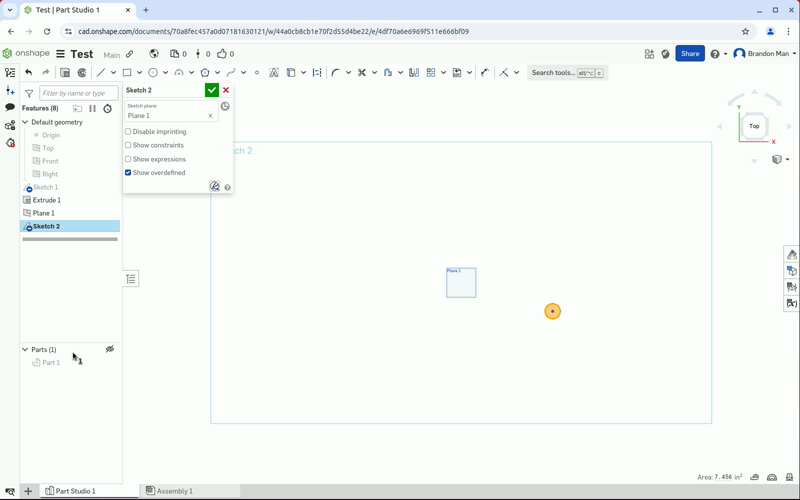
key(shift+y)
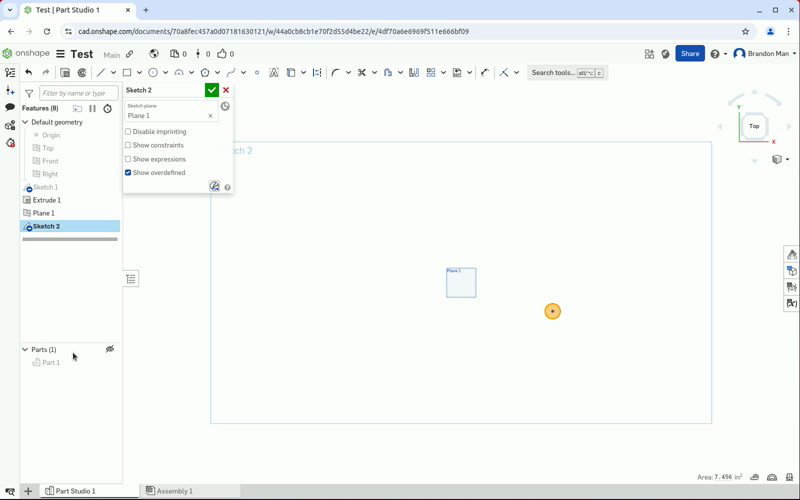
key(shift+e)
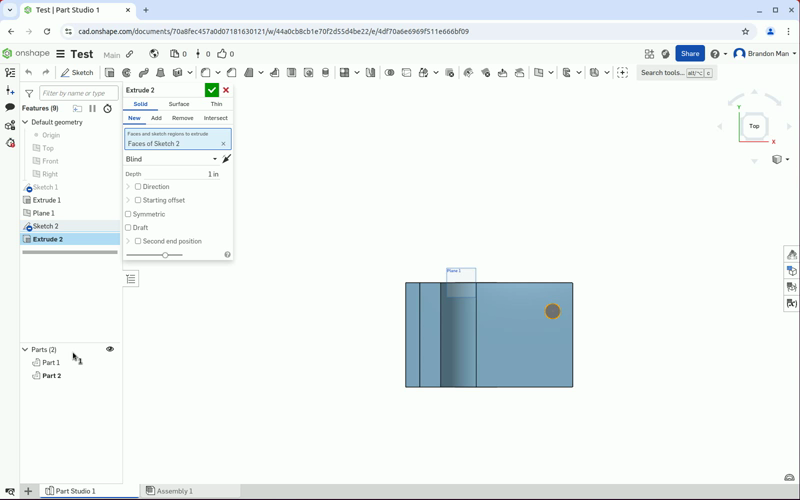
mouse_move(143, 106)
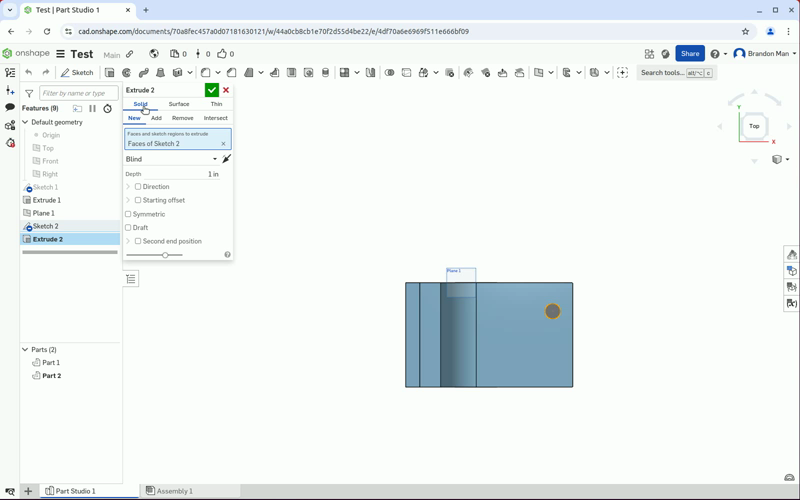
click(143, 106)
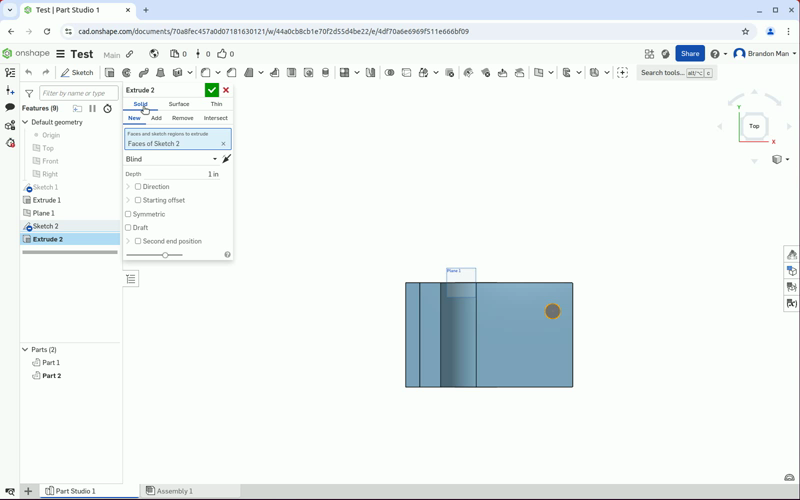
mouse_move(186, 120)
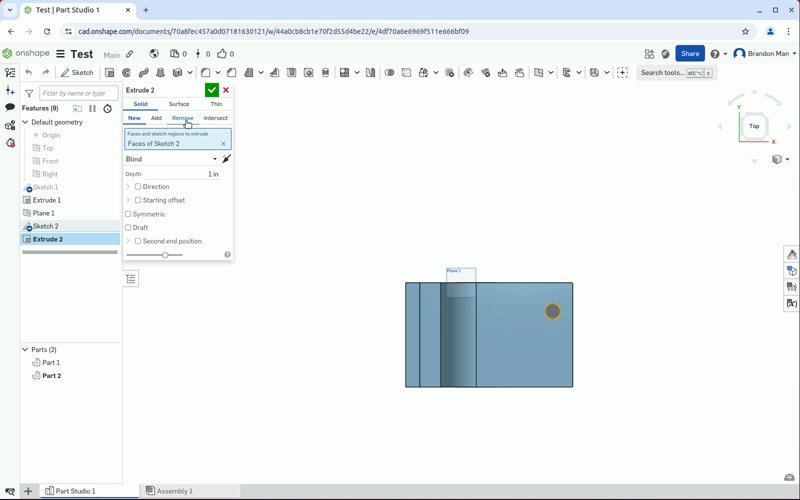
click(186, 120)
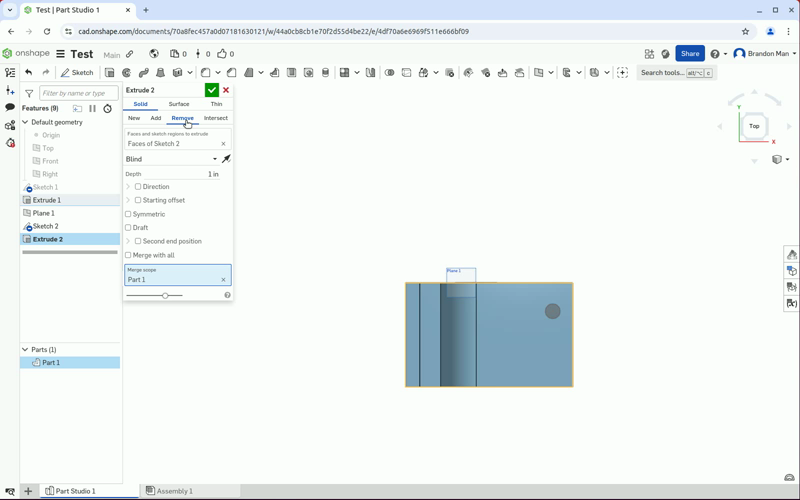
key(tab, 4)
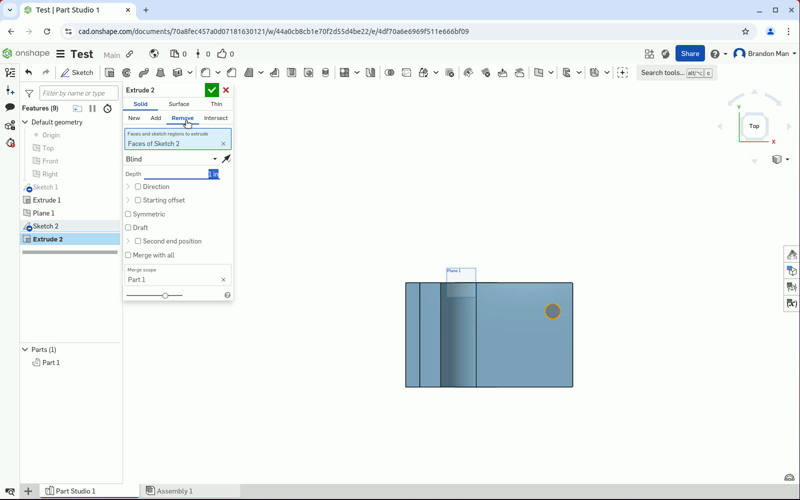
text(7.221)
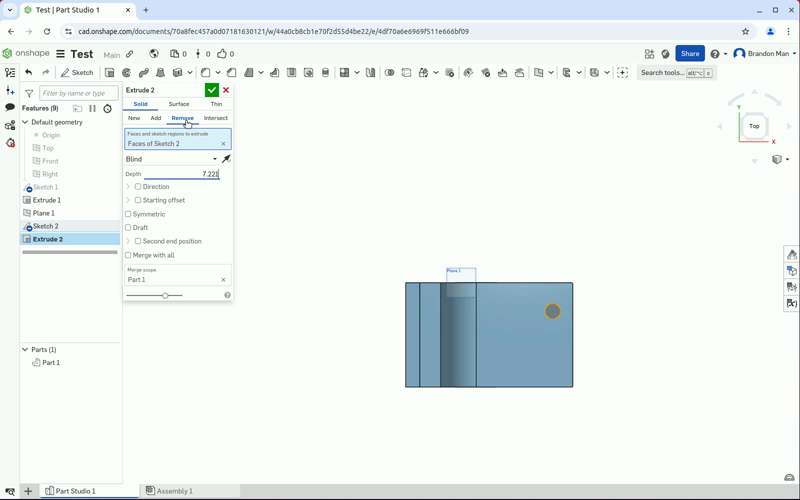
key(tab, 6)
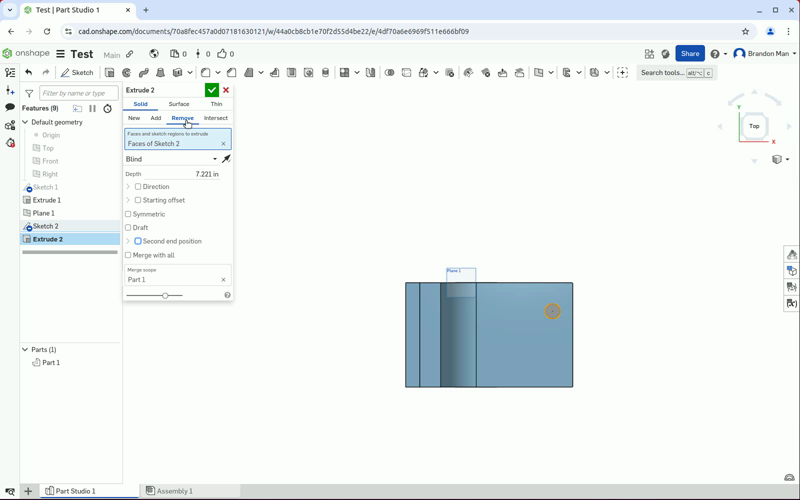
key(space)
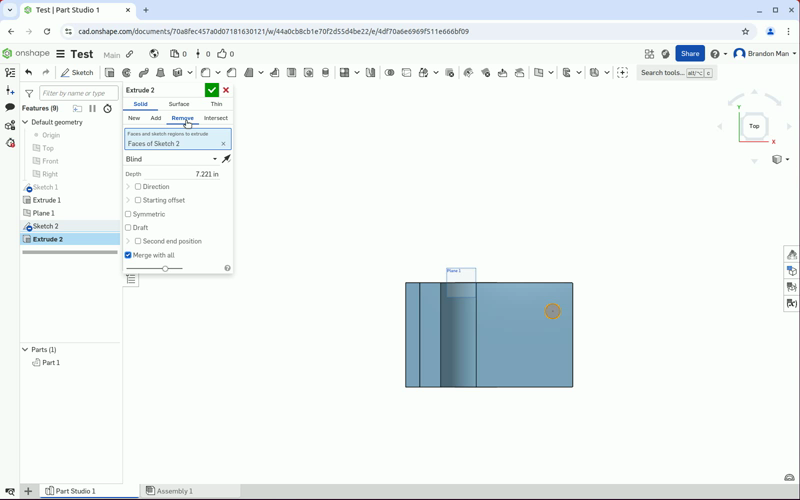
key(enter)
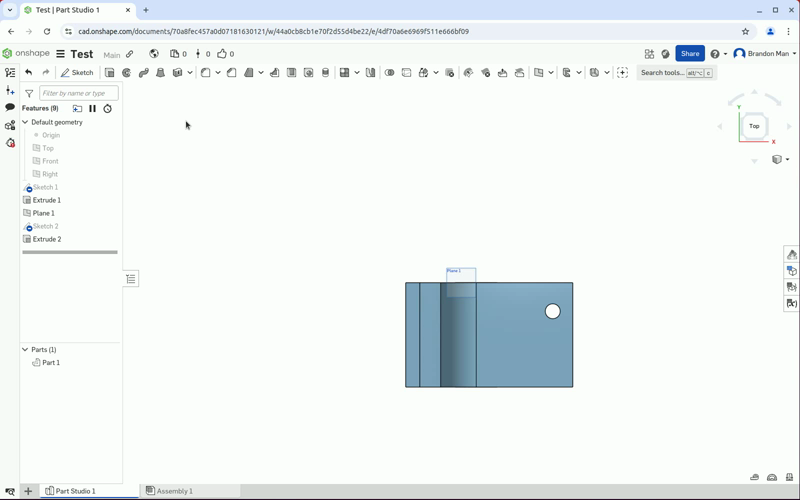
key(shift+h)
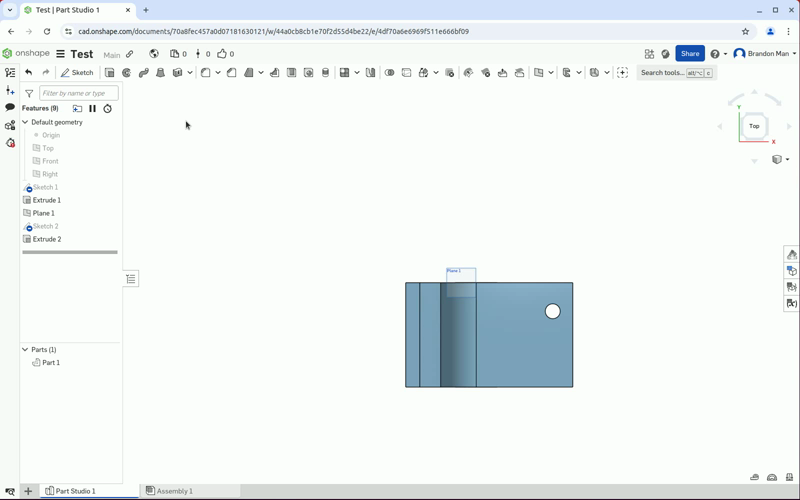
key(shift+h)
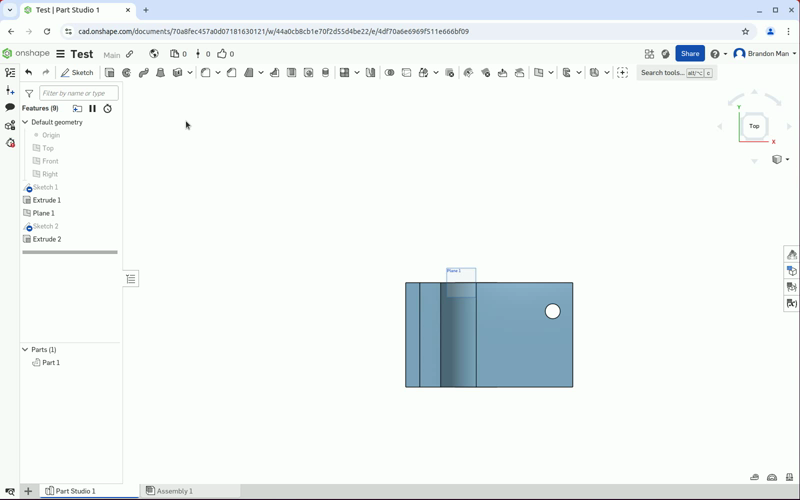
mouse_move(73, 189)
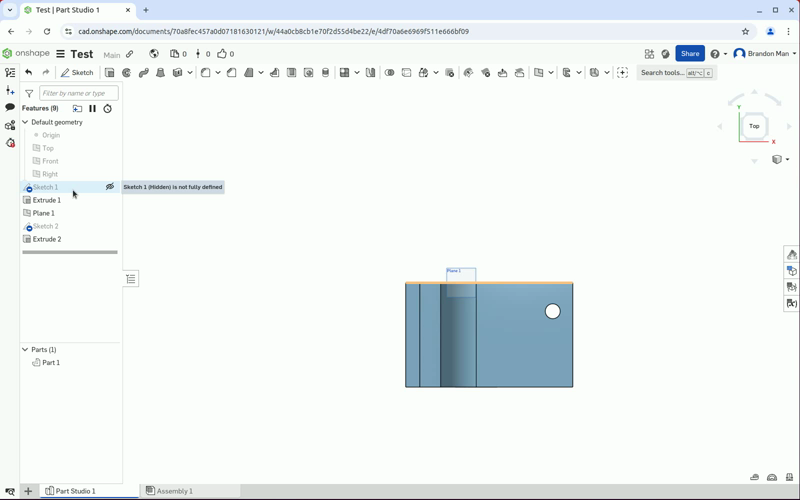
click(73, 189)
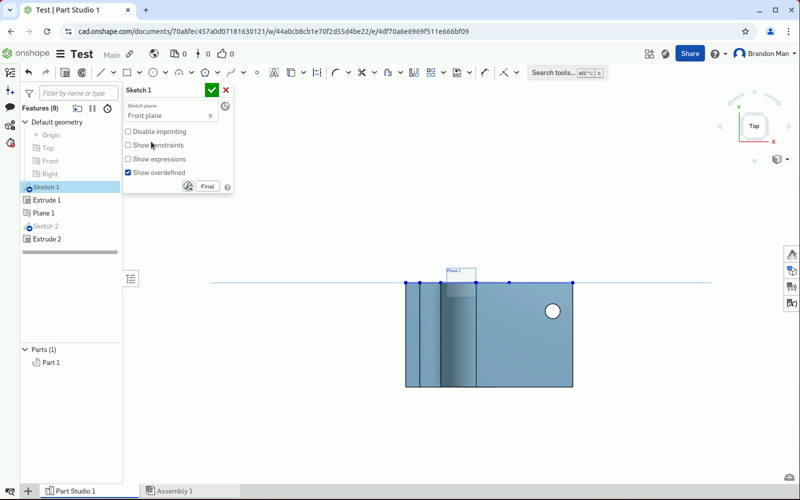
mouse_move(229, 92)
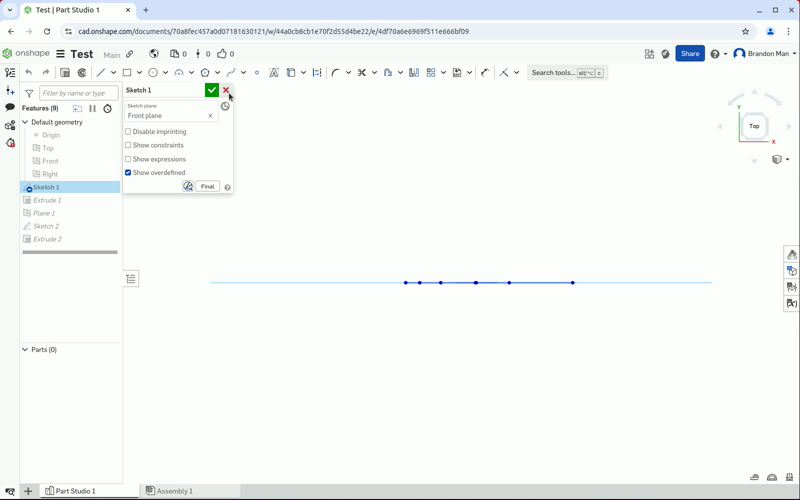
click(229, 92)
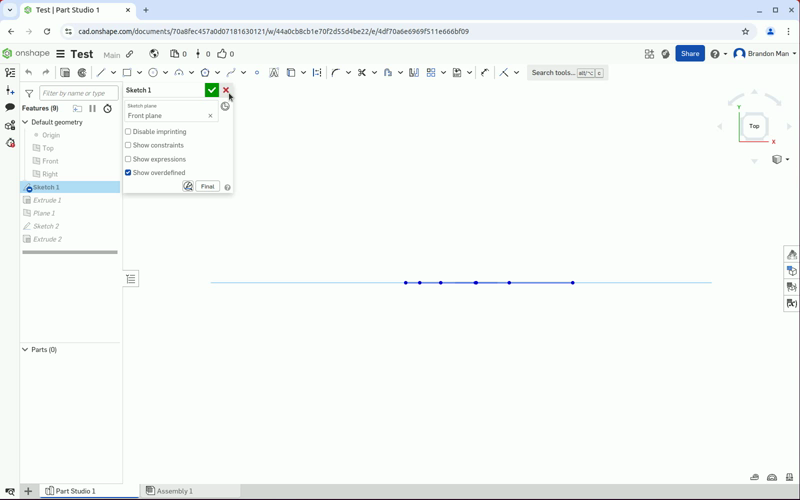
key(shift+s)
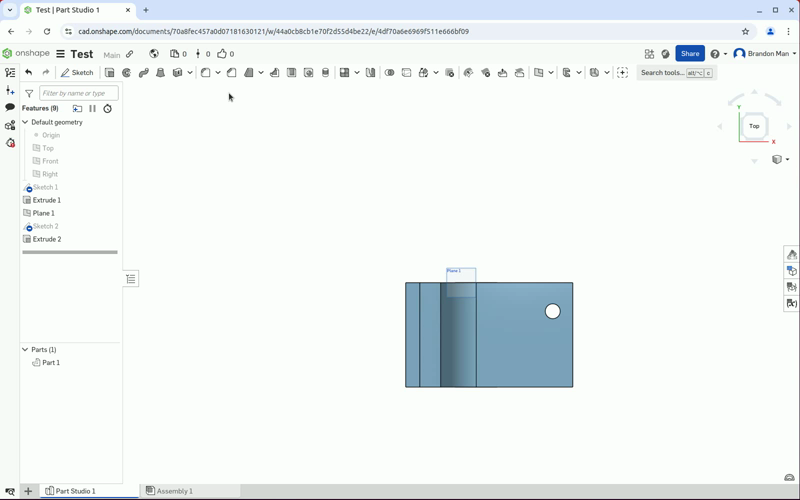
mouse_move(73, 215)
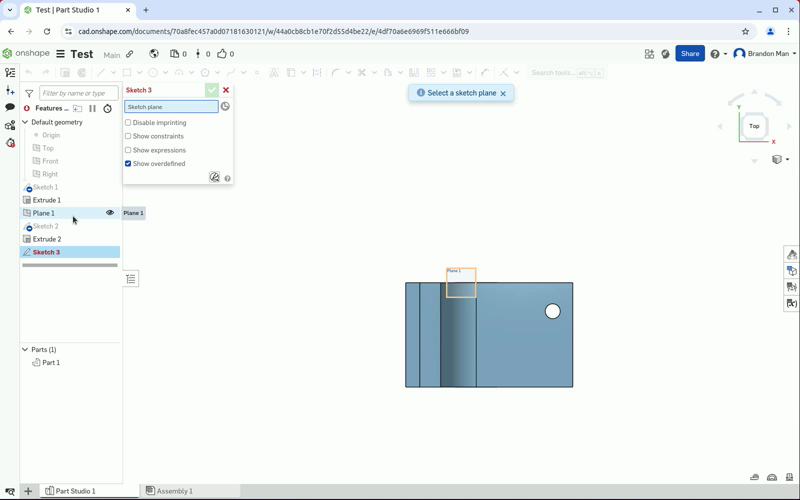
click(73, 215)
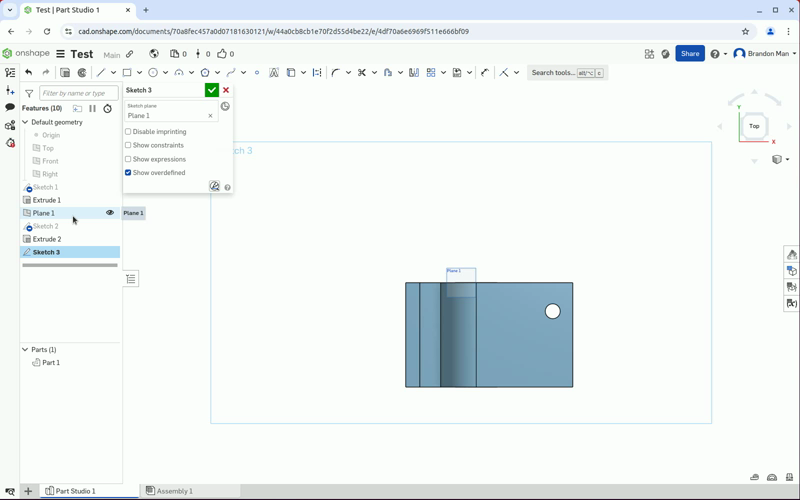
mouse_move(73, 352)
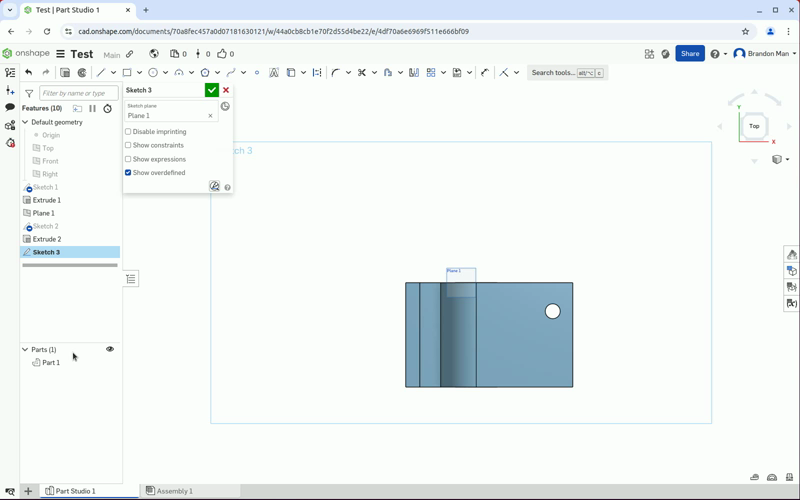
key(y)
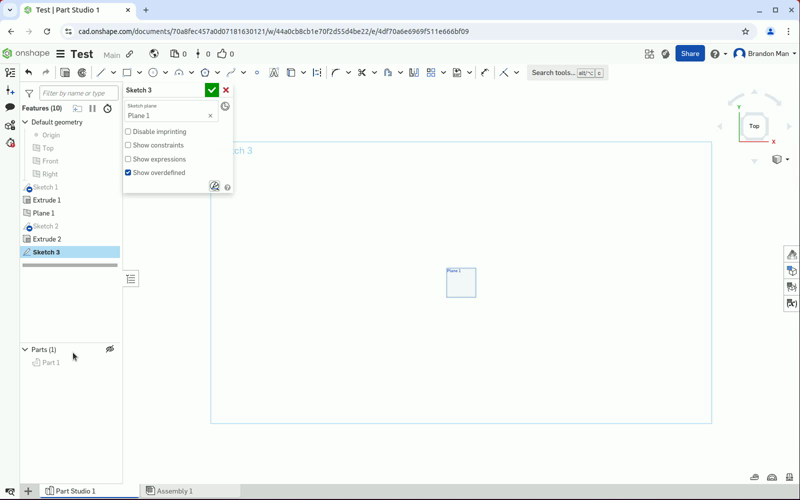
key(c)
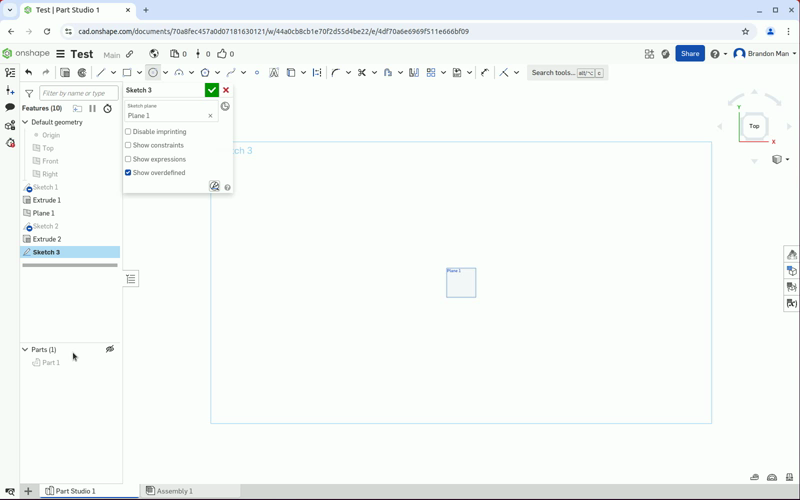
key_down(shift)
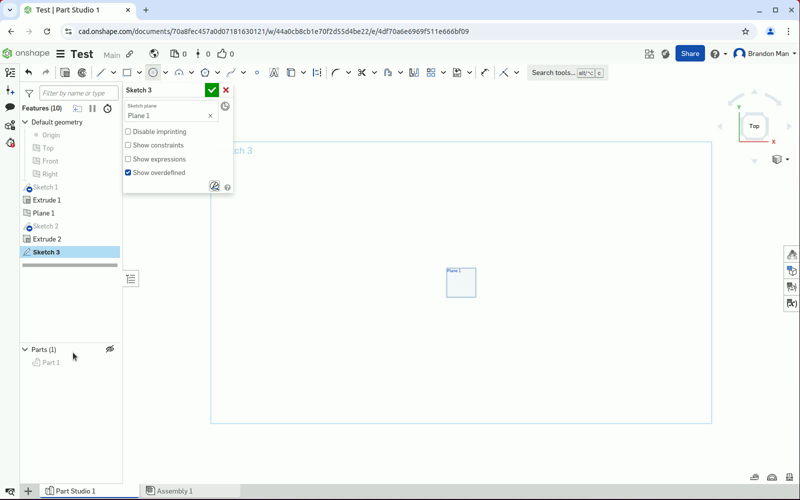
mouse_move(552, 359)
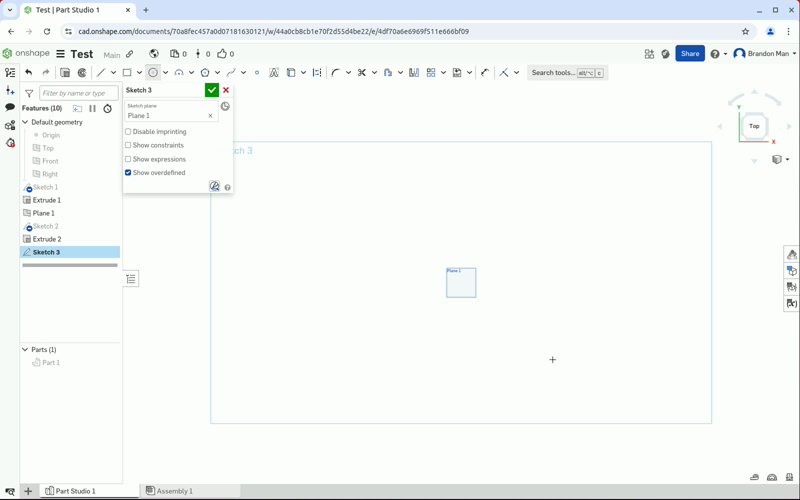
click(552, 359)
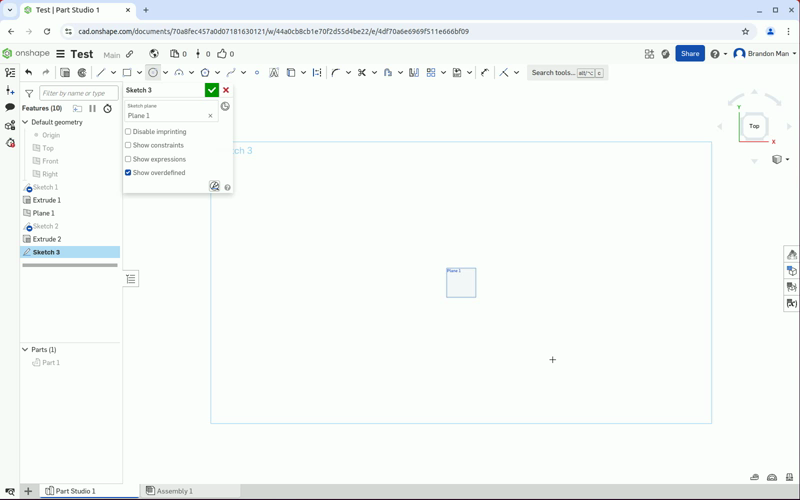
key_up(shift)
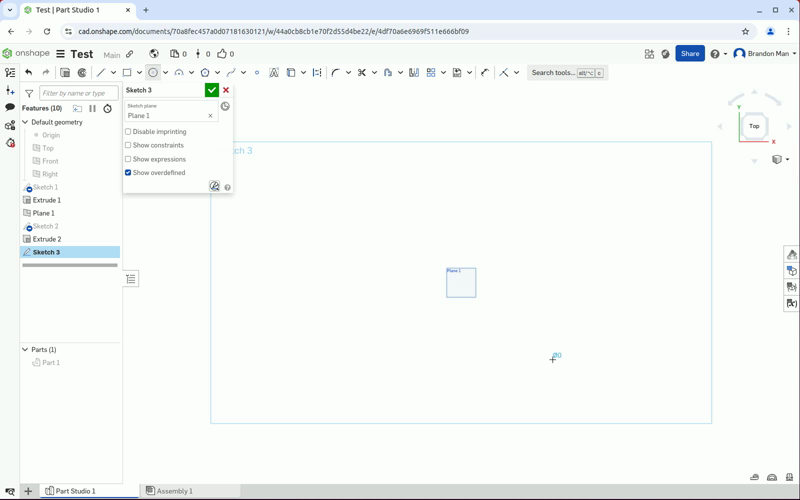
mouse_move(560, 359)
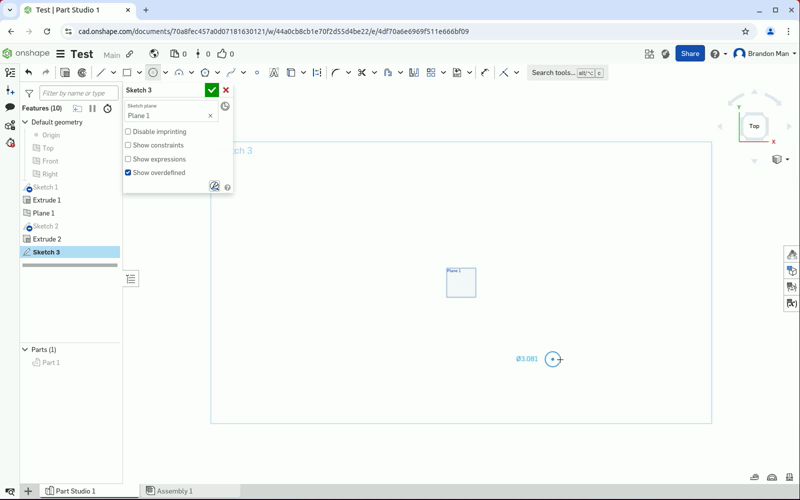
click(560, 359)
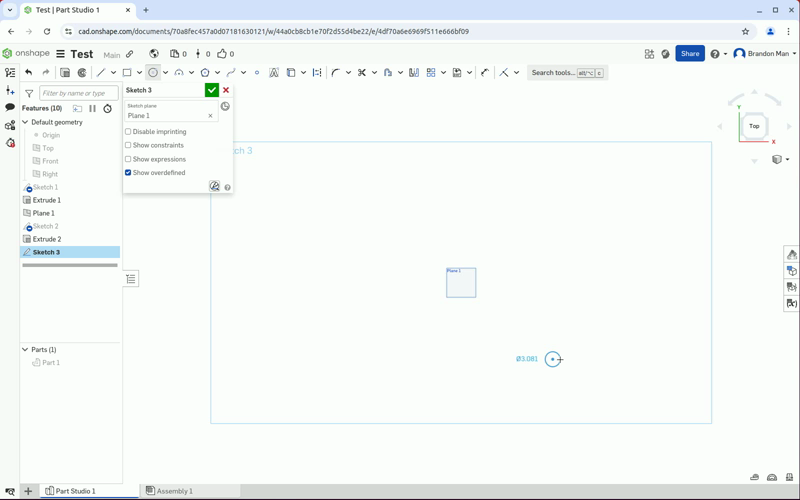
key(esc)
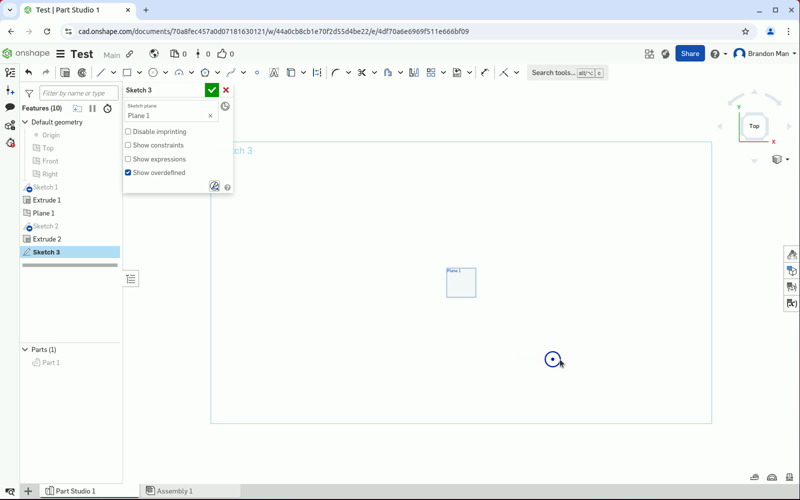
mouse_move(550, 357)
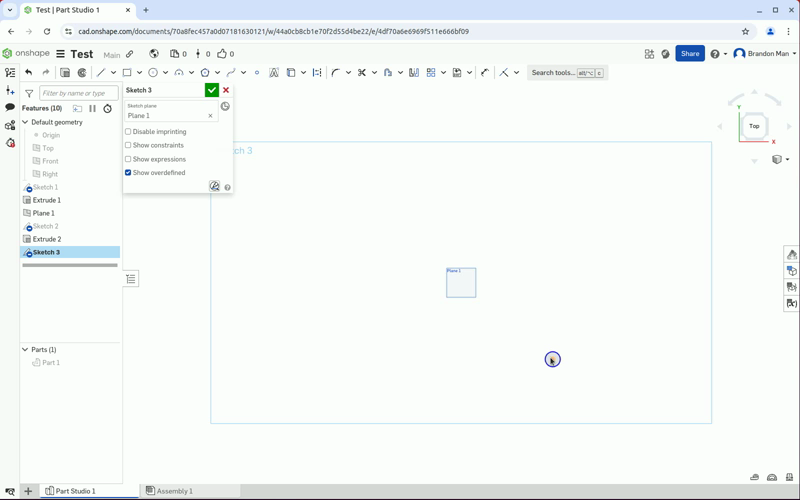
scroll(6)
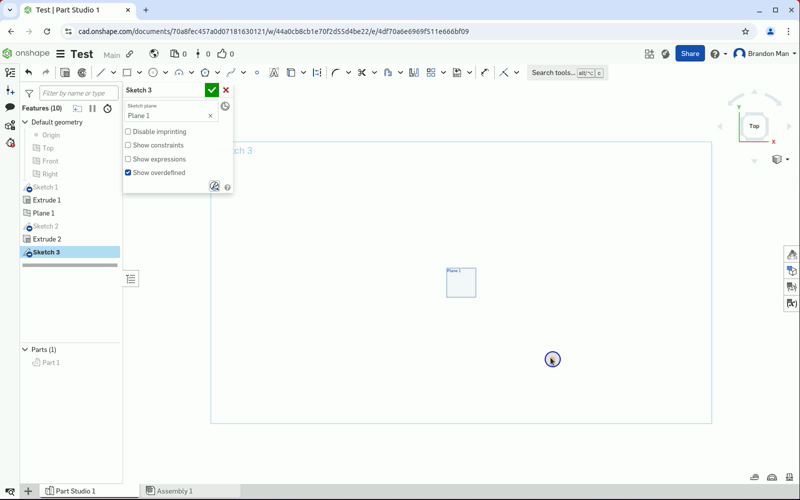
scroll(6)
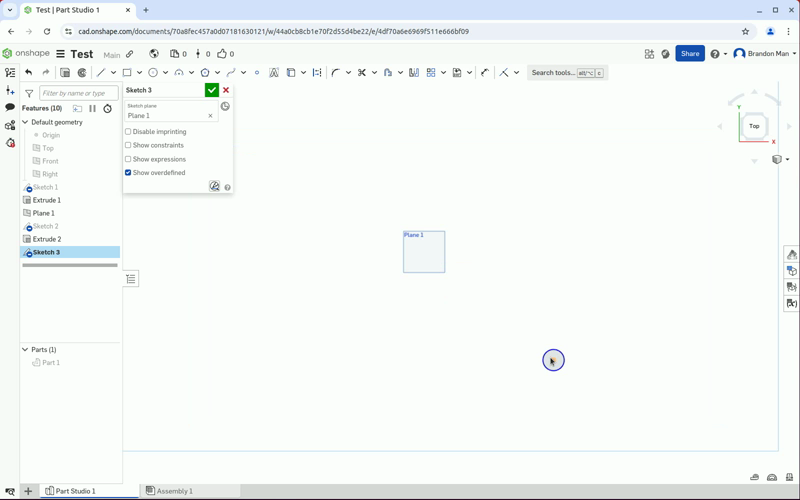
scroll(6)
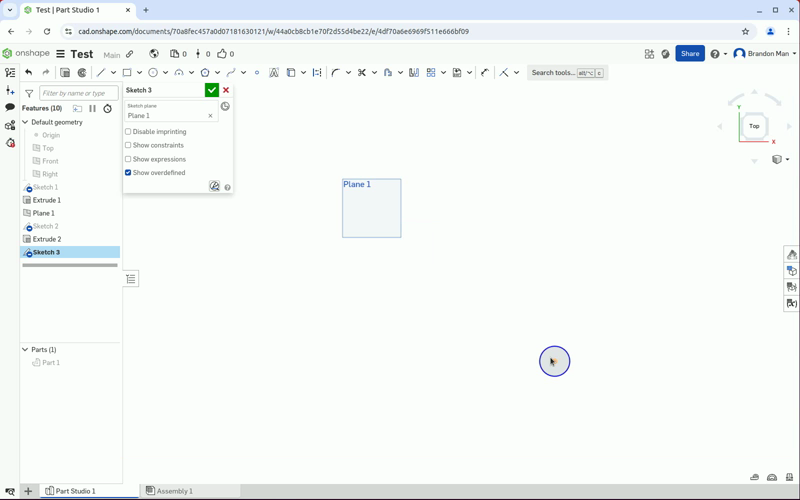
scroll(6)
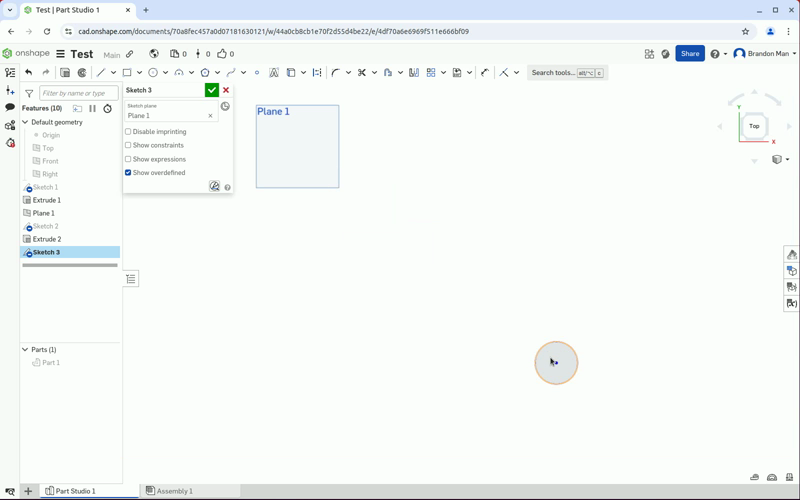
scroll(6)
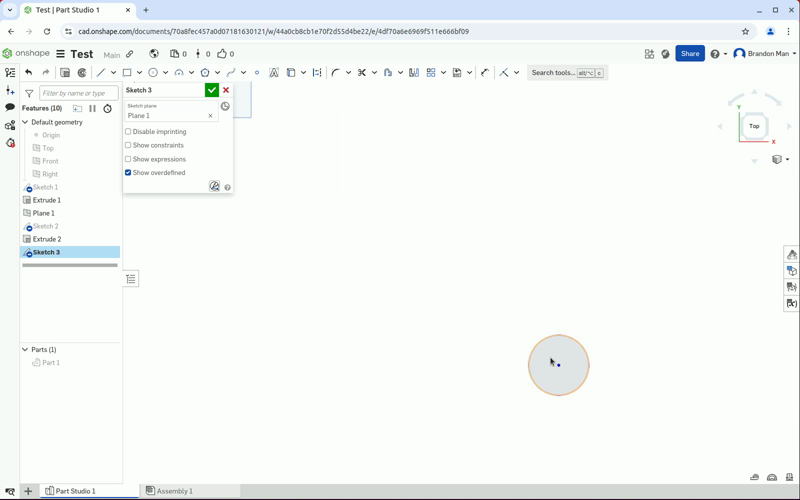
scroll(6)
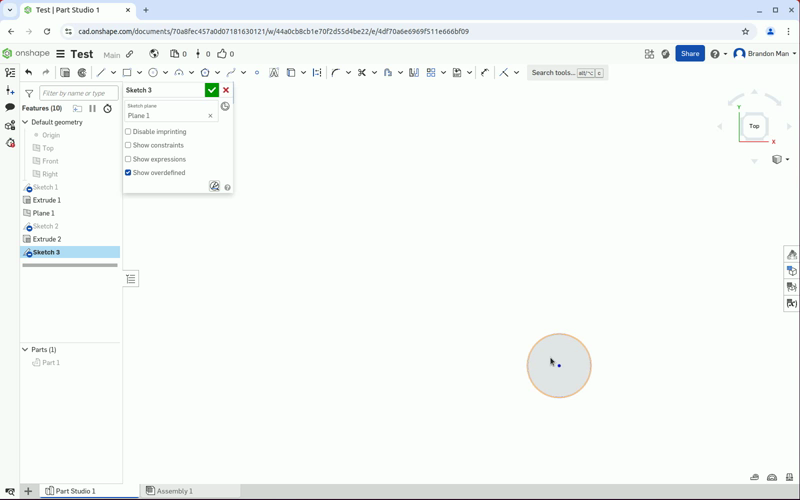
scroll(6)
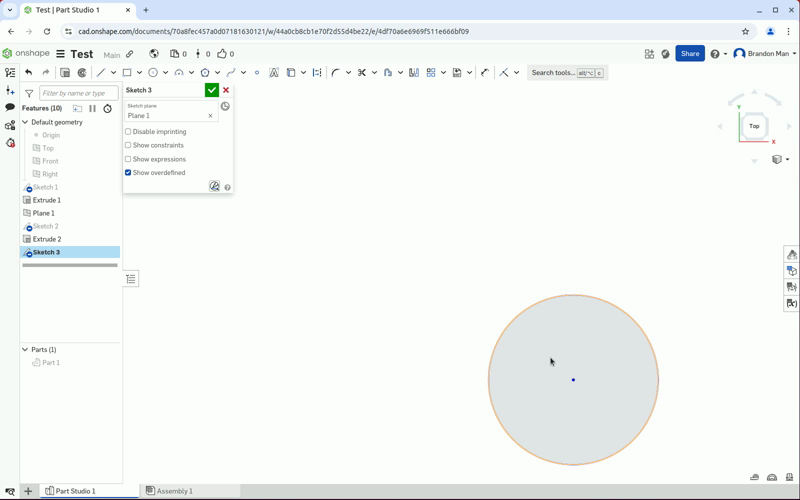
click(550, 357)
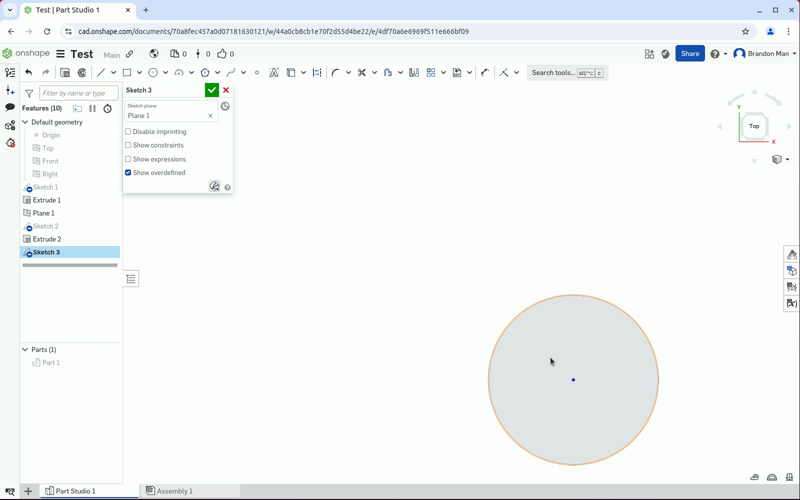
scroll(-6)
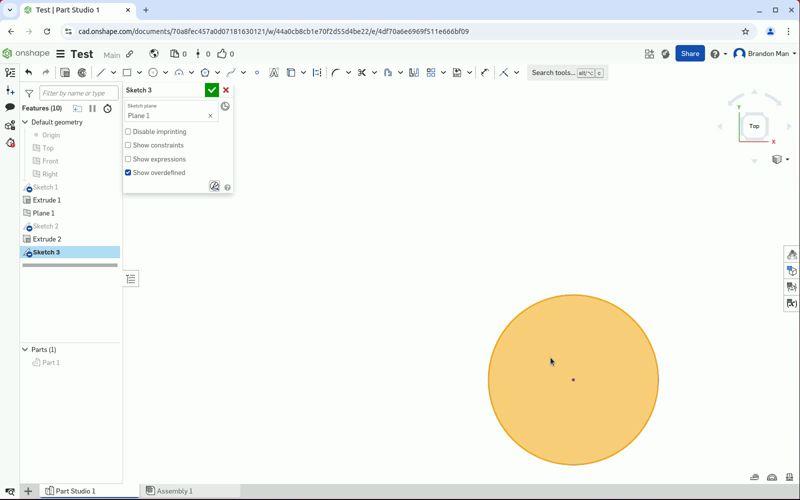
scroll(-6)
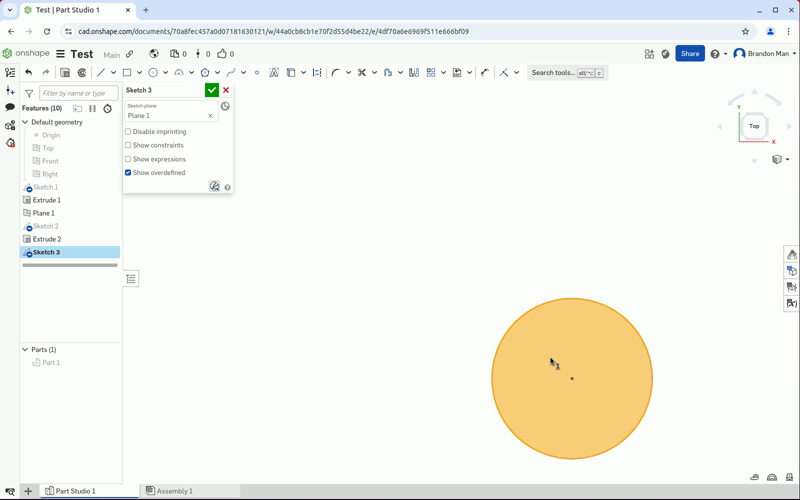
scroll(-6)
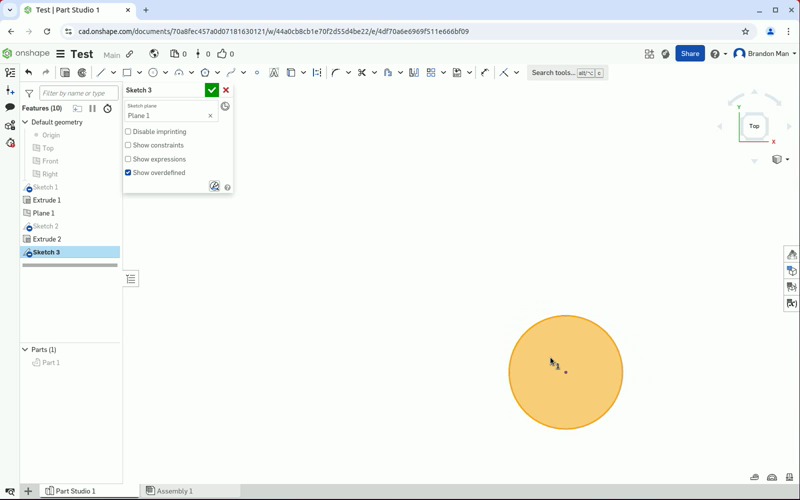
scroll(-6)
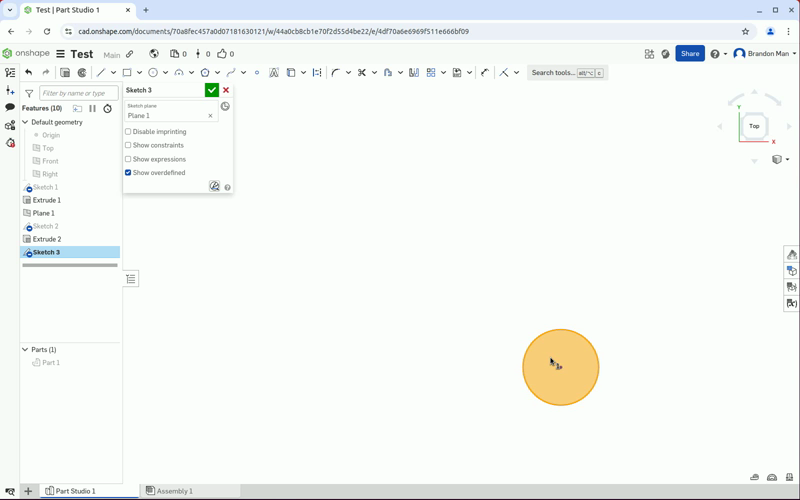
scroll(-6)
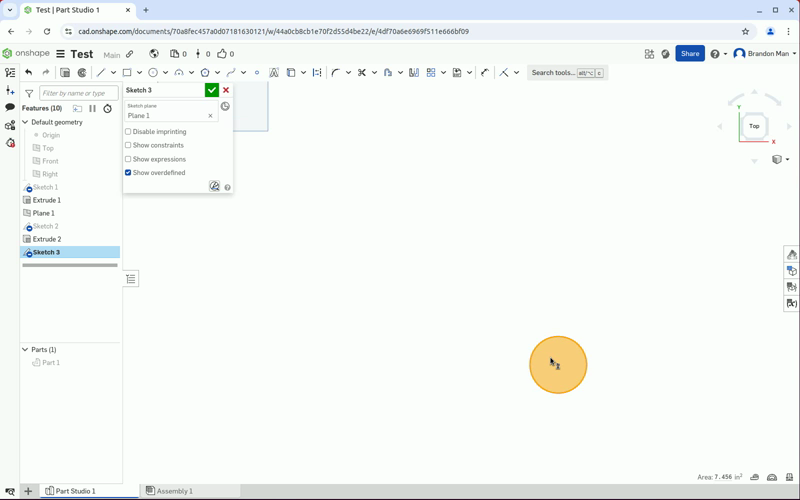
scroll(-6)
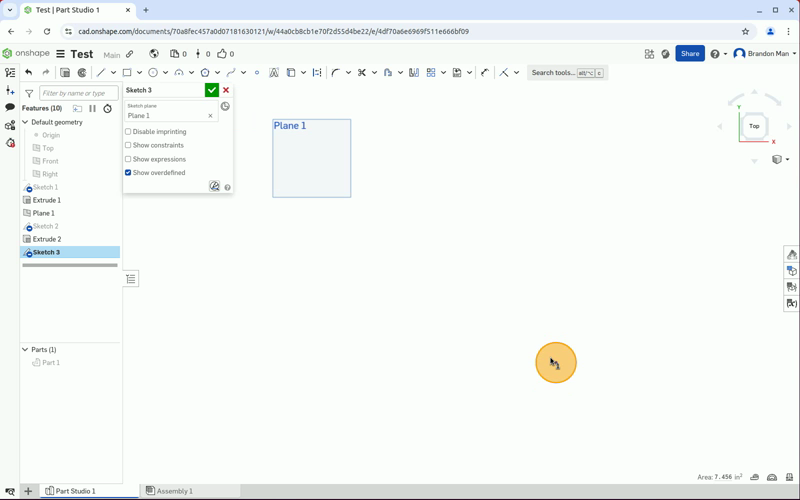
scroll(-6)
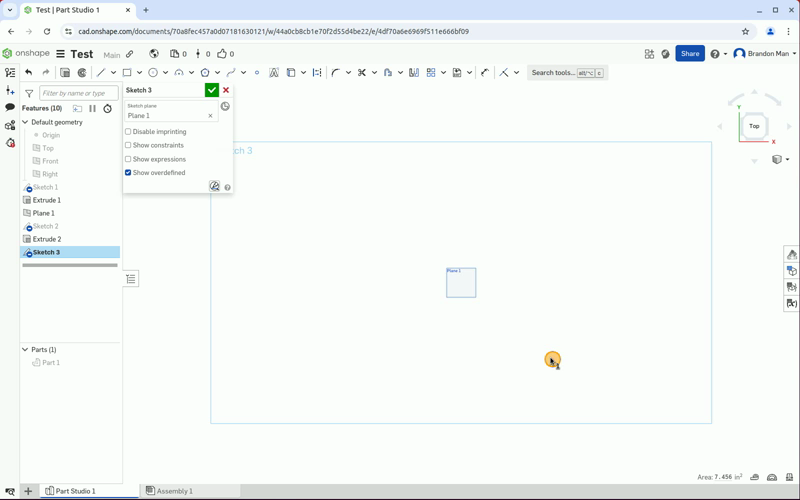
mouse_move(73, 352)
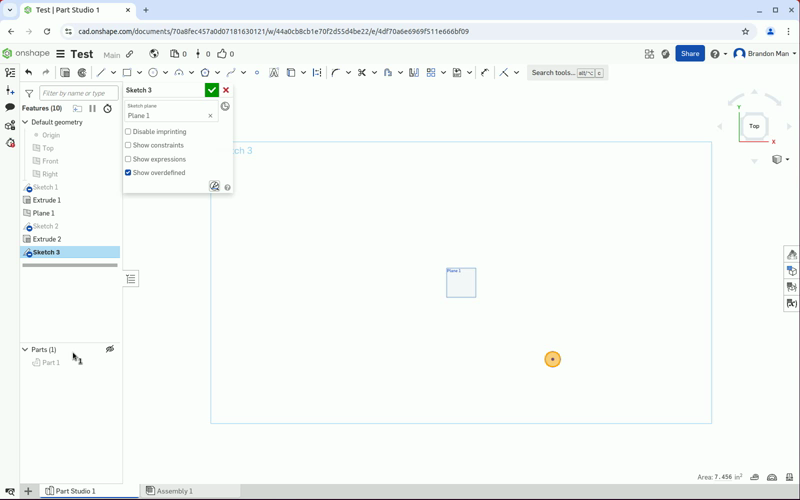
key(shift+y)
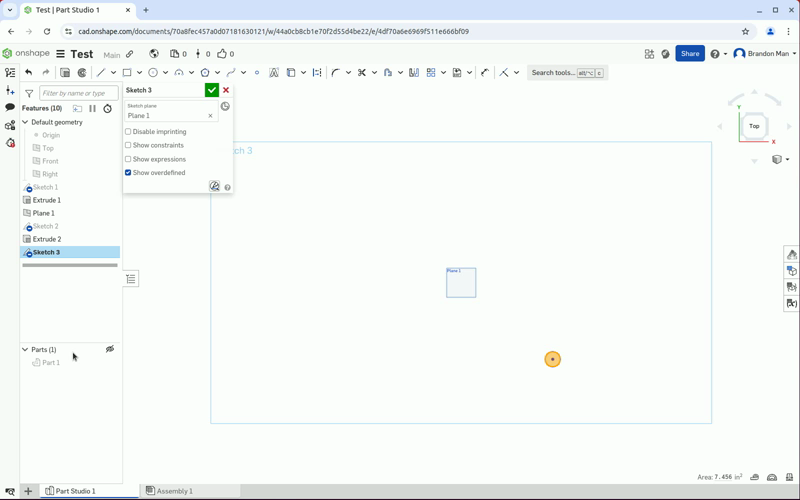
key(shift+e)
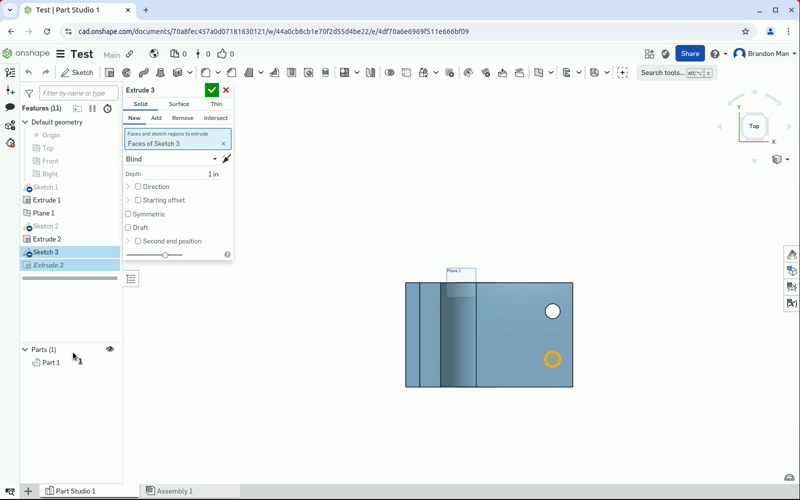
mouse_move(143, 106)
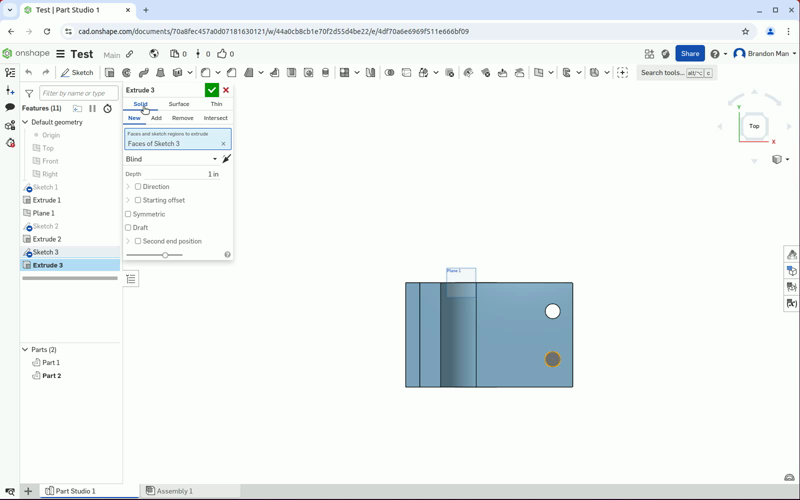
click(143, 106)
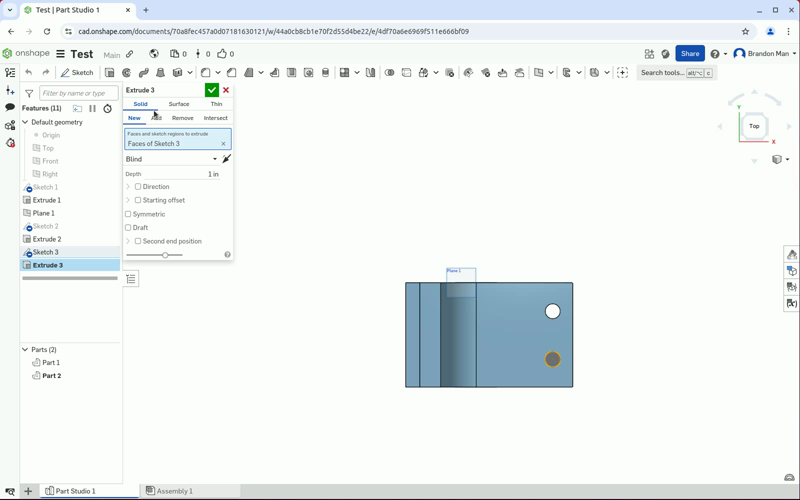
mouse_move(186, 120)
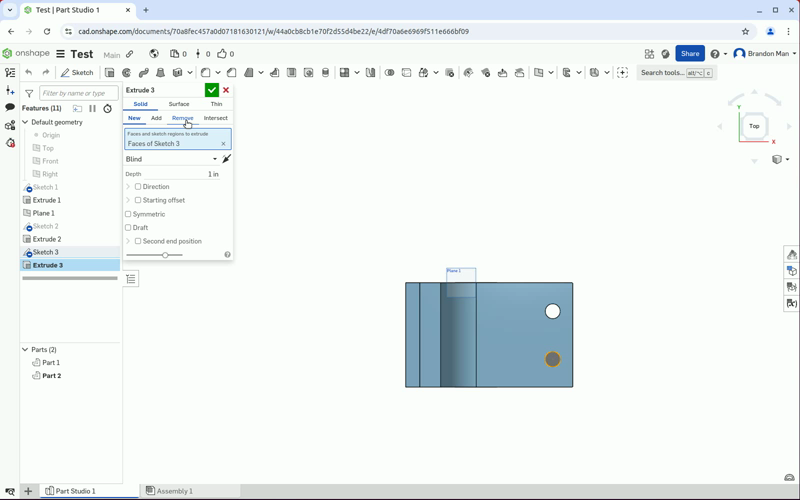
click(186, 120)
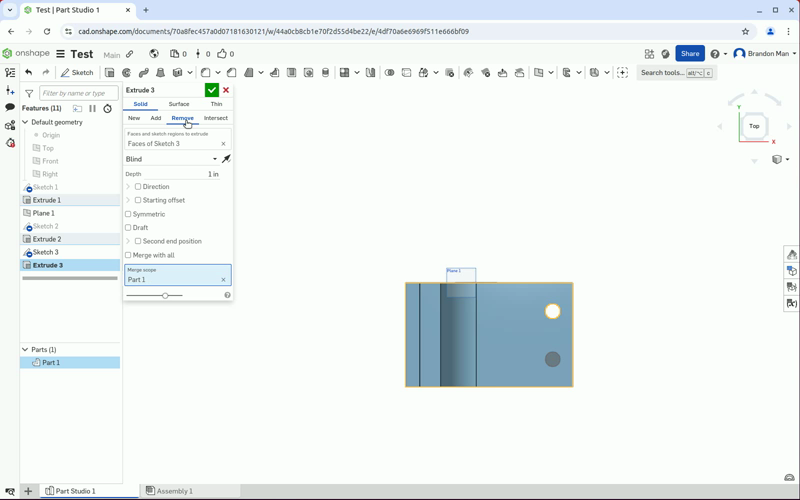
key(tab, 4)
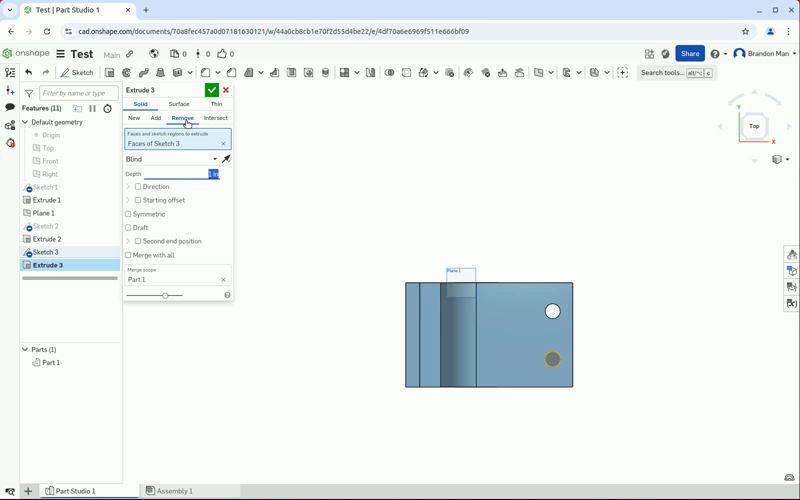
text(7.221)
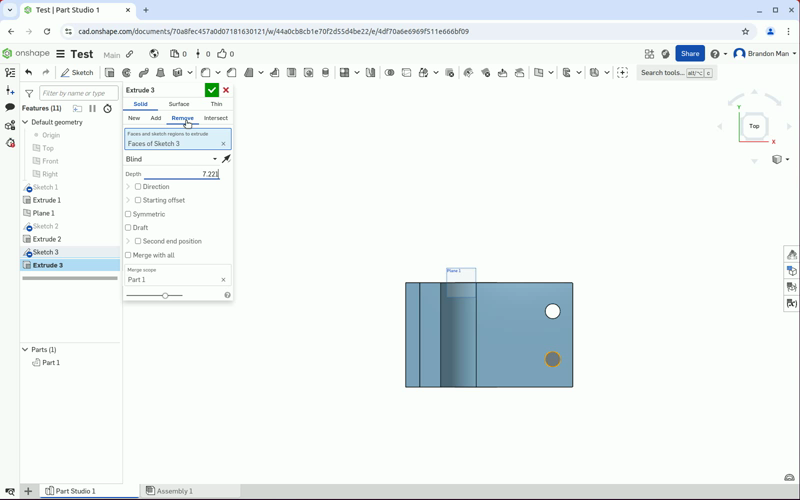
key(tab, 6)
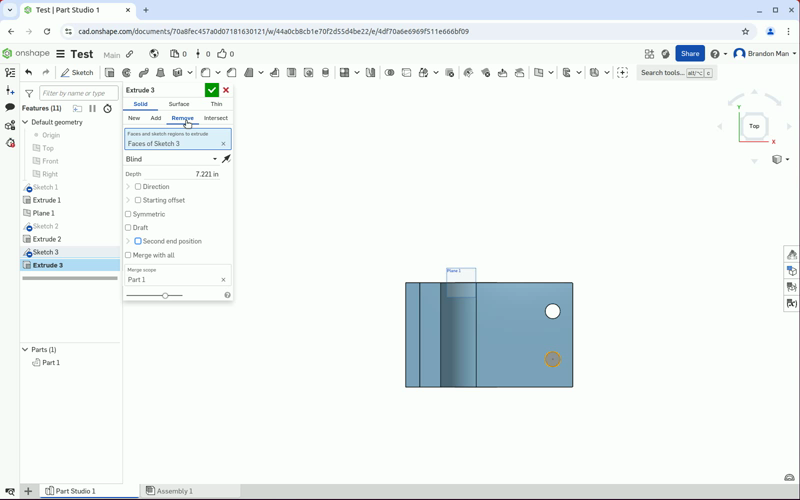
key(space)
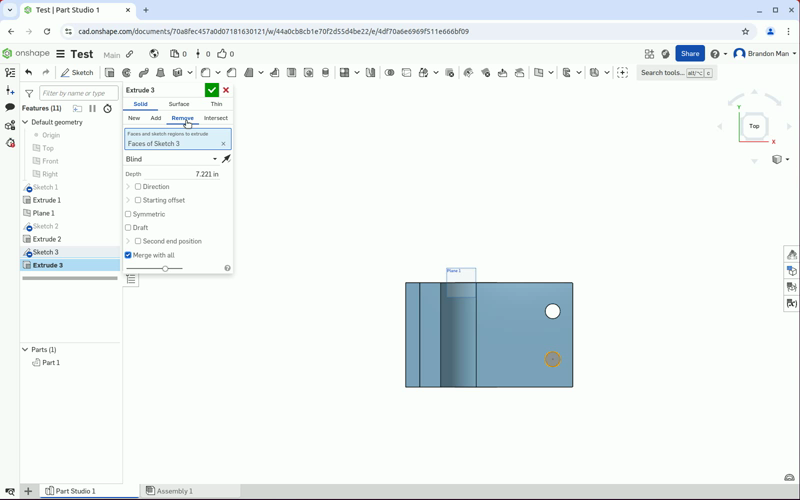
key(enter)
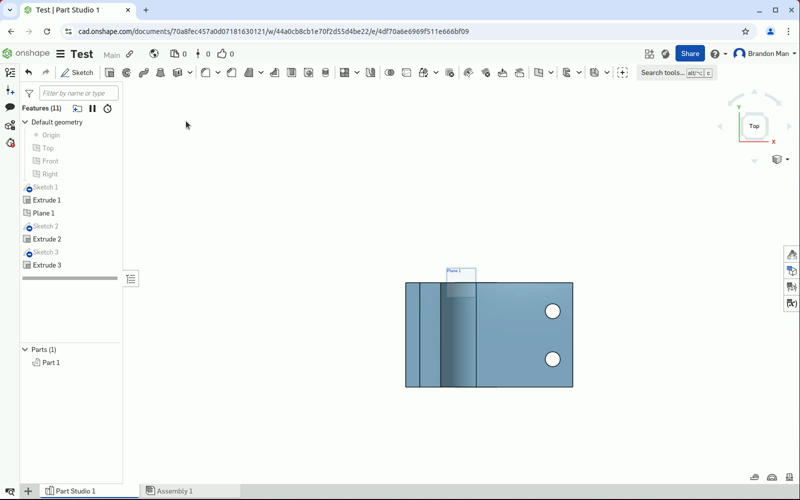
key(shift+h)
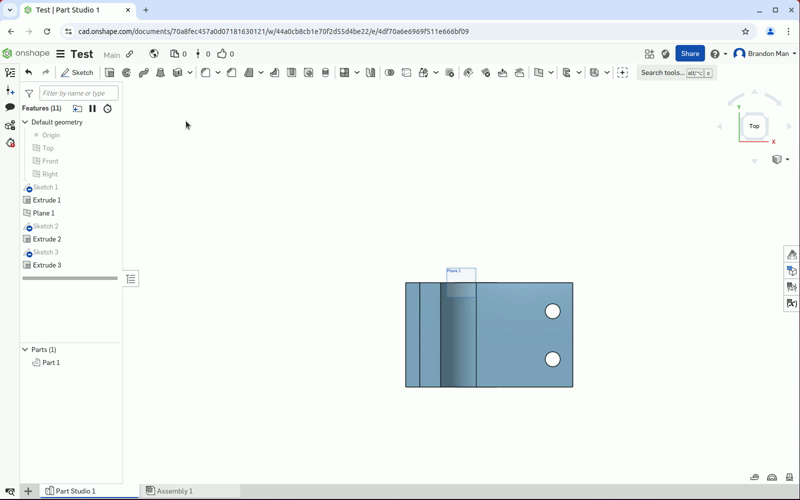
key(shift+h)
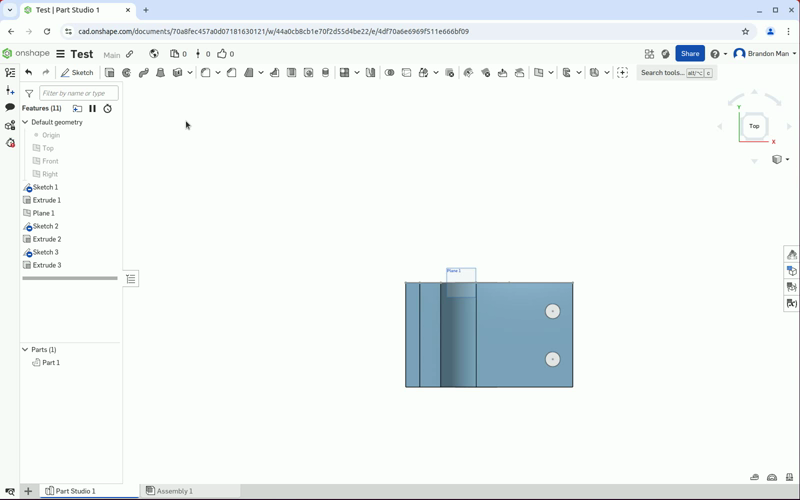
key(shift+7)
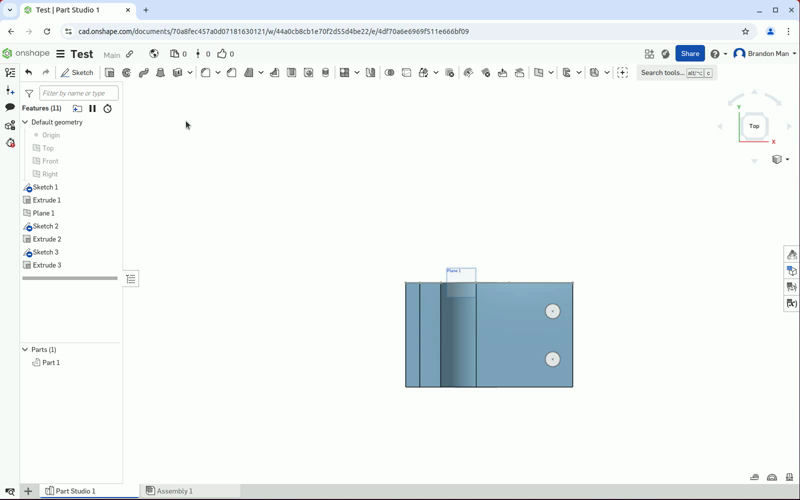
key(up, 3)
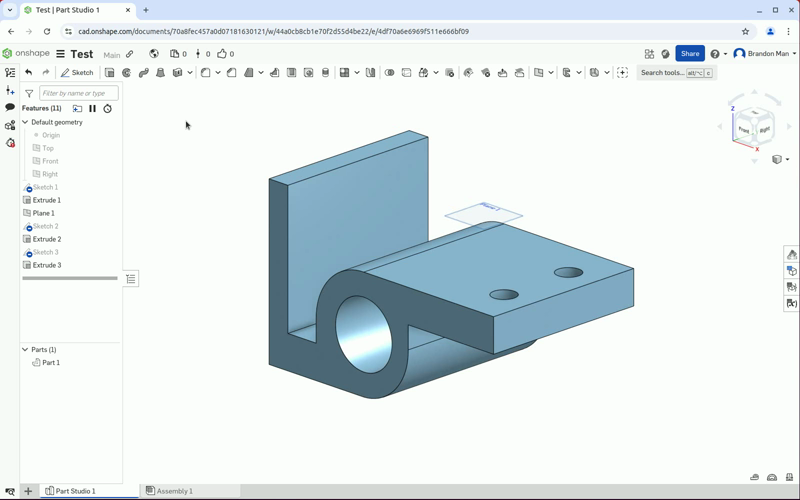
key(left, 3)
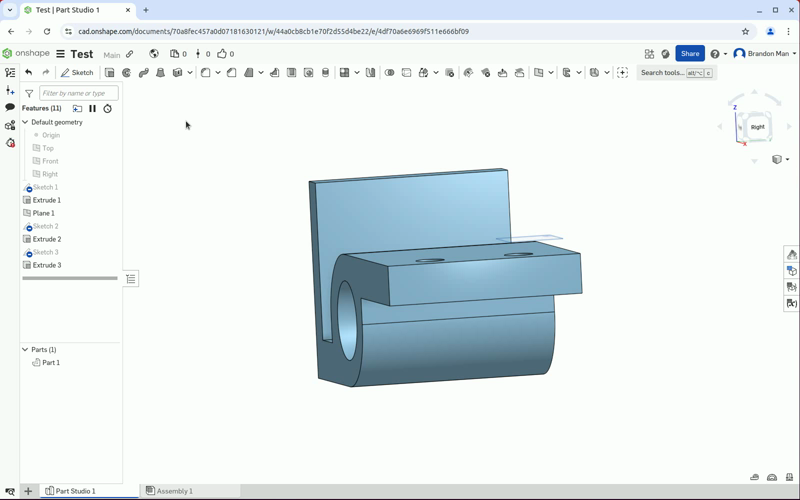
key(right, 3)
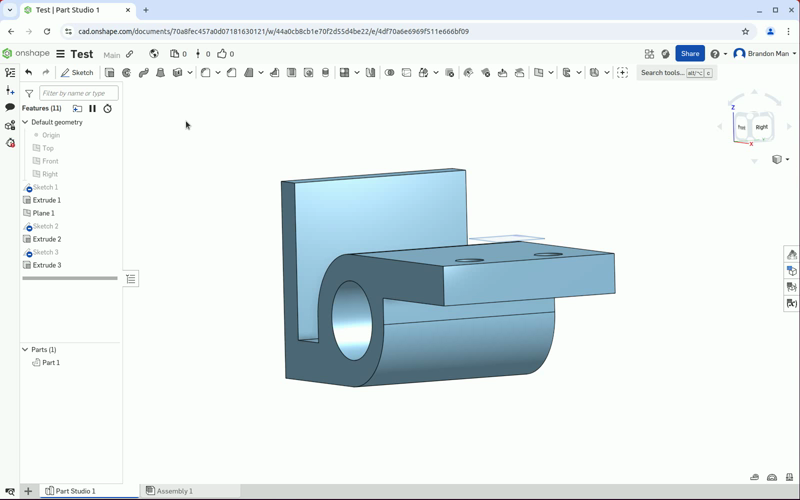
key(down, 3)
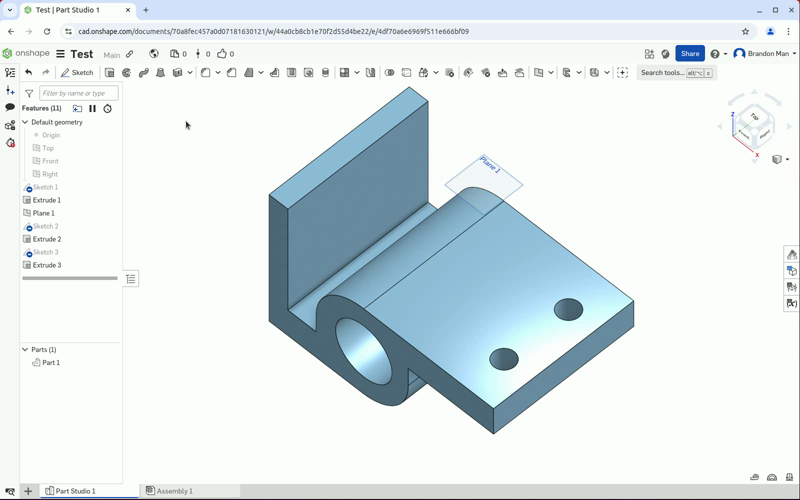
mouse_move(73, 189)
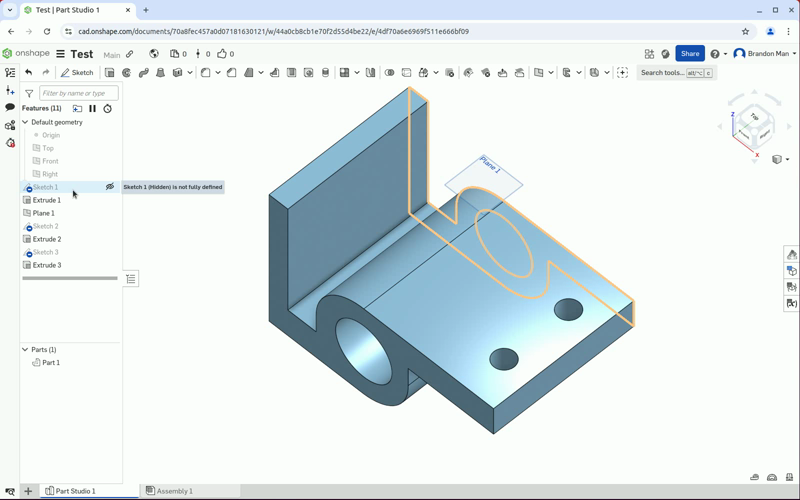
click(73, 189)